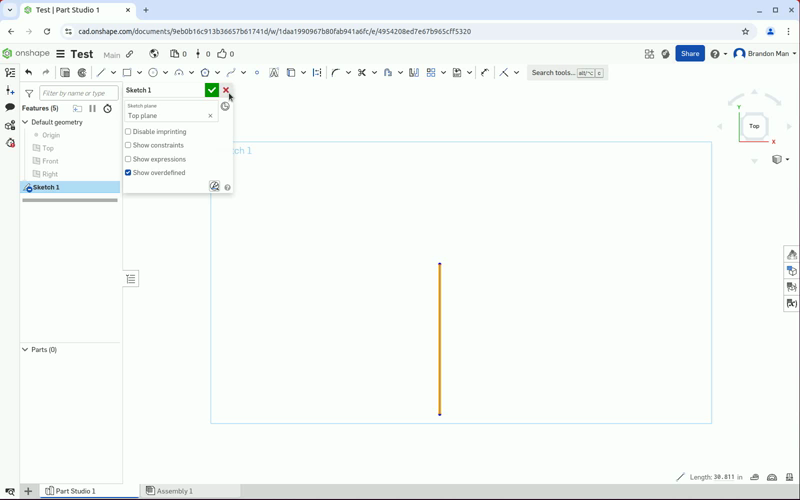
key(shift+h)
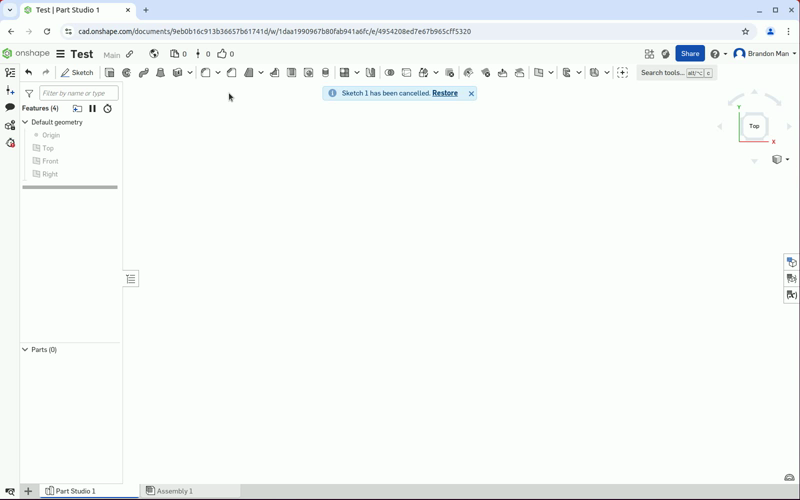
mouse_move(73, 352)
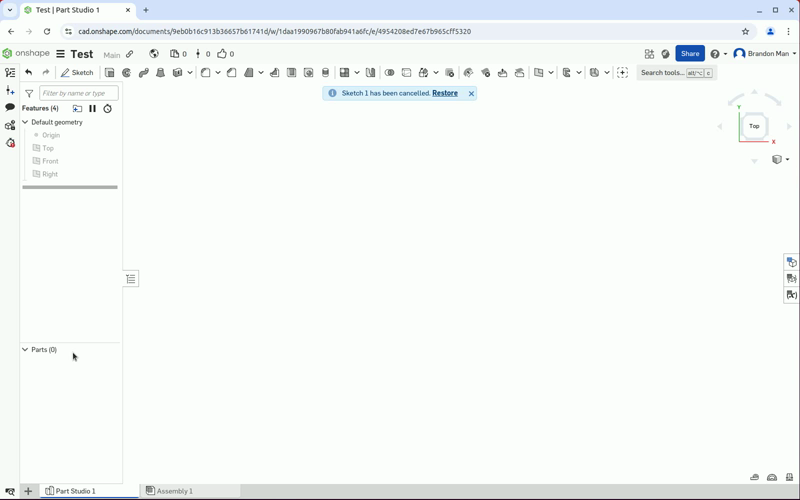
key(y)
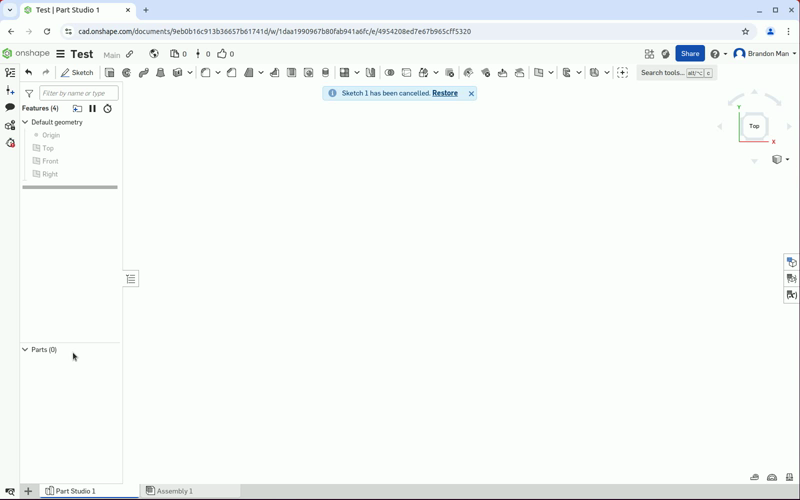
key(shift+p)
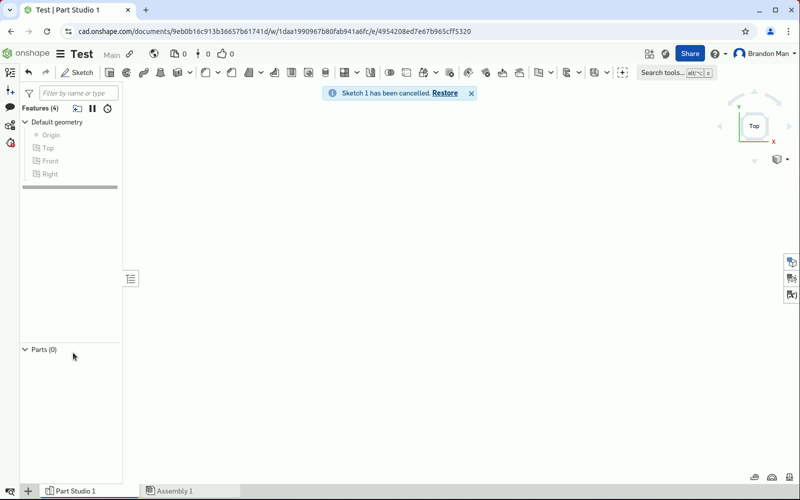
key(space)
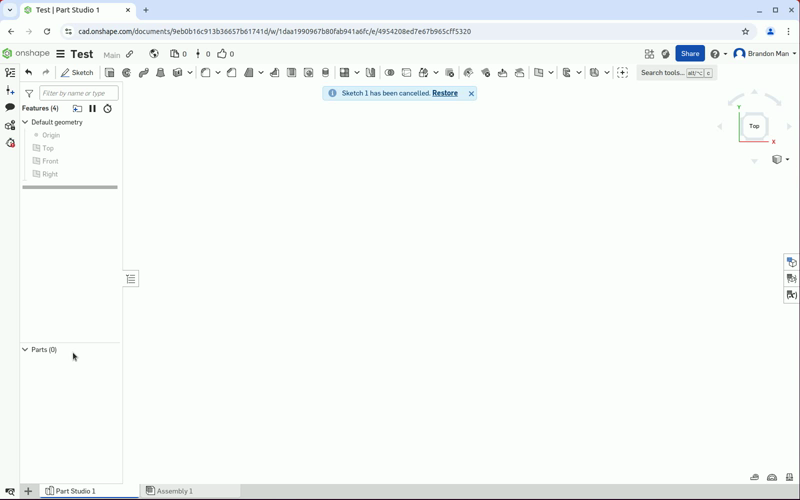
key_down(shift)
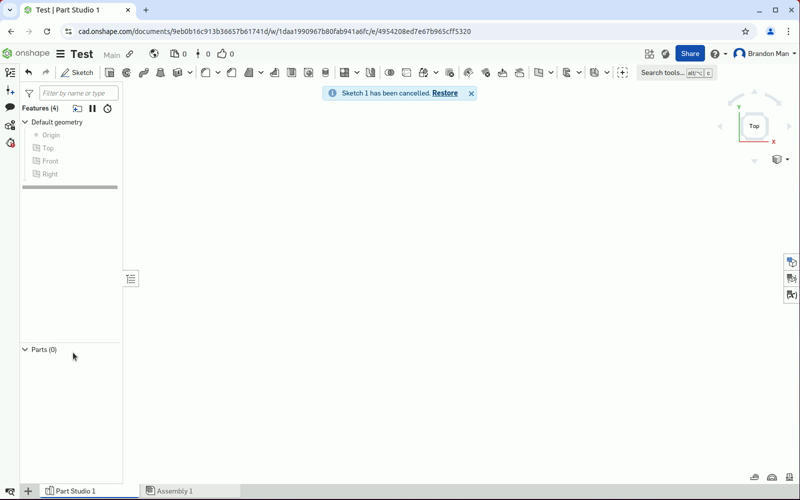
key(up)
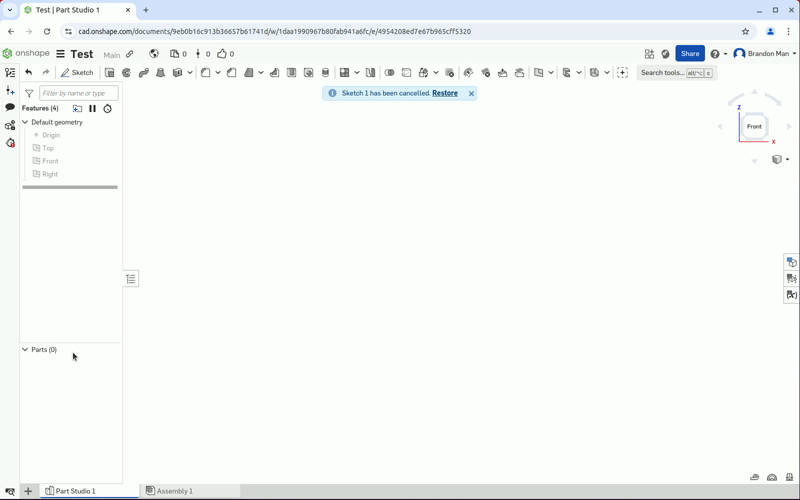
key_up(shift)
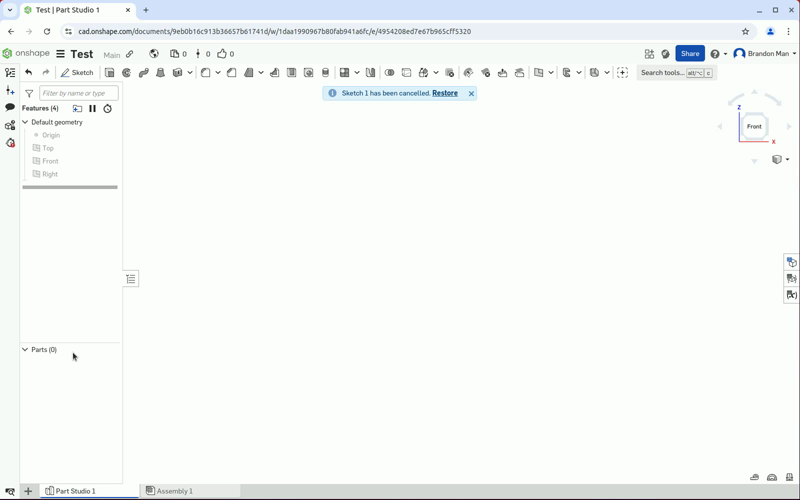
mouse_move(73, 352)
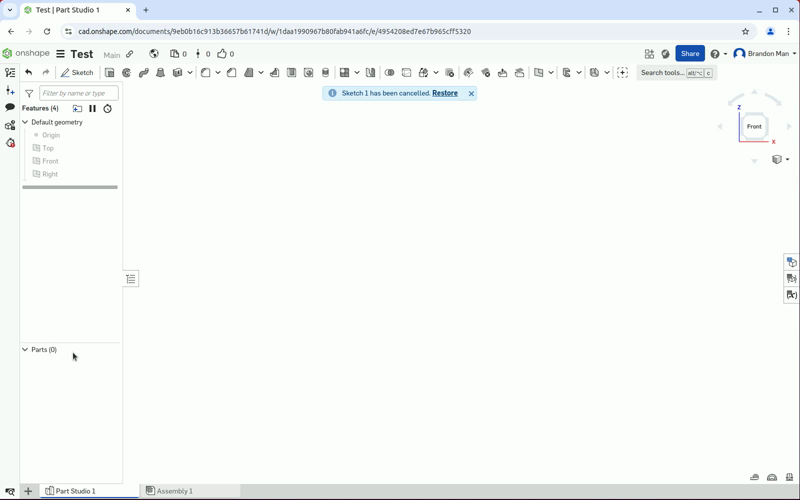
key(shift+y)
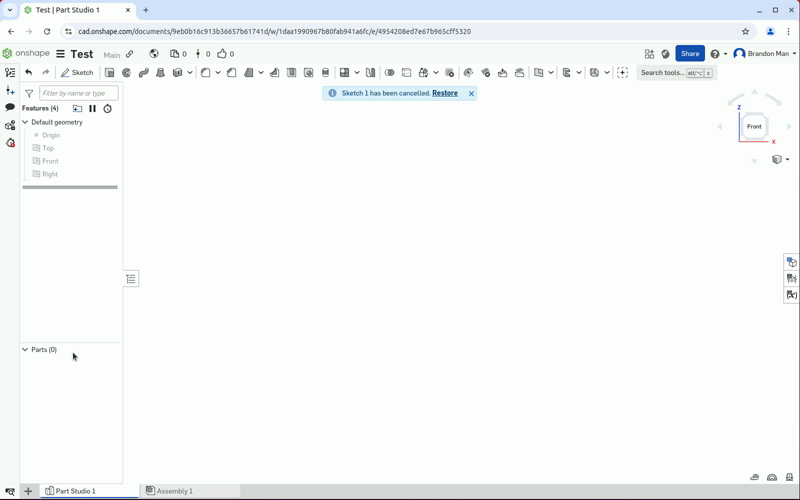
key(shift+s)
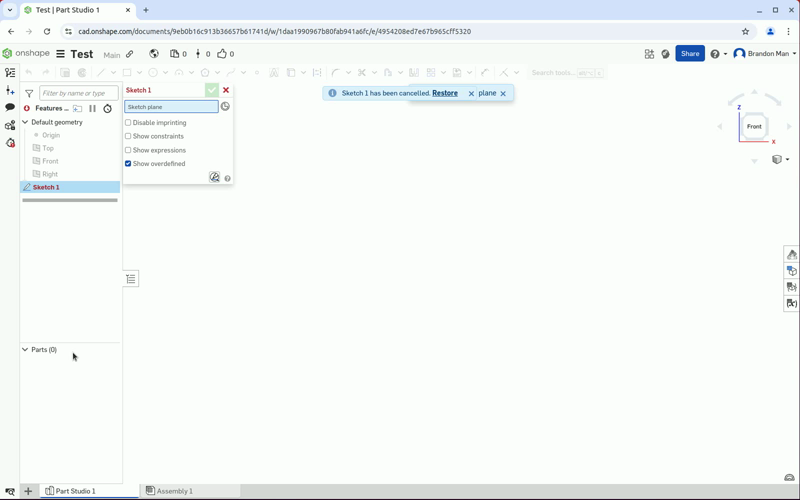
mouse_move(73, 163)
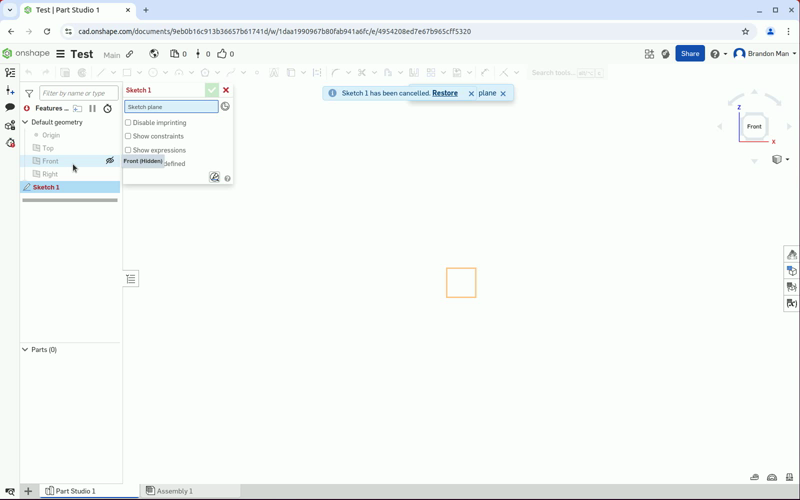
click(73, 163)
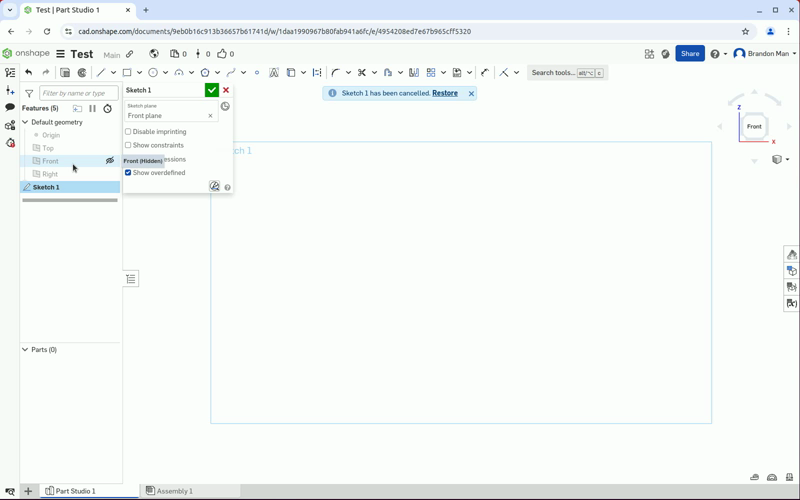
mouse_move(73, 352)
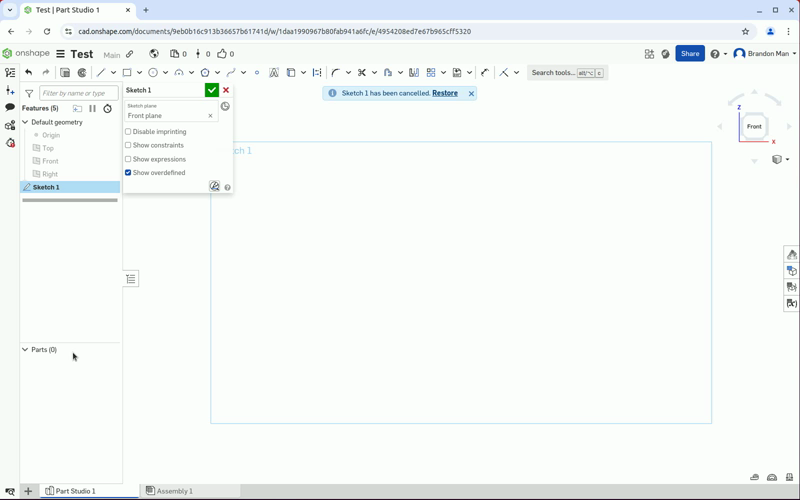
key(y)
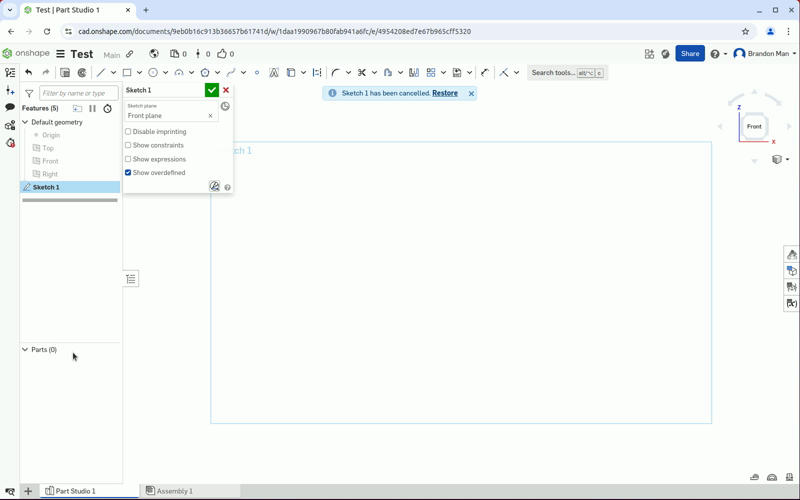
key(c)
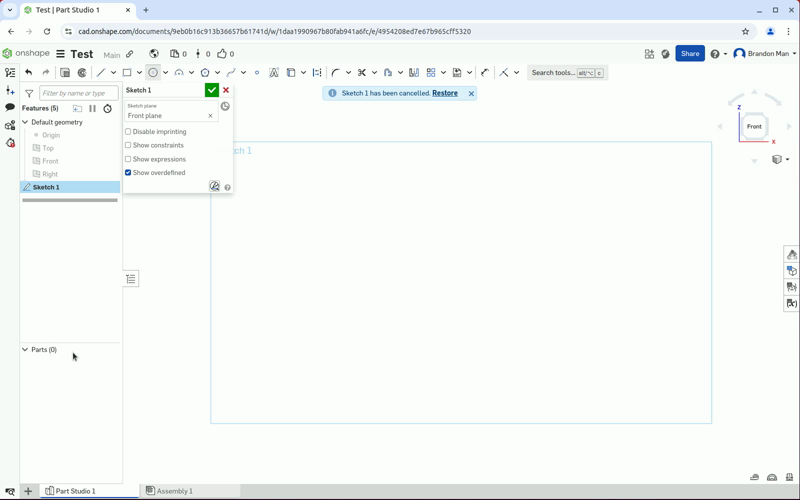
key_down(shift)
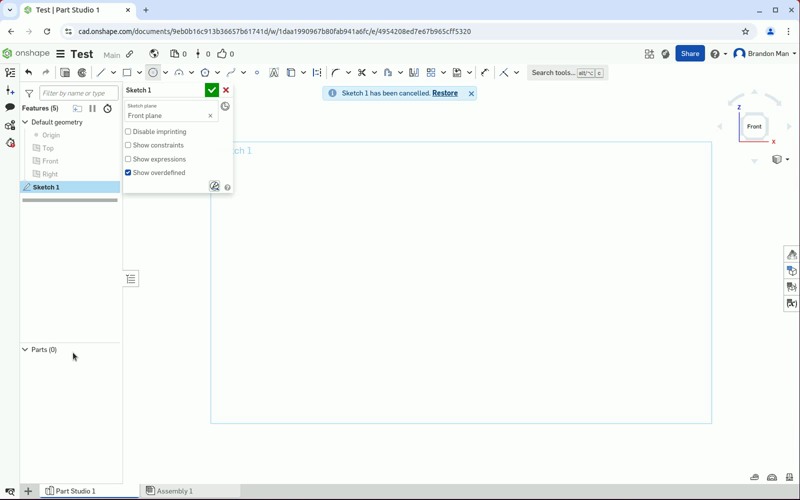
mouse_move(461, 282)
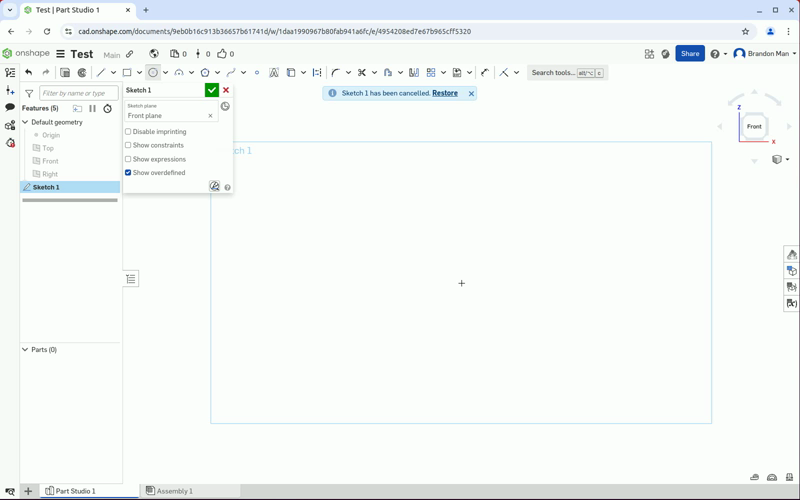
click(461, 282)
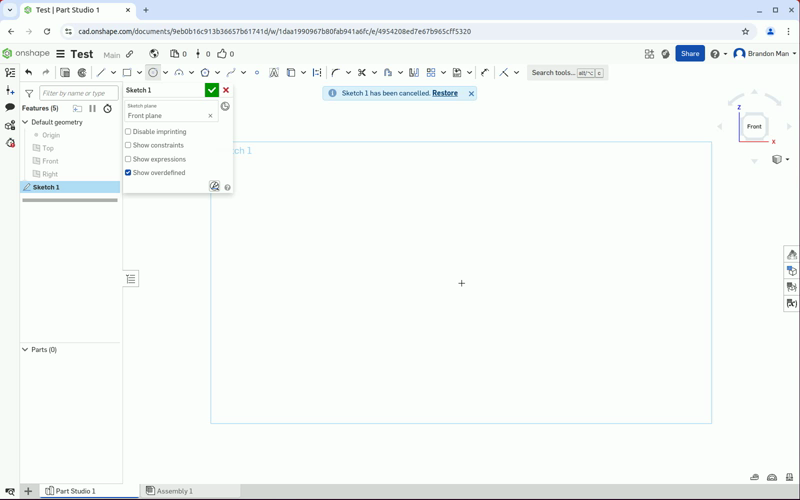
key_up(shift)
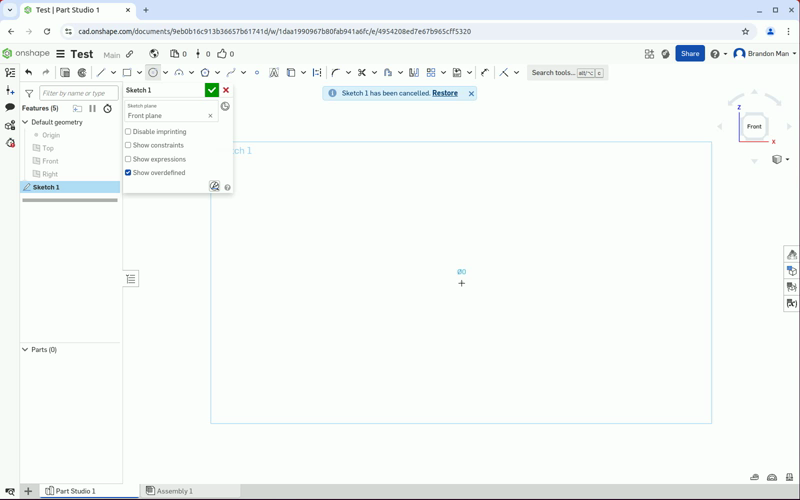
mouse_move(558, 282)
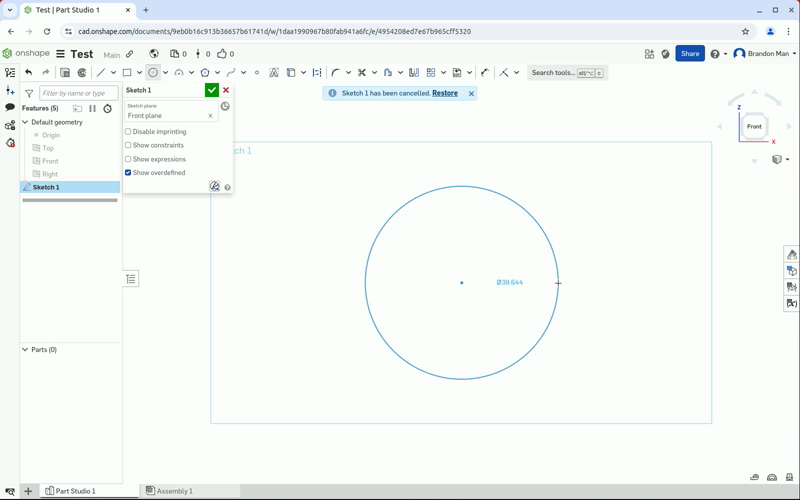
click(558, 282)
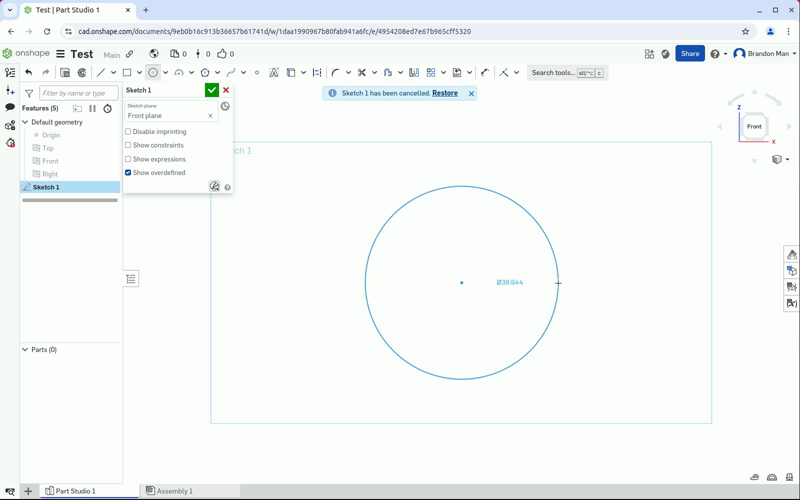
key(esc)
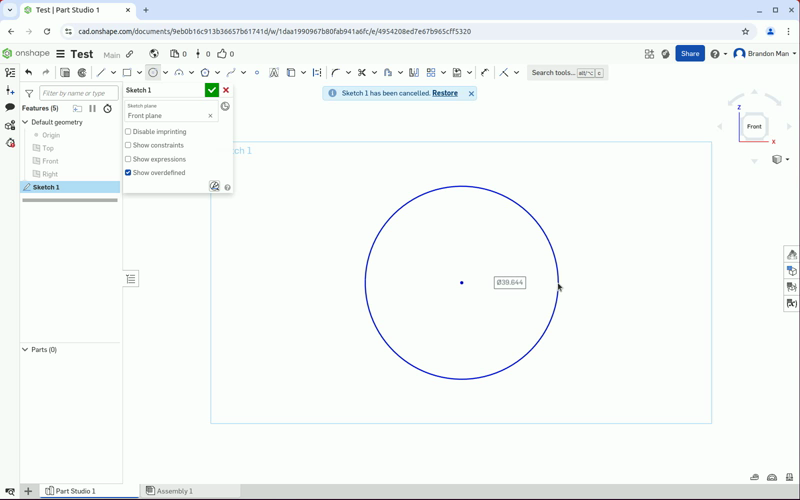
key(c)
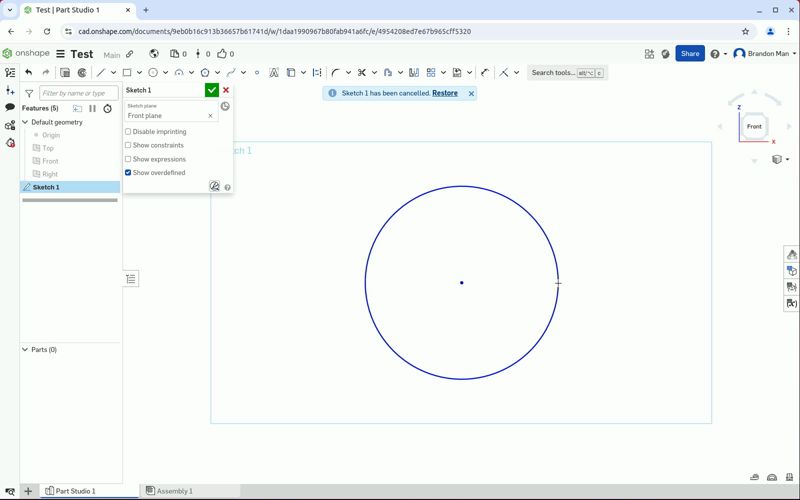
key_down(shift)
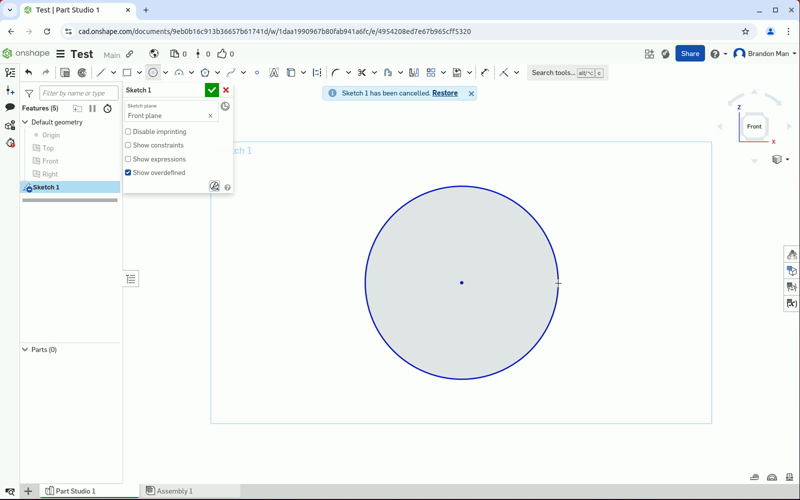
mouse_move(461, 282)
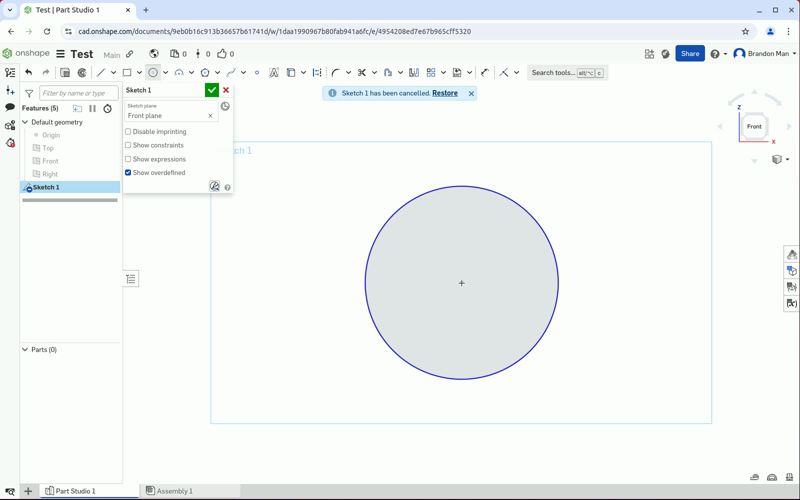
click(461, 282)
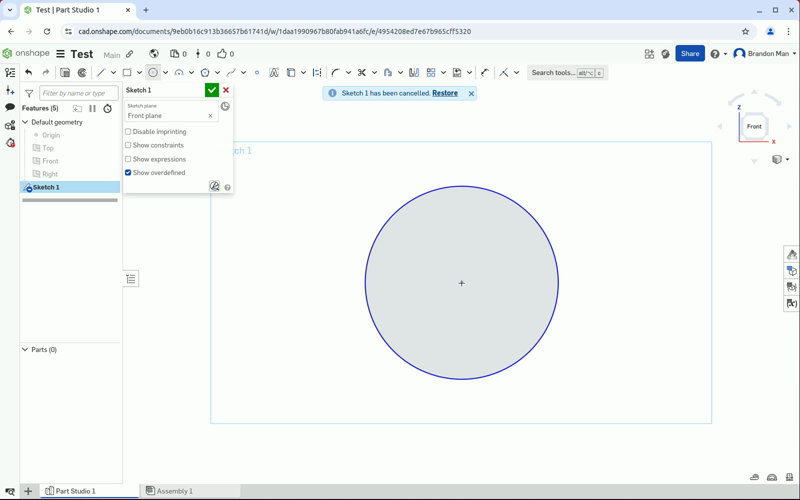
key_up(shift)
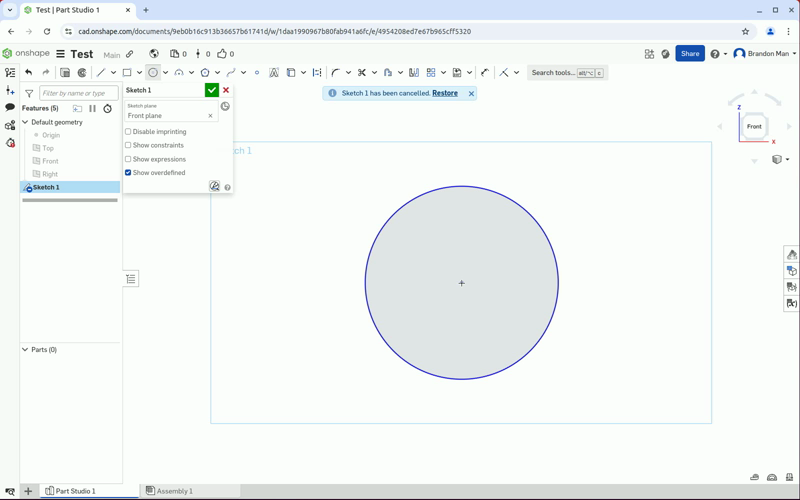
mouse_move(556, 282)
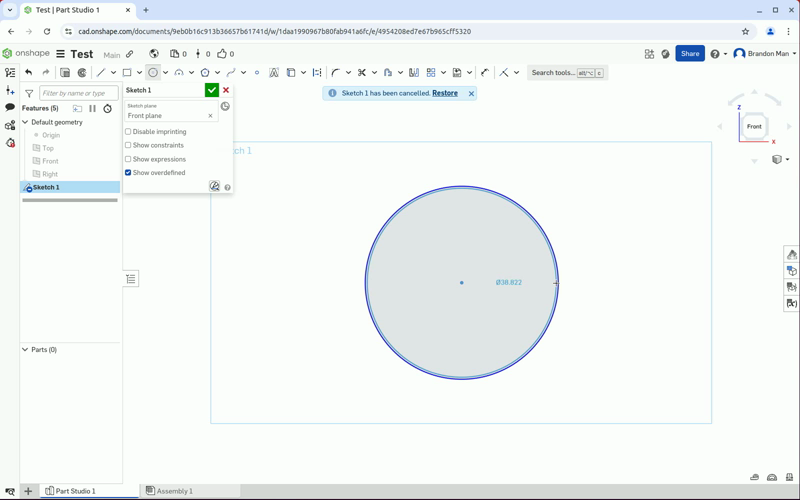
scroll(6)
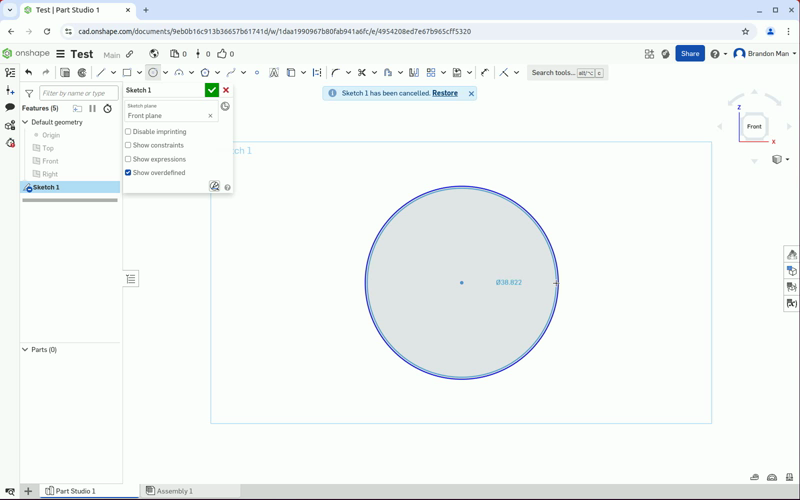
scroll(6)
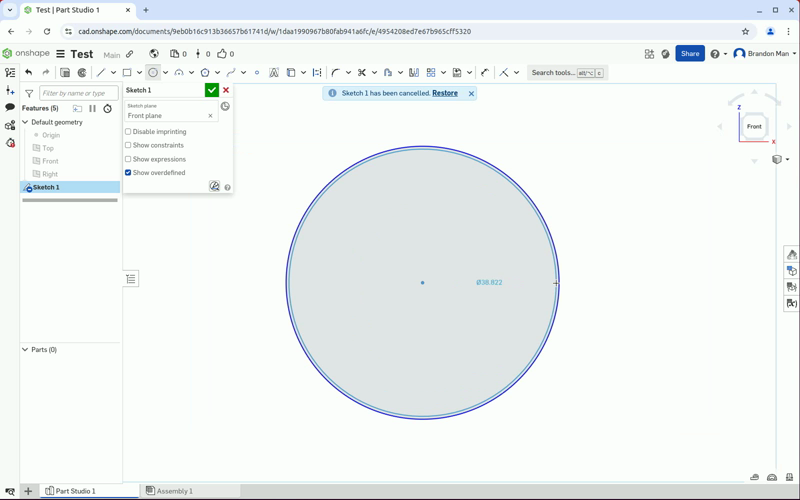
scroll(6)
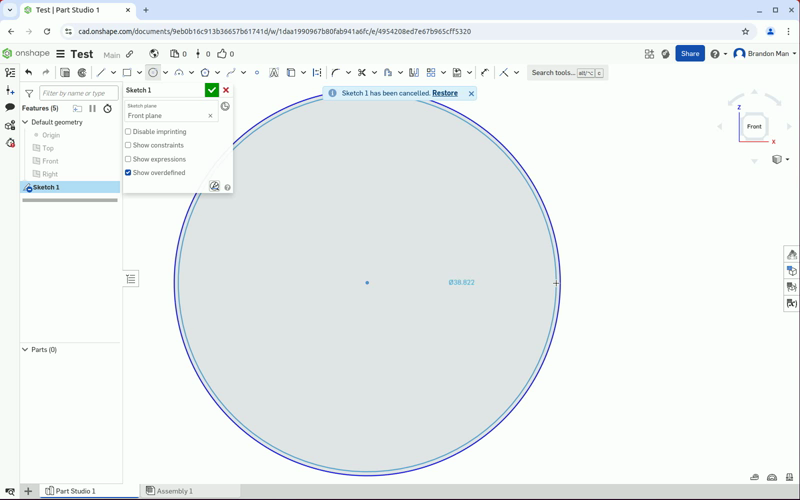
scroll(6)
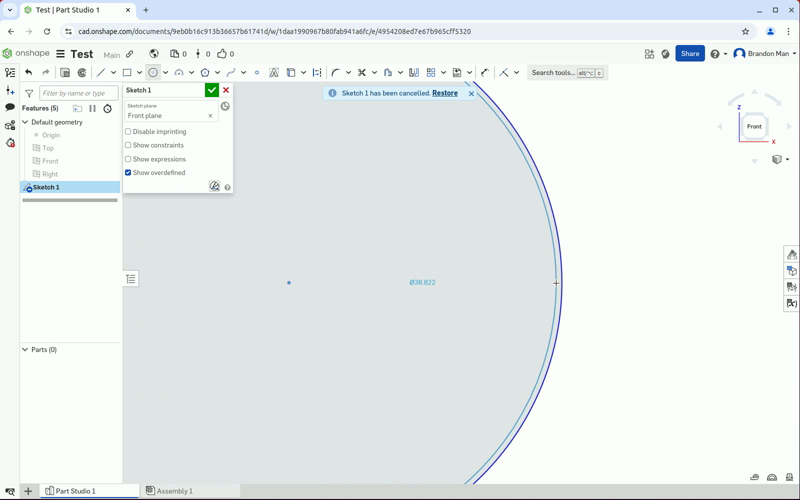
scroll(6)
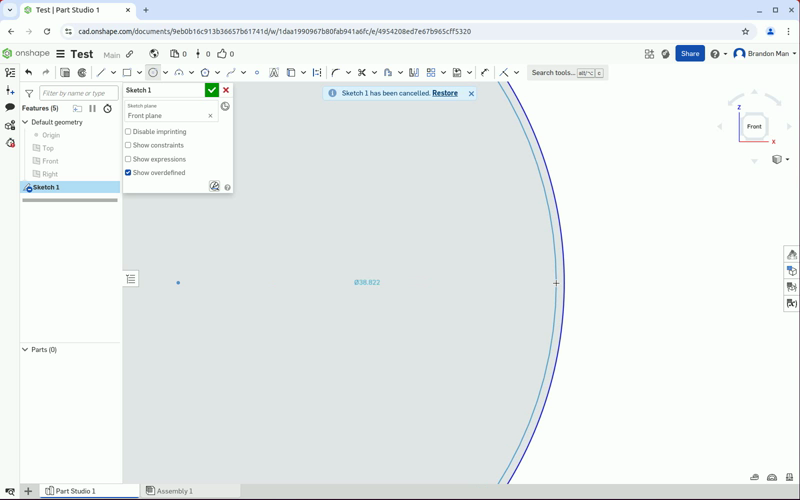
scroll(6)
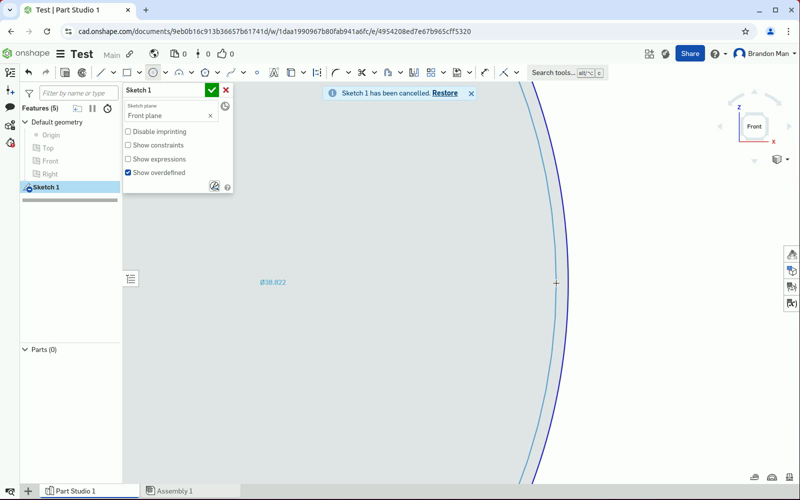
scroll(6)
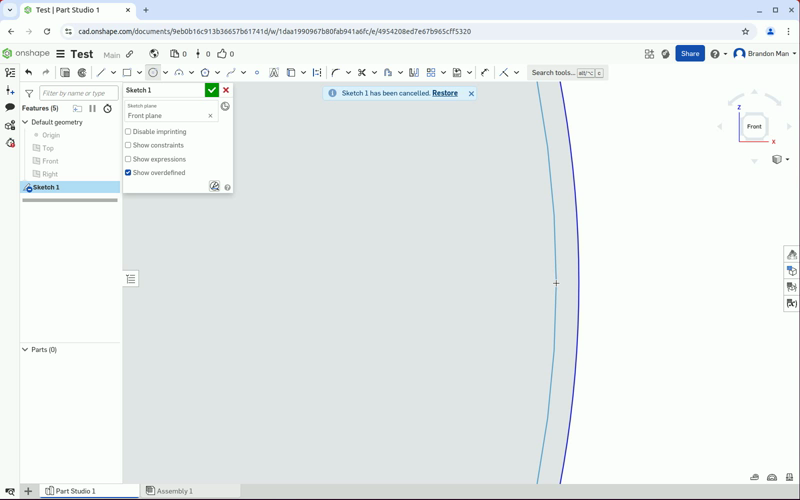
click(556, 282)
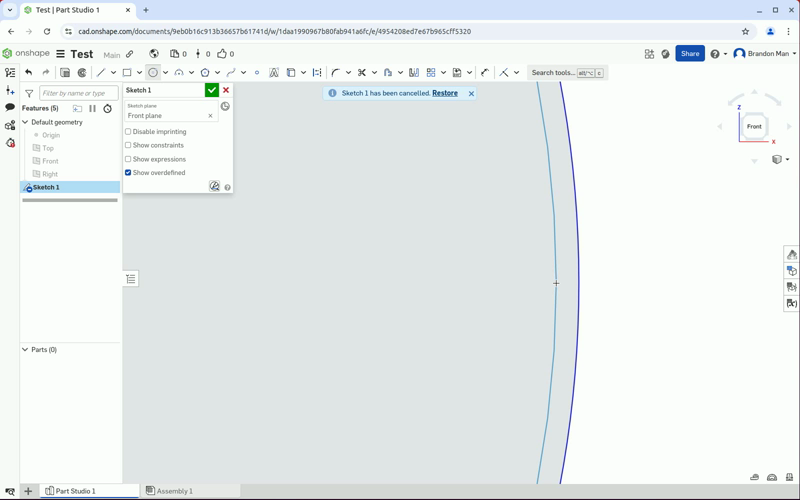
scroll(-6)
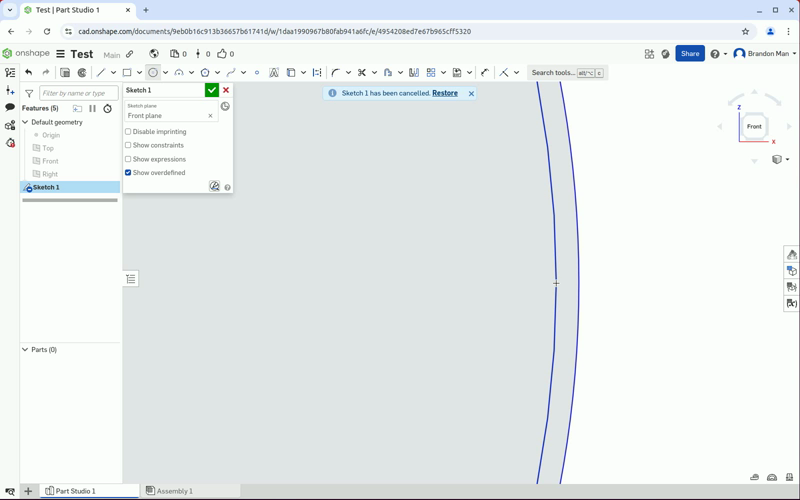
scroll(-6)
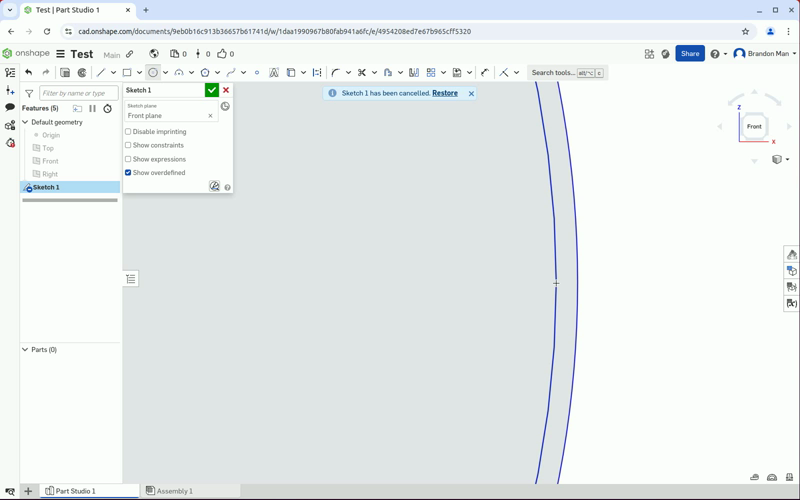
scroll(-6)
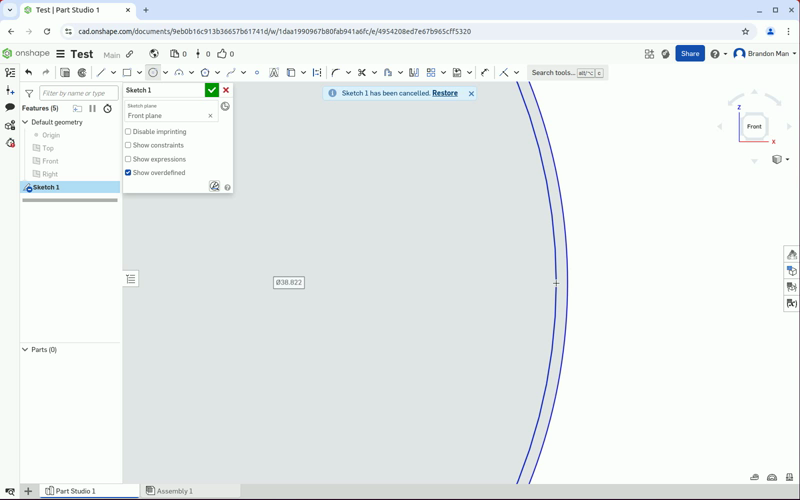
scroll(-6)
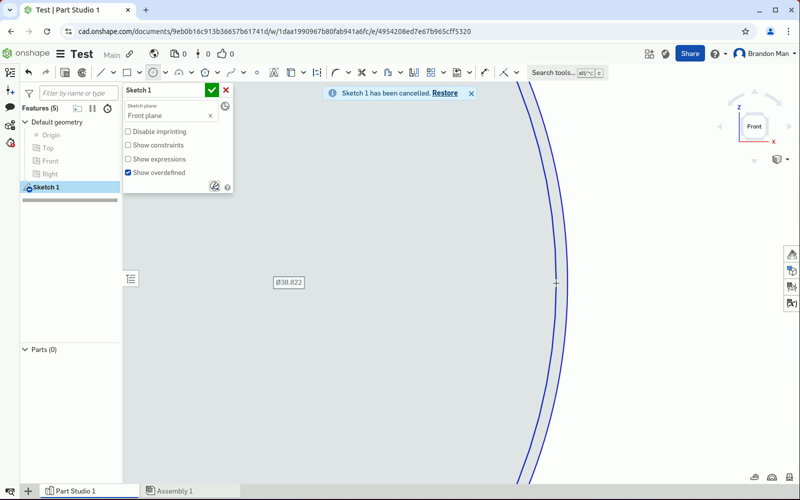
scroll(-6)
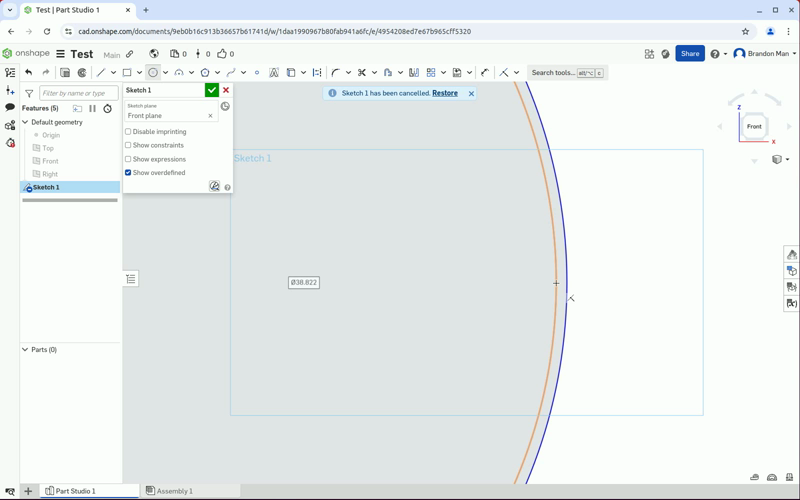
scroll(-6)
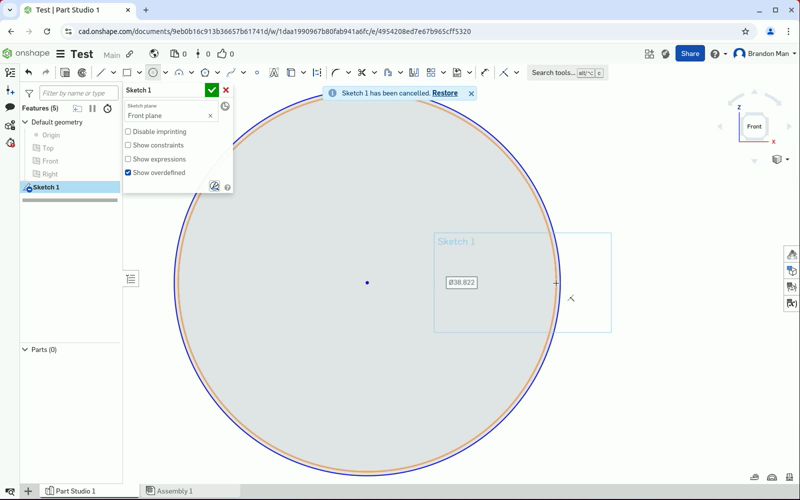
scroll(-6)
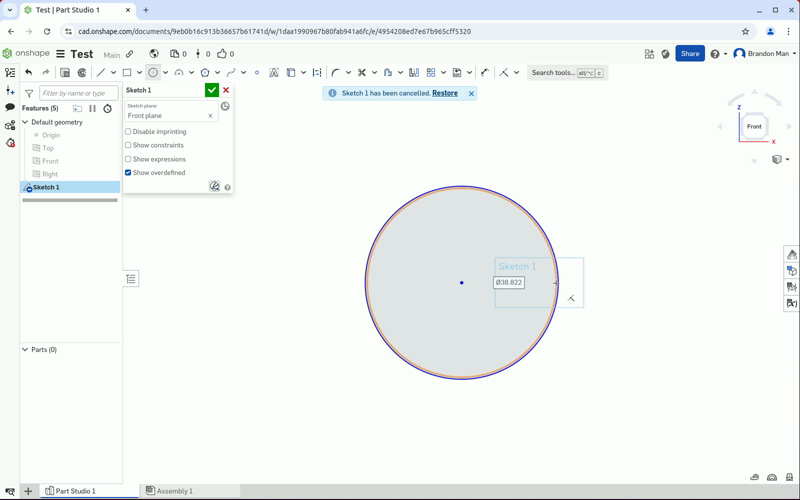
key(esc)
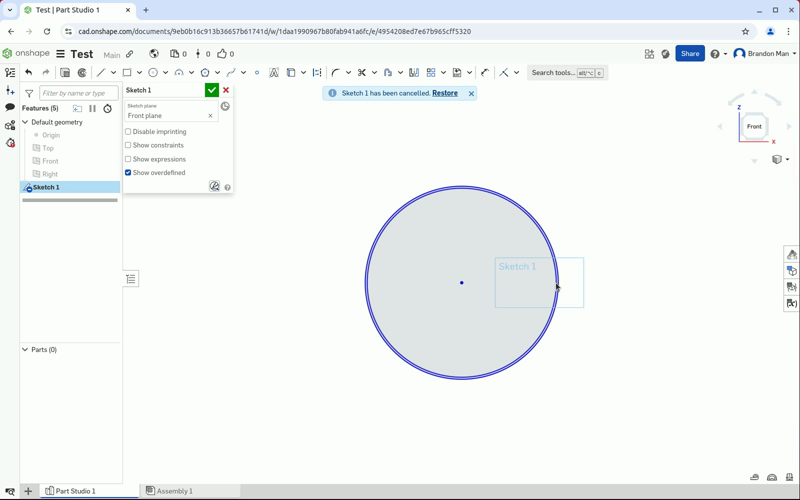
mouse_move(418, 198)
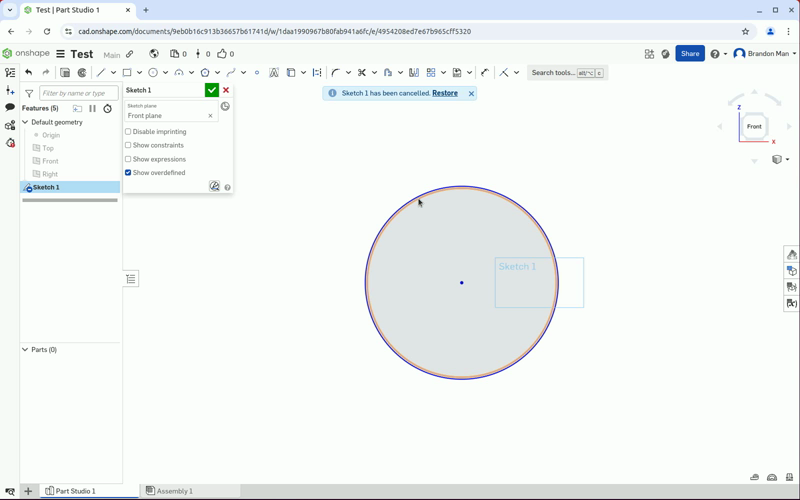
scroll(6)
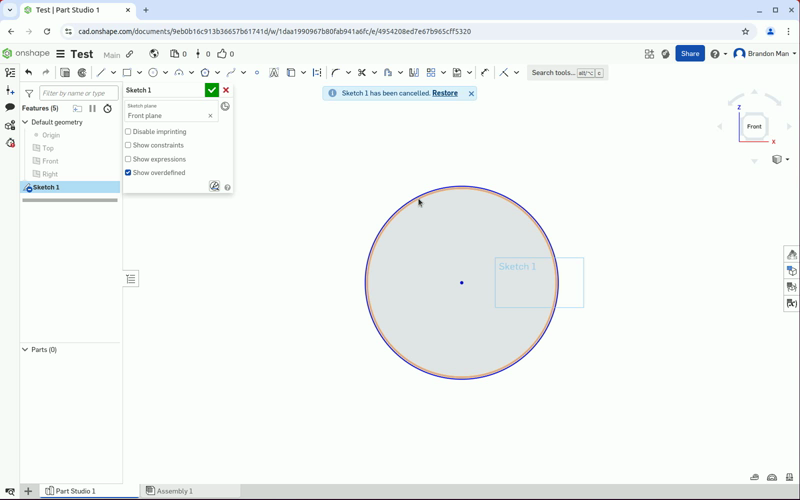
scroll(6)
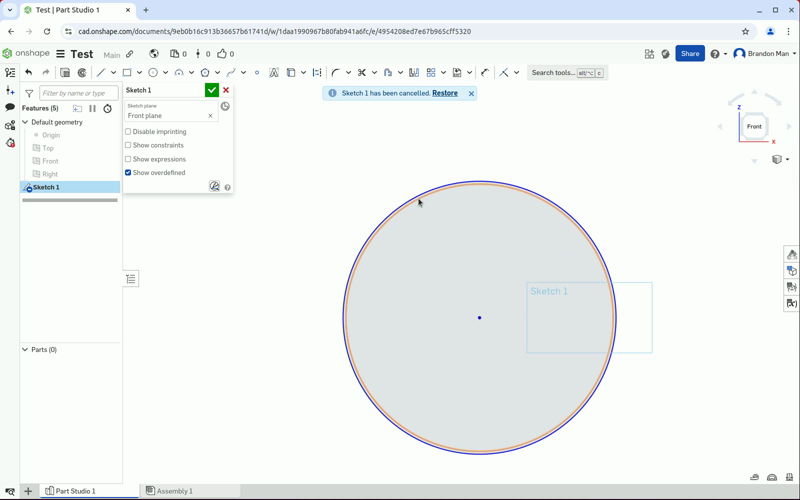
scroll(6)
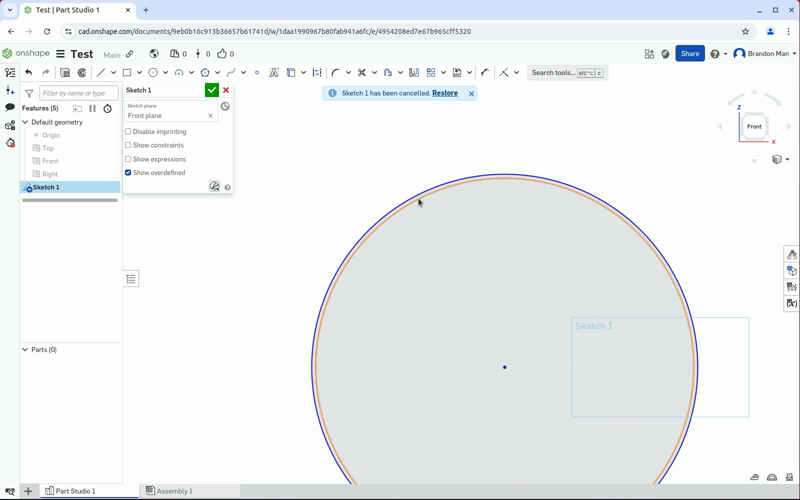
scroll(6)
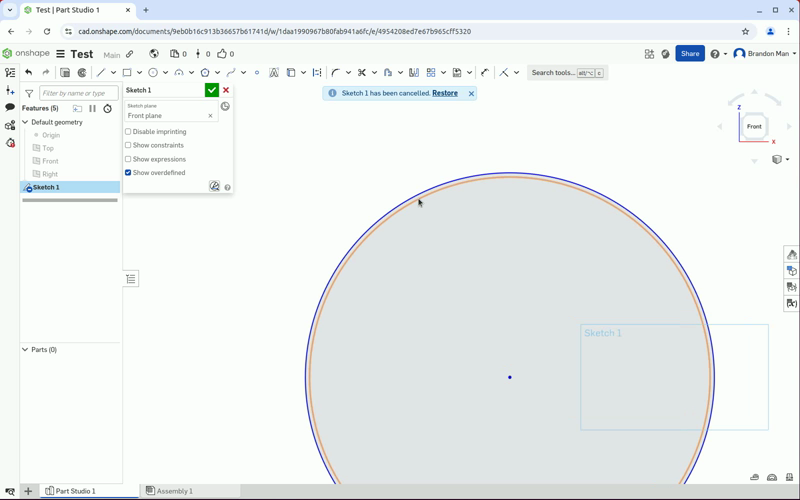
scroll(6)
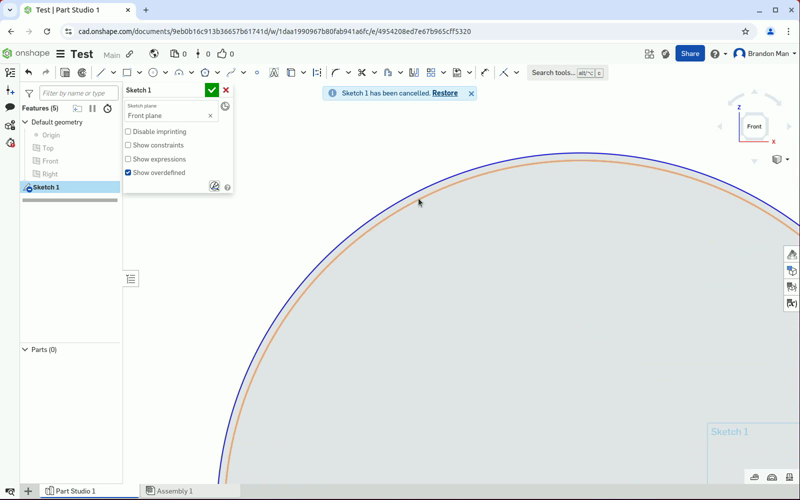
scroll(6)
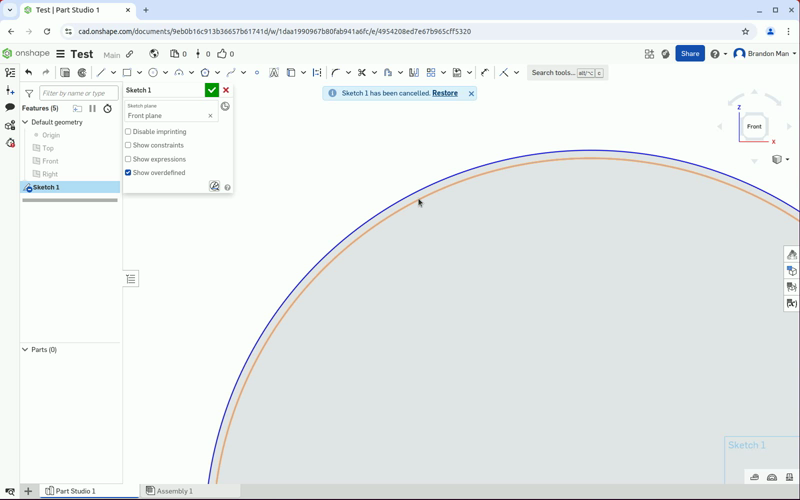
scroll(6)
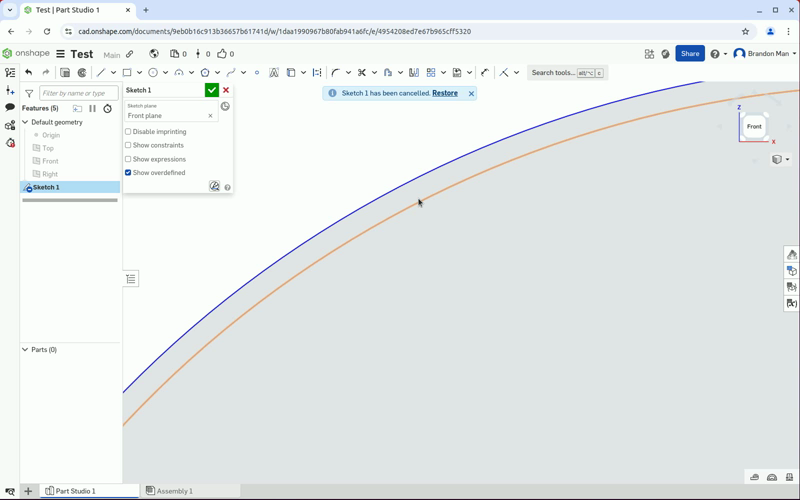
click(418, 198)
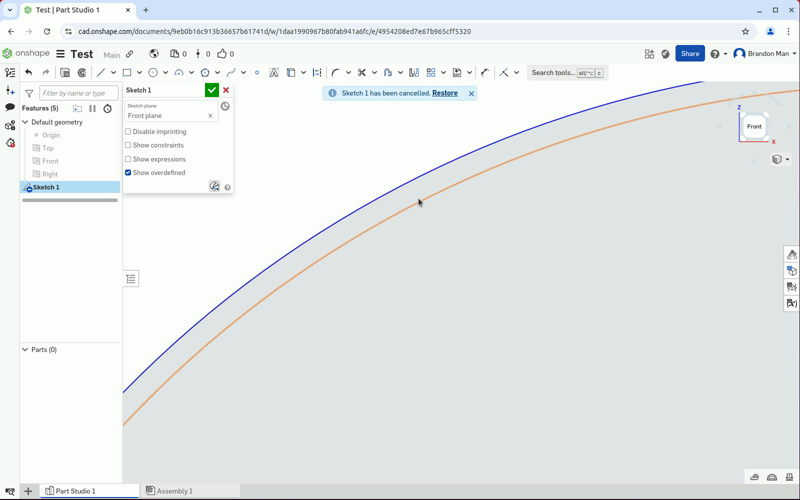
scroll(-6)
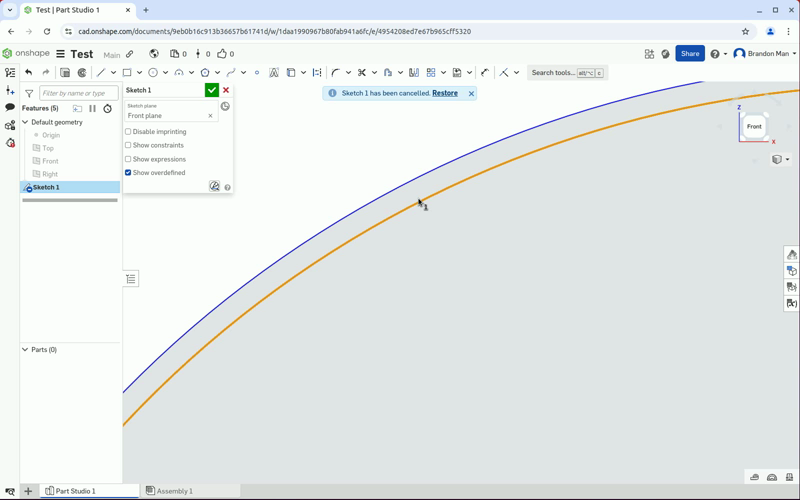
scroll(-6)
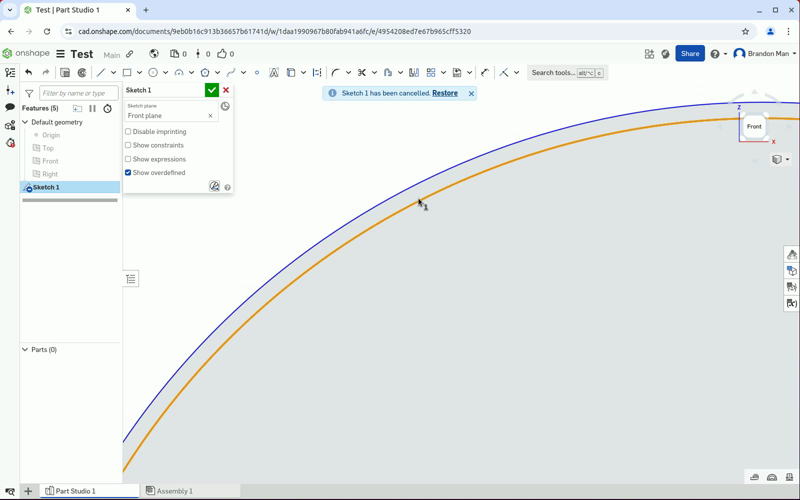
scroll(-6)
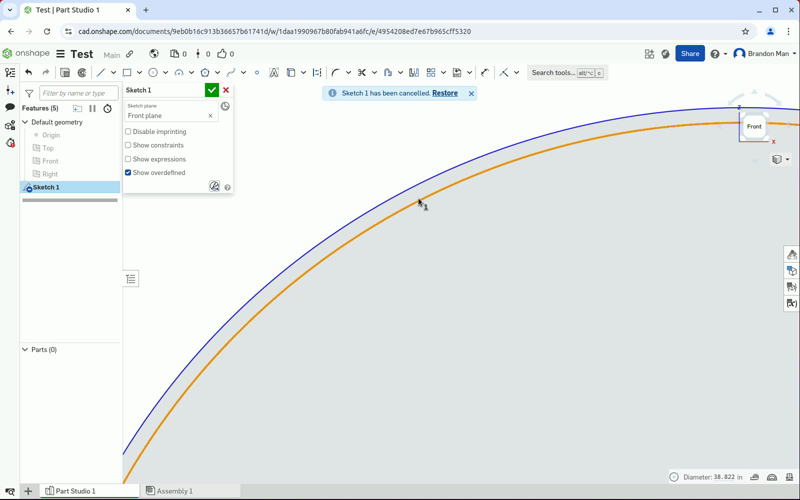
scroll(-6)
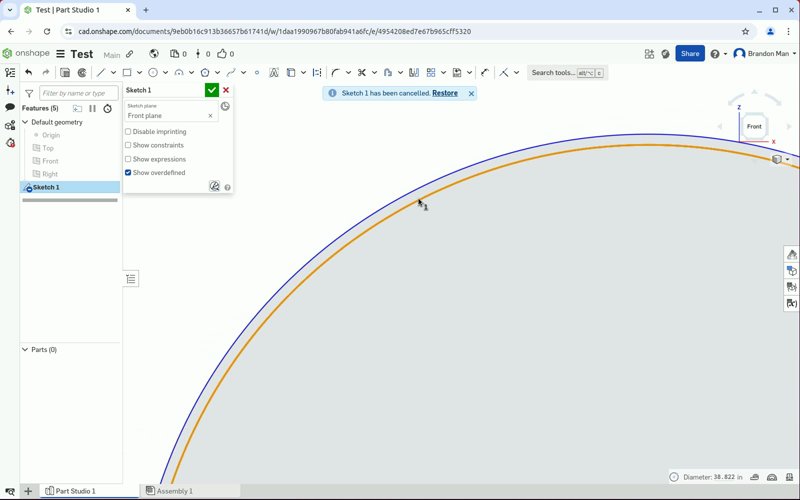
scroll(-6)
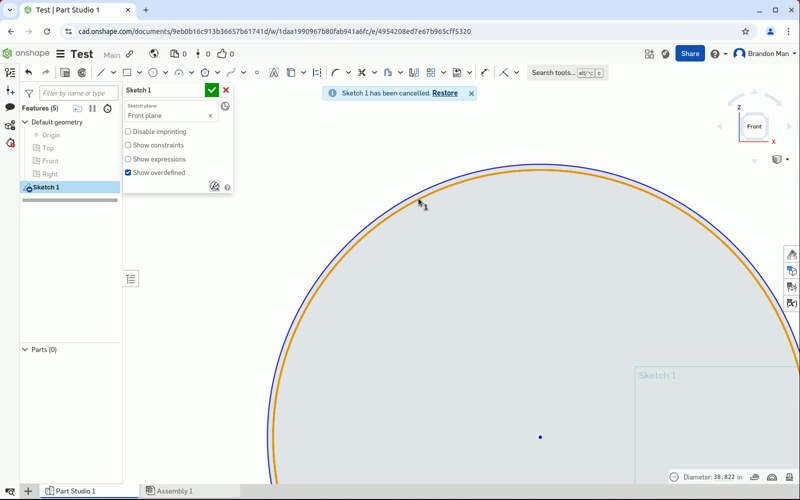
scroll(-6)
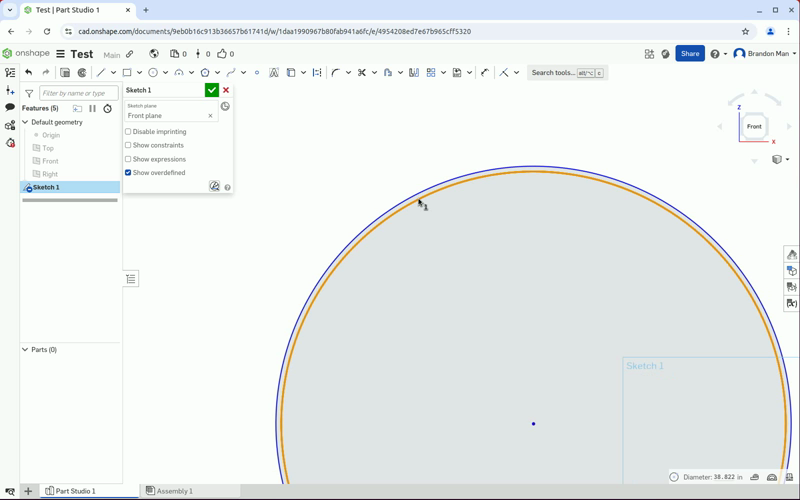
scroll(-6)
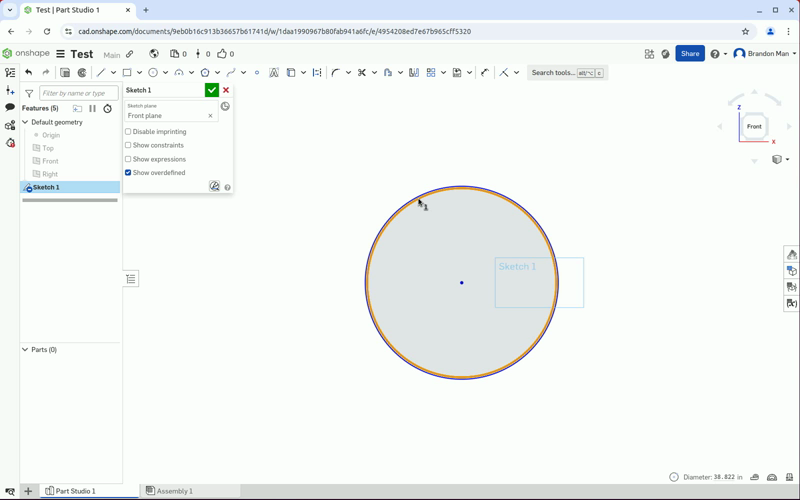
mouse_move(73, 352)
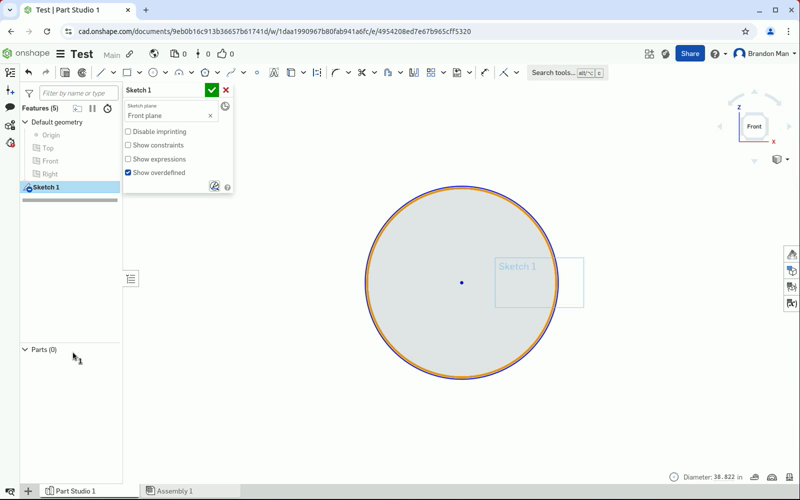
key(shift+y)
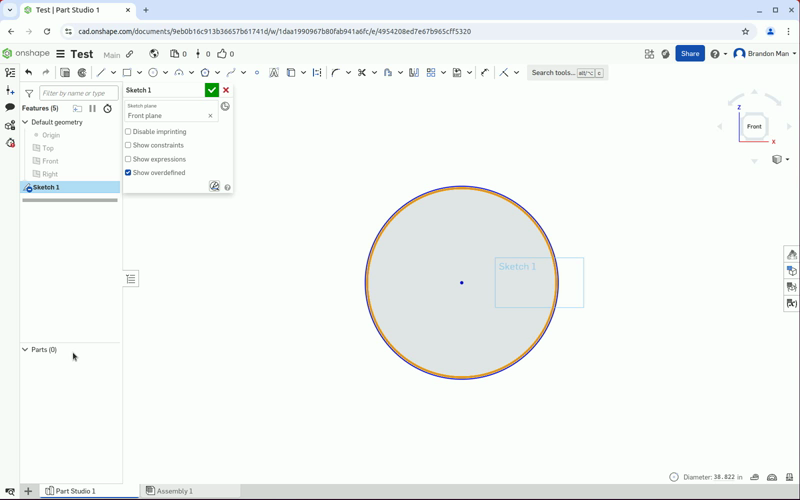
key(shift+e)
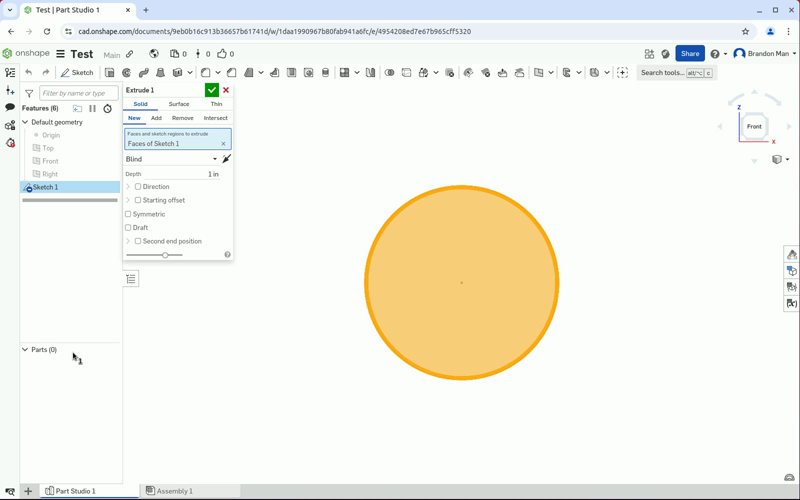
mouse_move(143, 106)
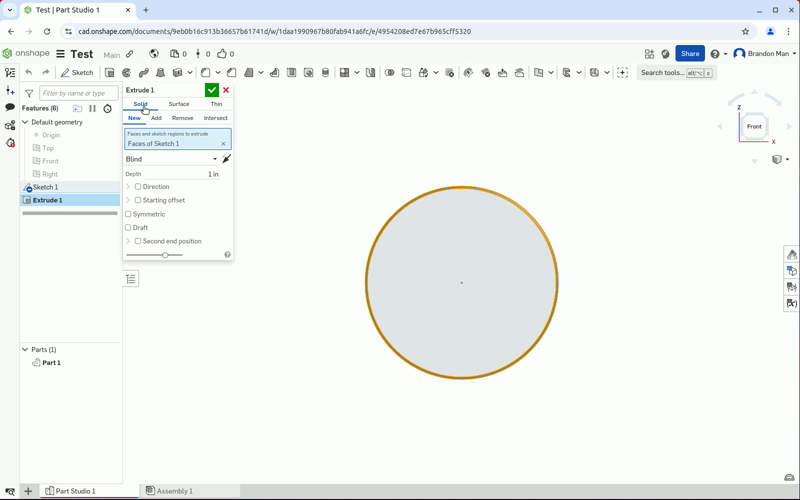
click(143, 106)
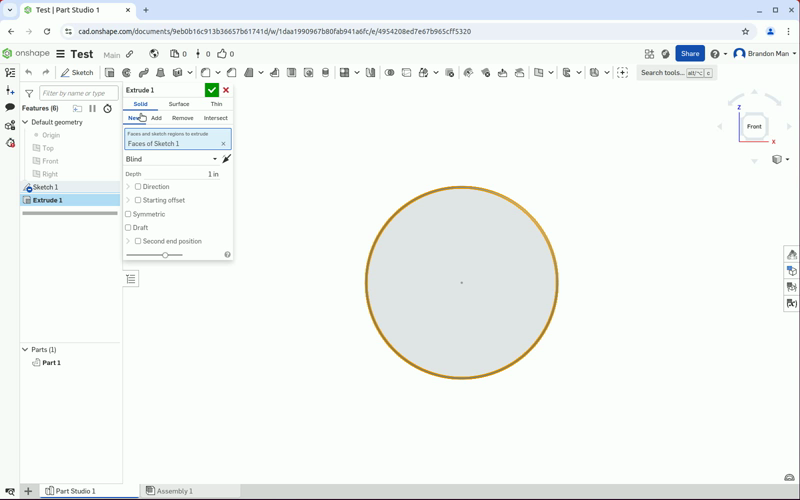
mouse_move(137, 120)
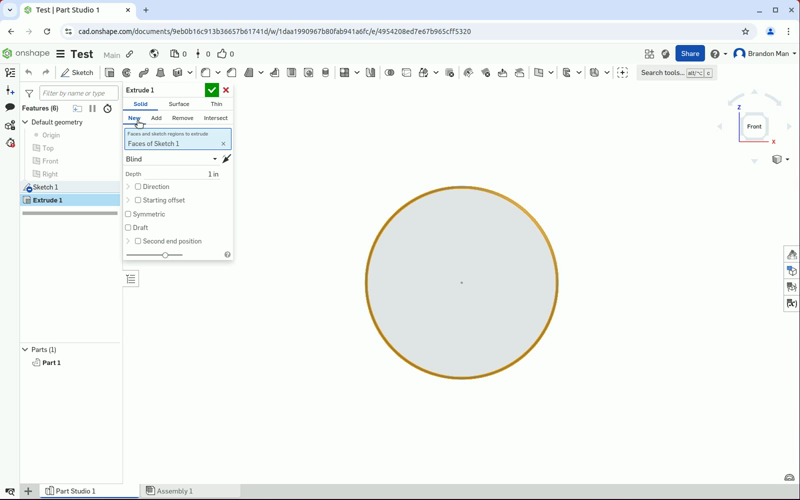
click(137, 120)
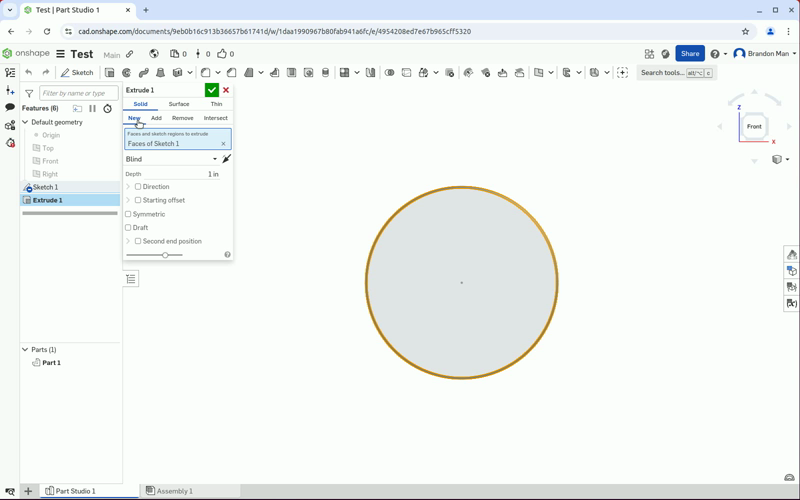
key(tab, 4)
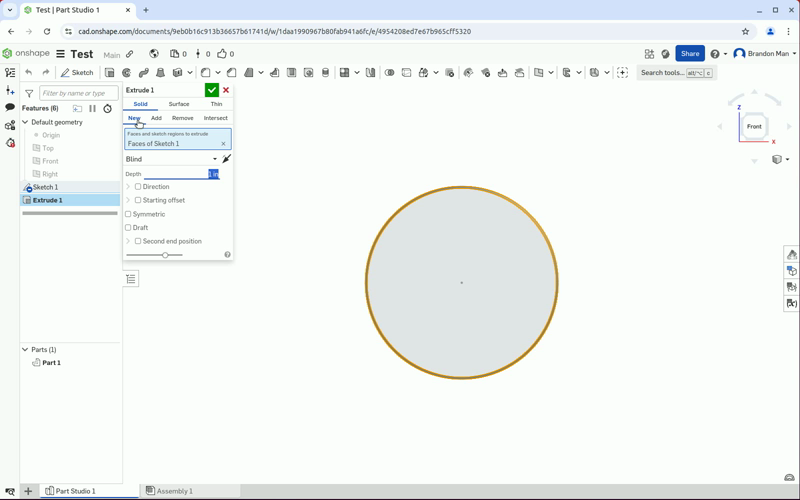
text(6.258)
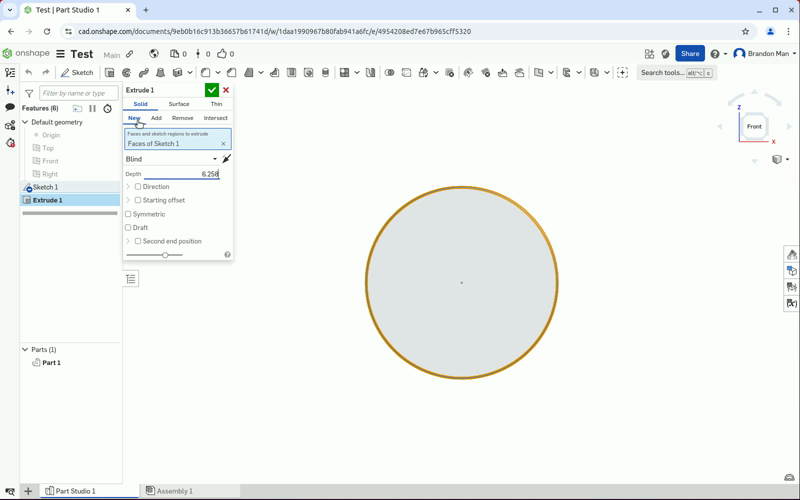
key(tab, 3)
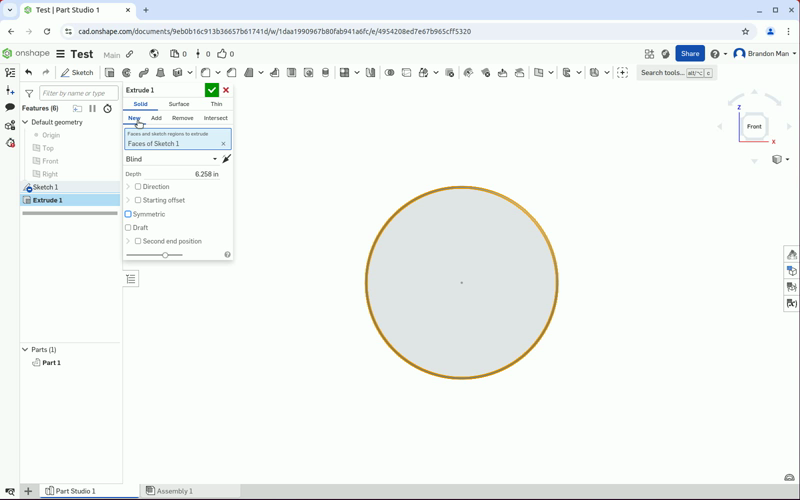
key(space)
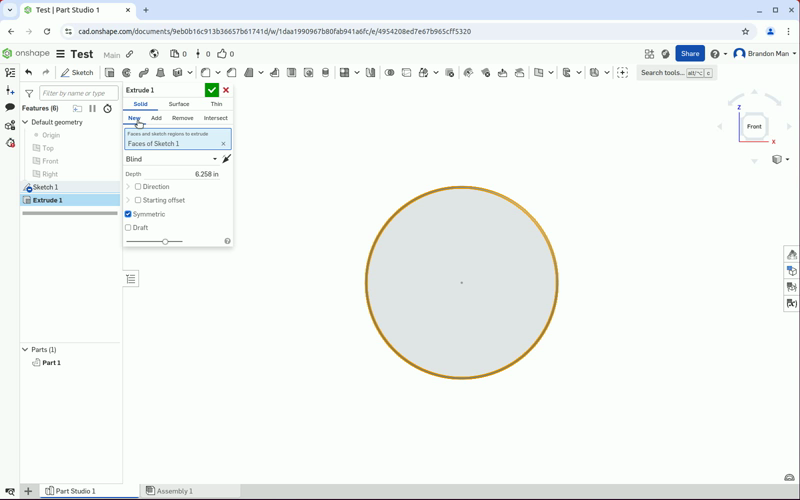
key(enter)
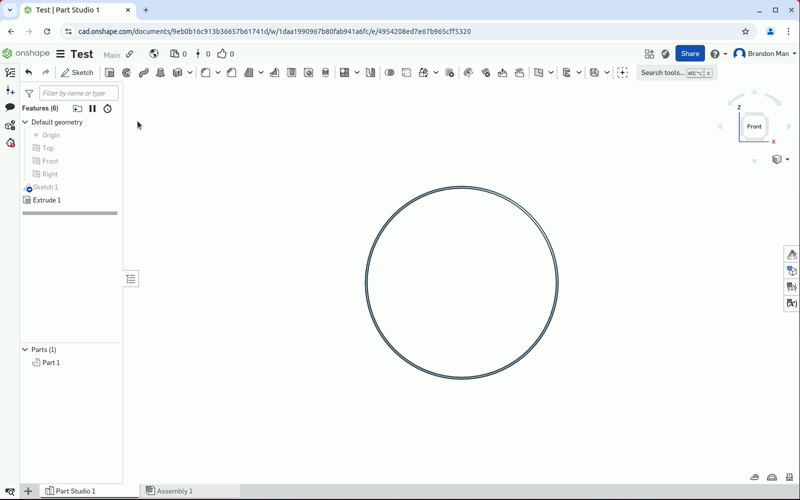
key(shift+h)
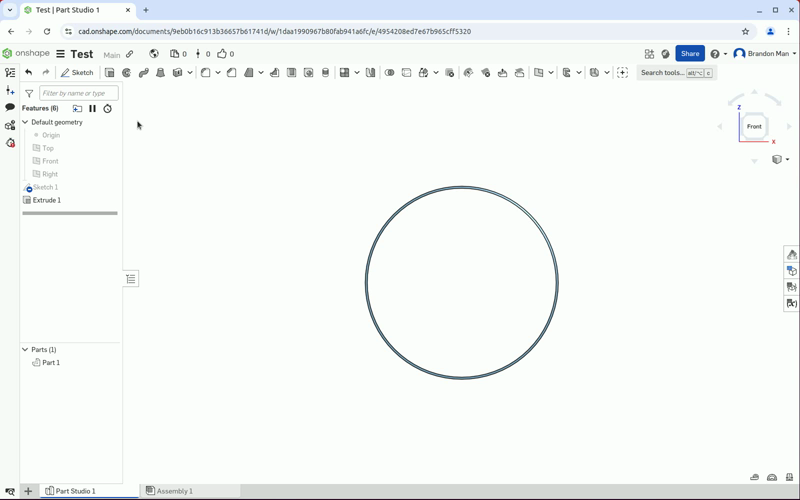
key(shift+h)
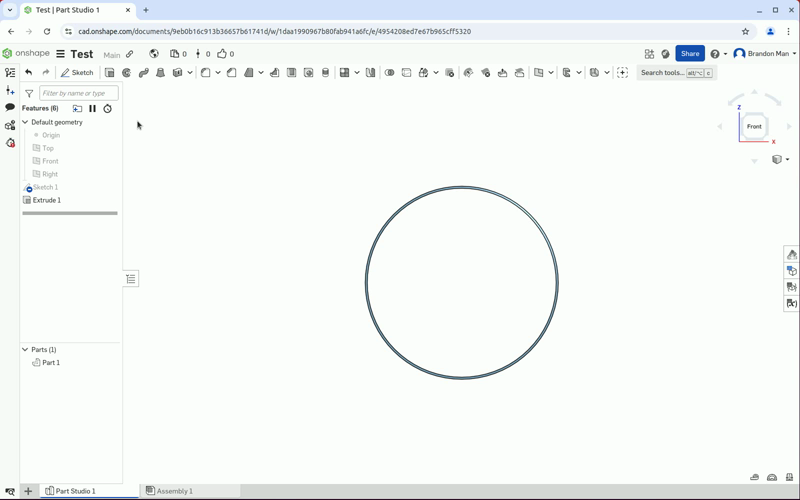
mouse_move(73, 189)
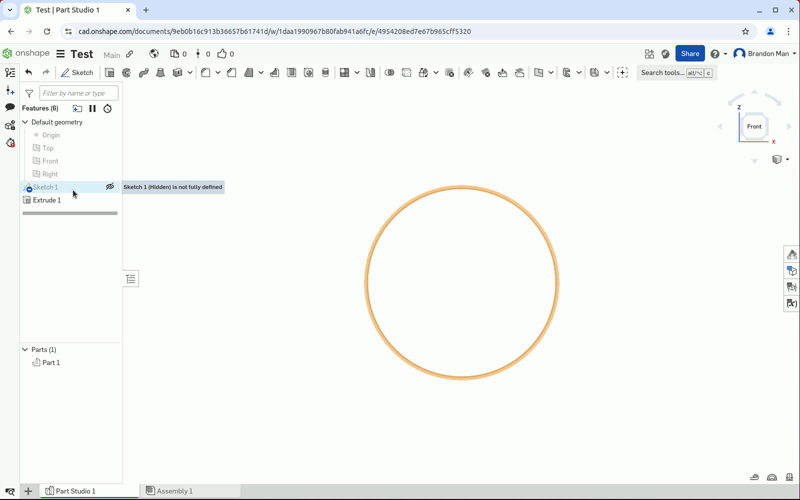
click(73, 189)
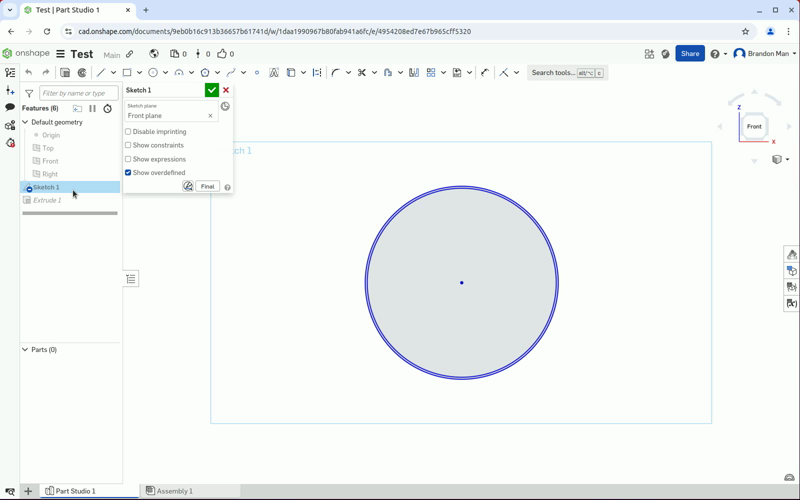
mouse_move(229, 92)
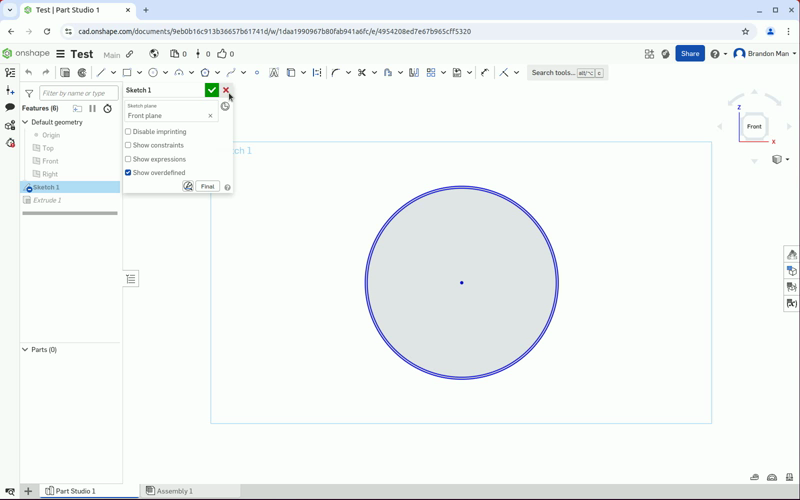
click(229, 92)
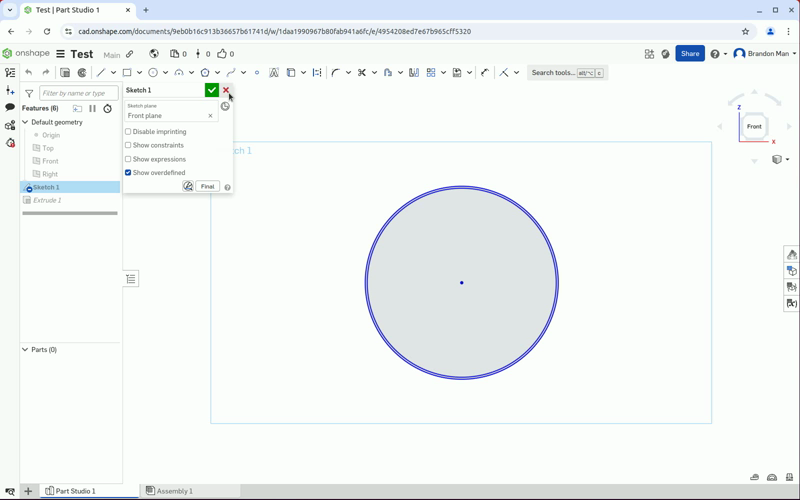
key(shift+s)
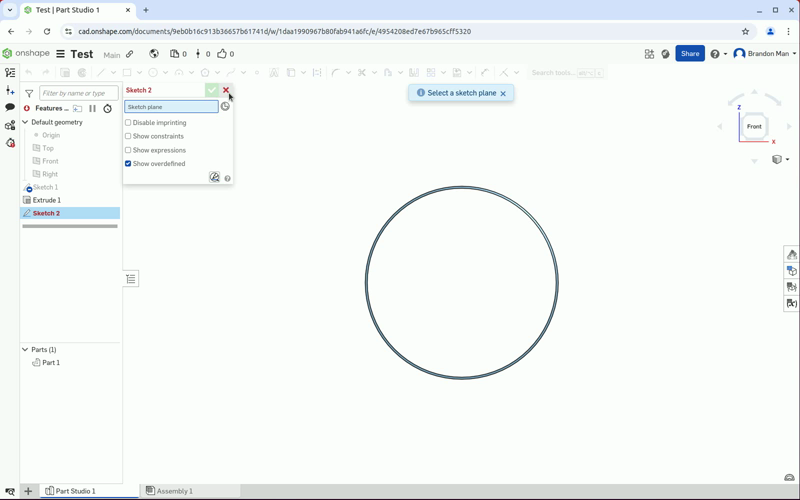
mouse_move(73, 163)
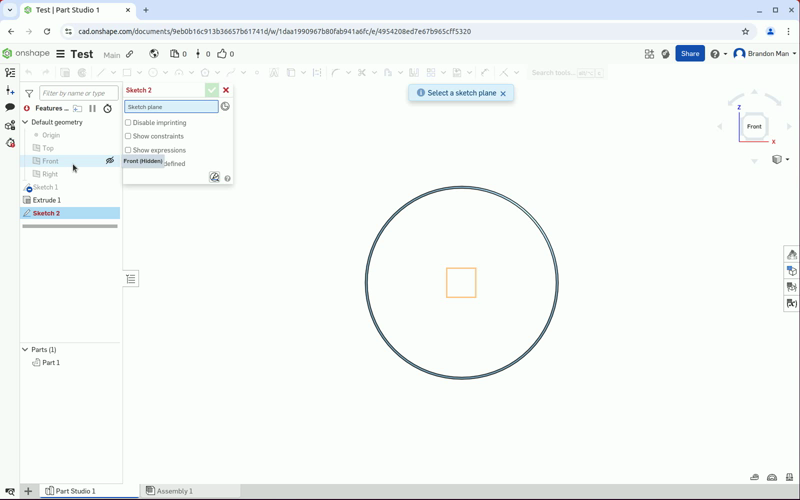
click(73, 163)
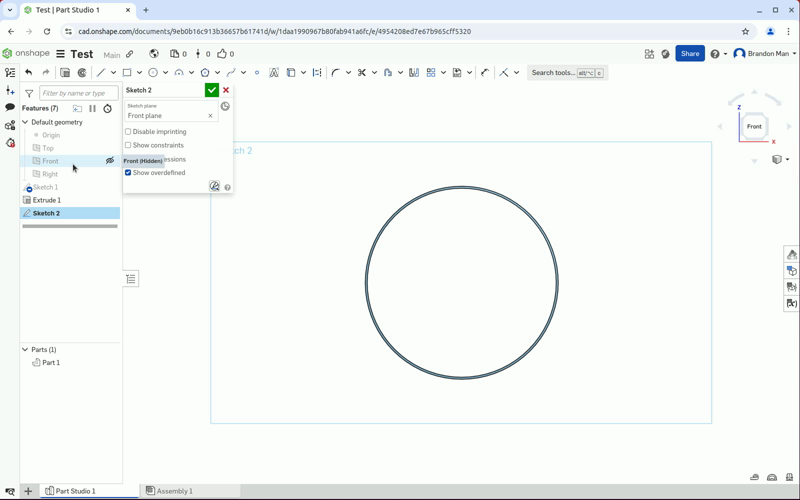
mouse_move(73, 352)
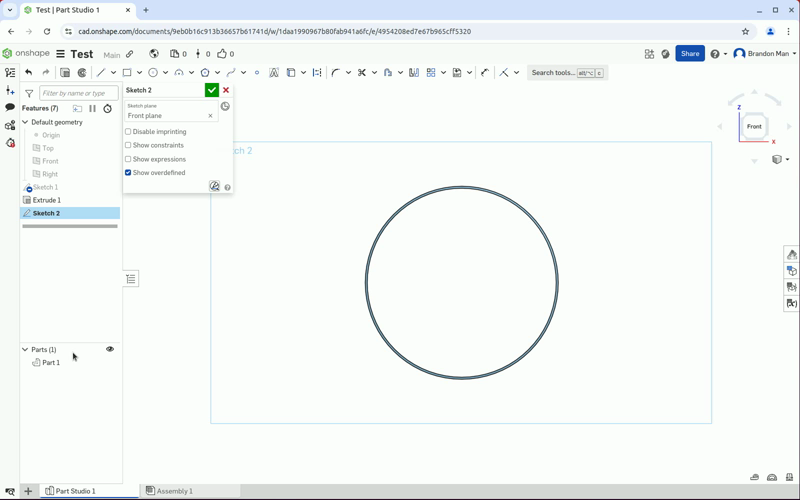
key(y)
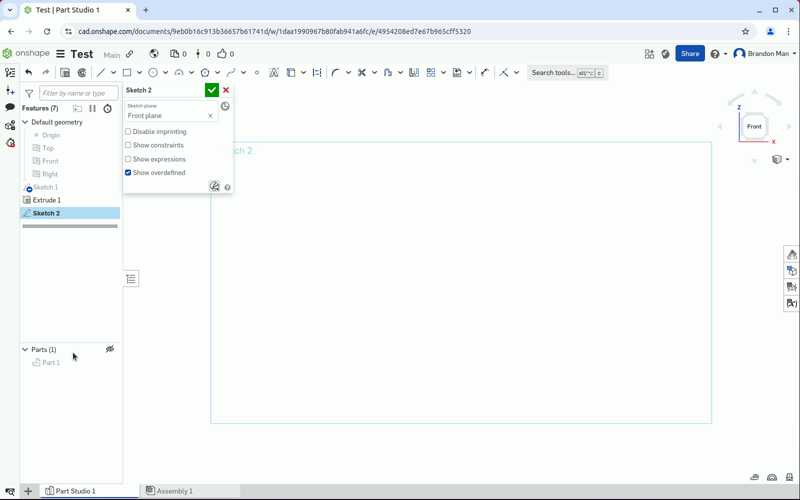
key(a)
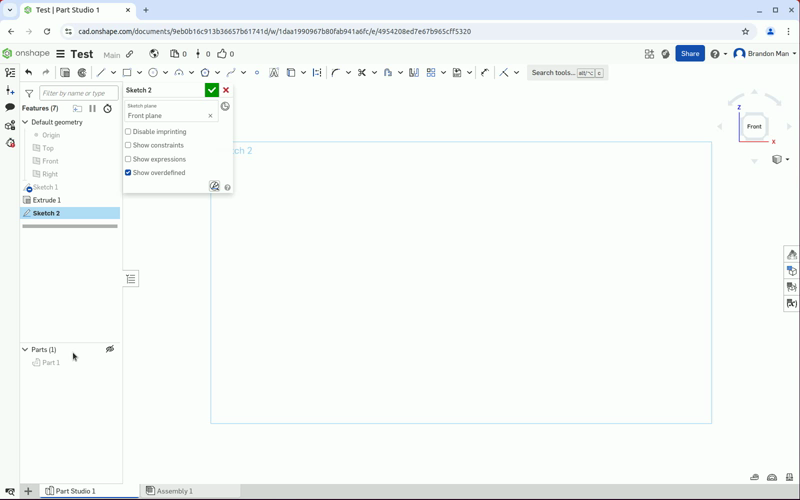
key_down(shift)
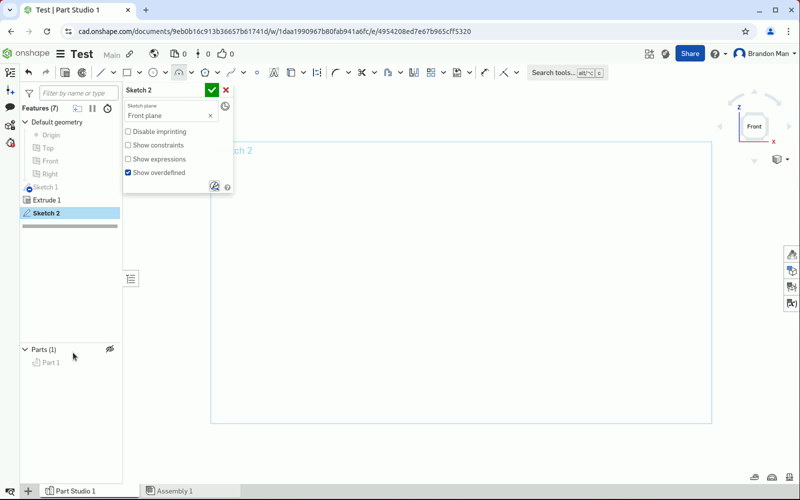
mouse_move(395, 348)
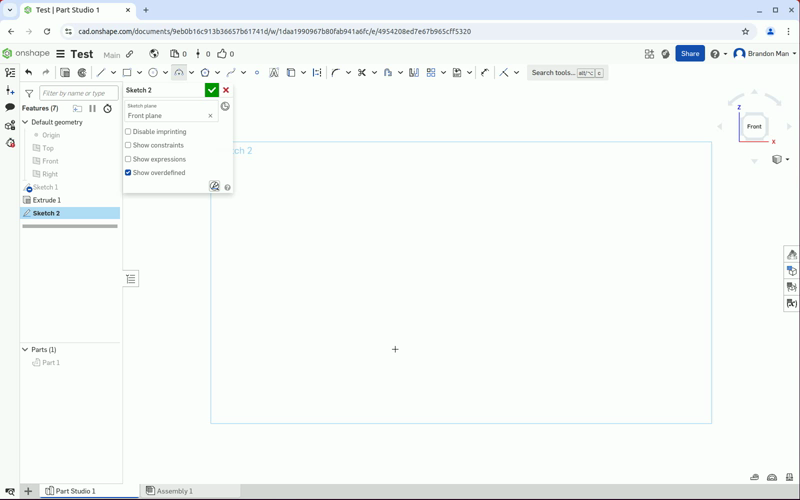
click(395, 348)
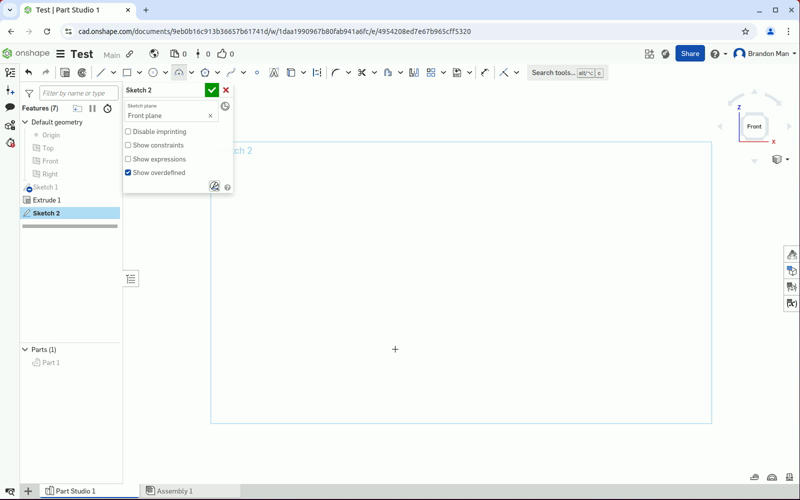
key_up(shift)
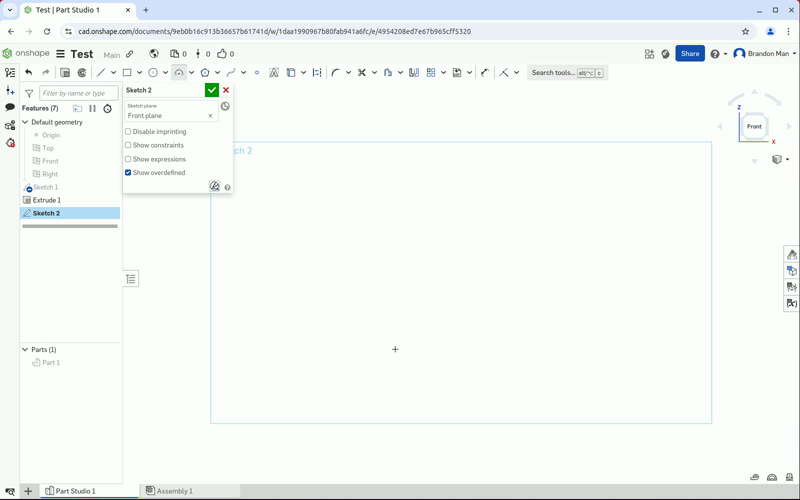
key_down(shift)
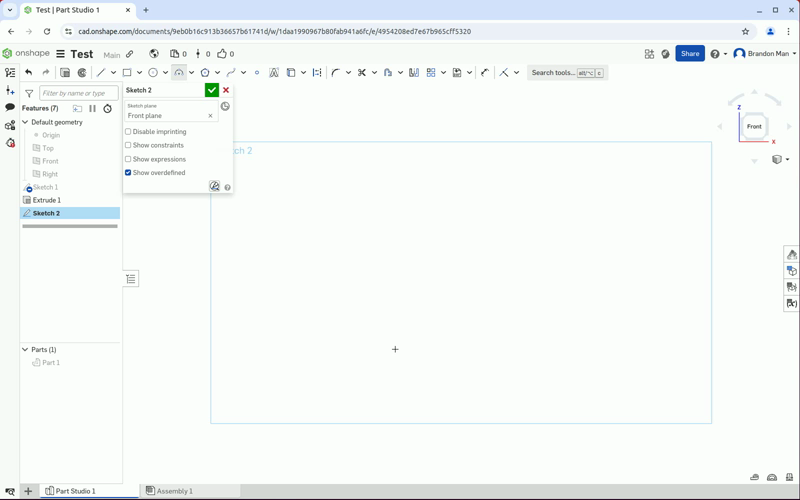
mouse_move(524, 348)
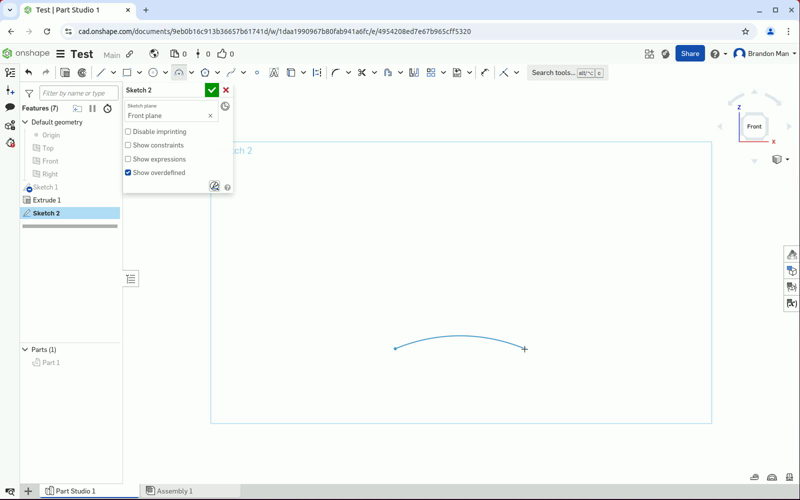
click(524, 348)
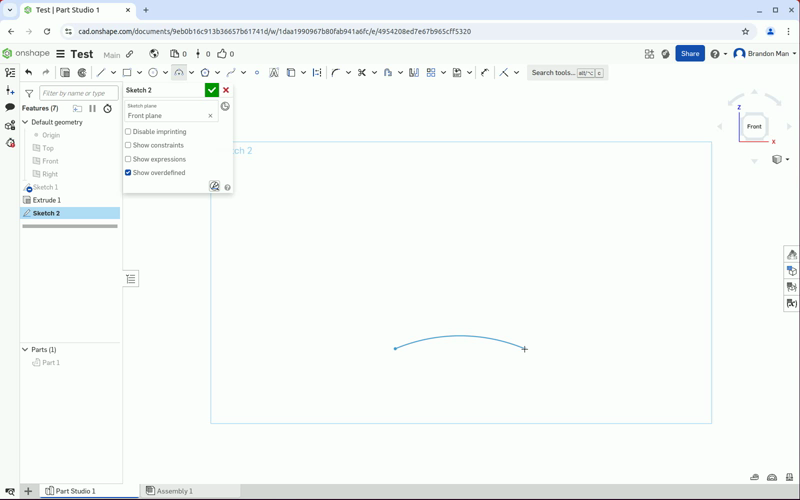
mouse_move(459, 375)
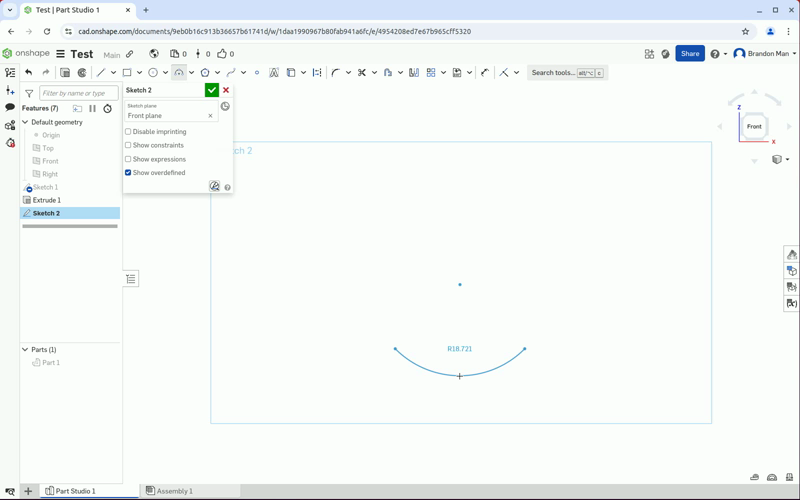
click(459, 375)
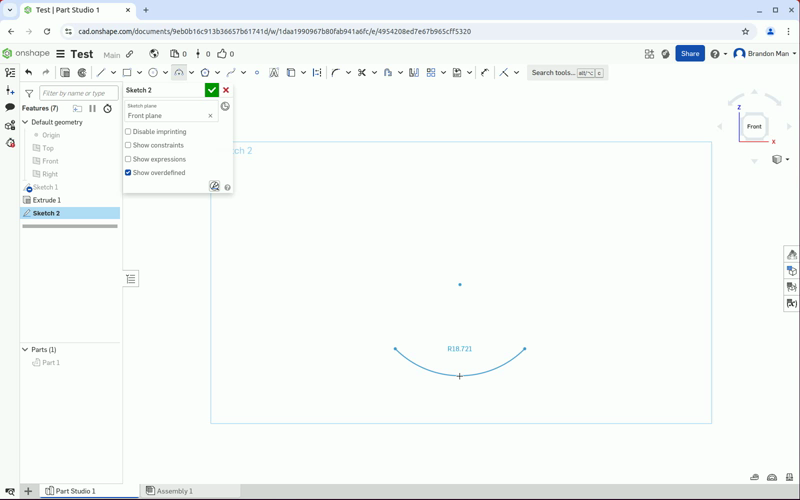
key_up(shift)
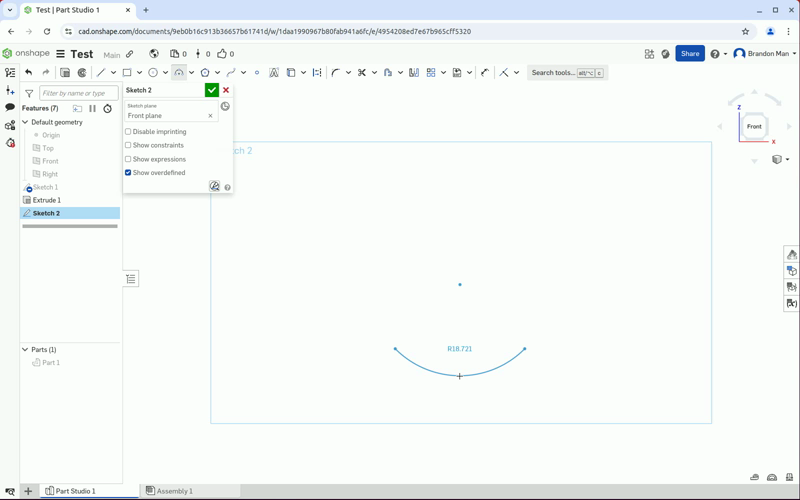
mouse_move(524, 348)
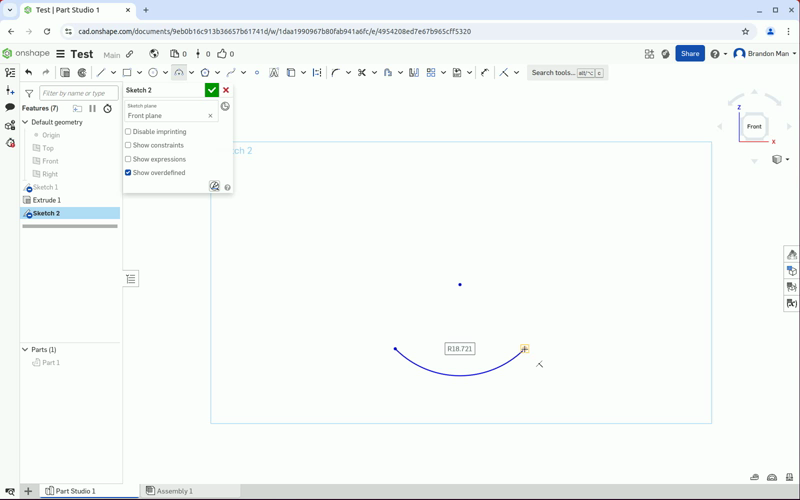
click(524, 348)
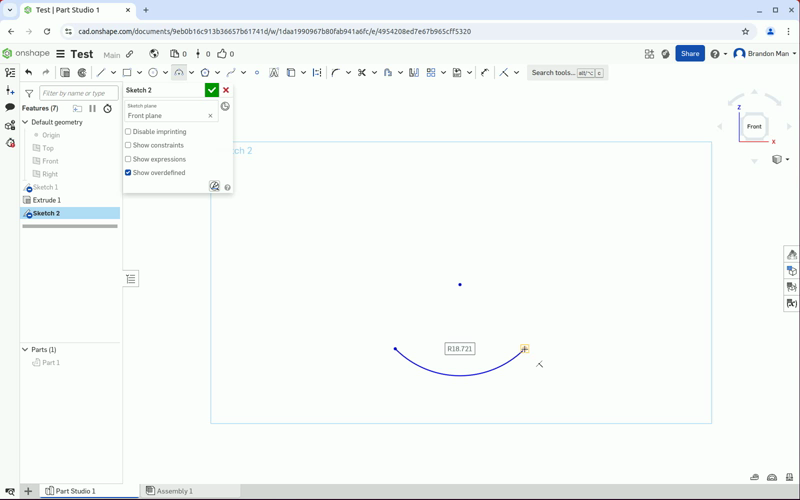
key_down(shift)
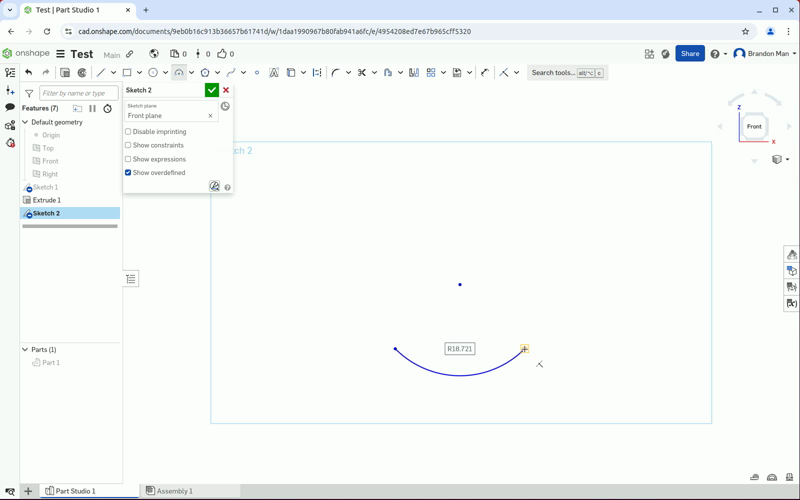
mouse_move(517, 341)
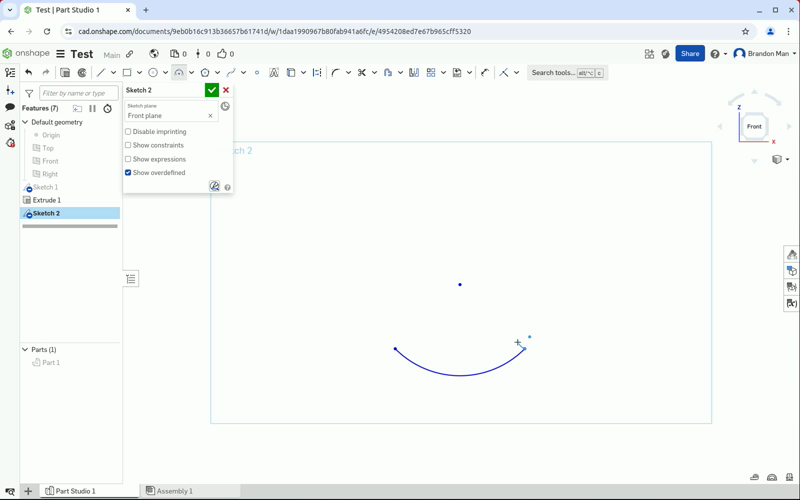
click(517, 341)
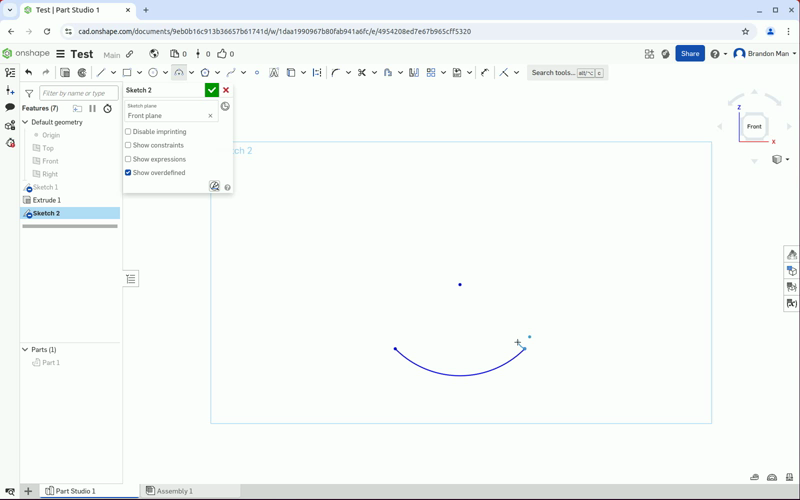
mouse_move(525, 341)
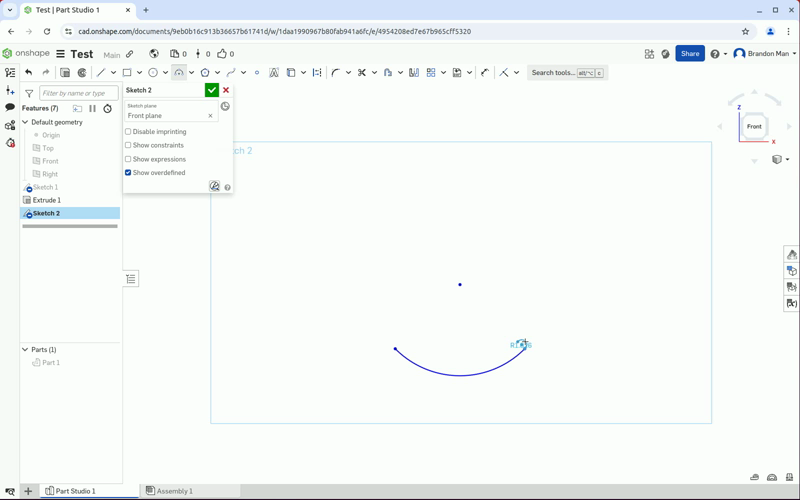
click(525, 341)
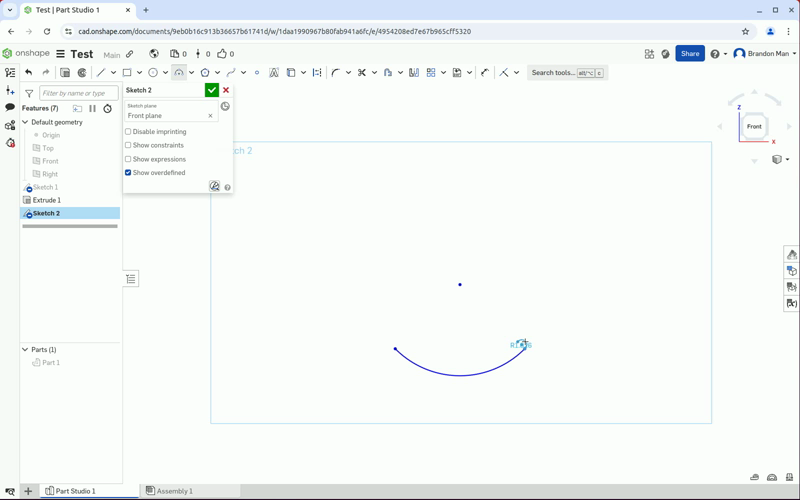
key_up(shift)
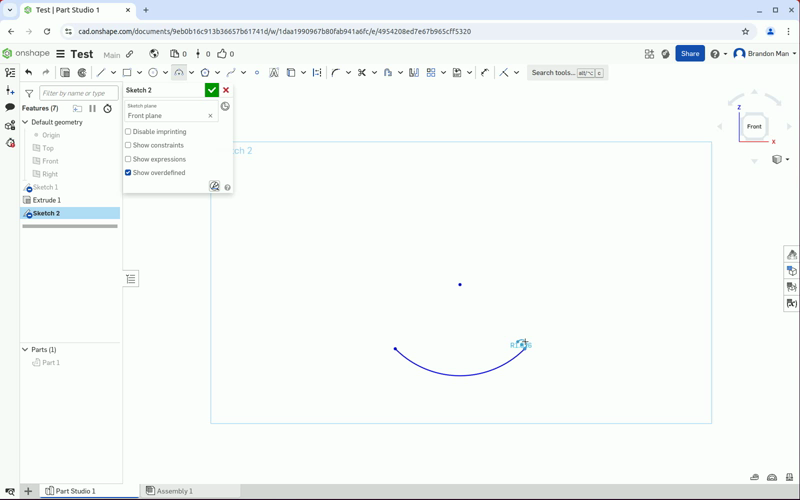
key(esc)
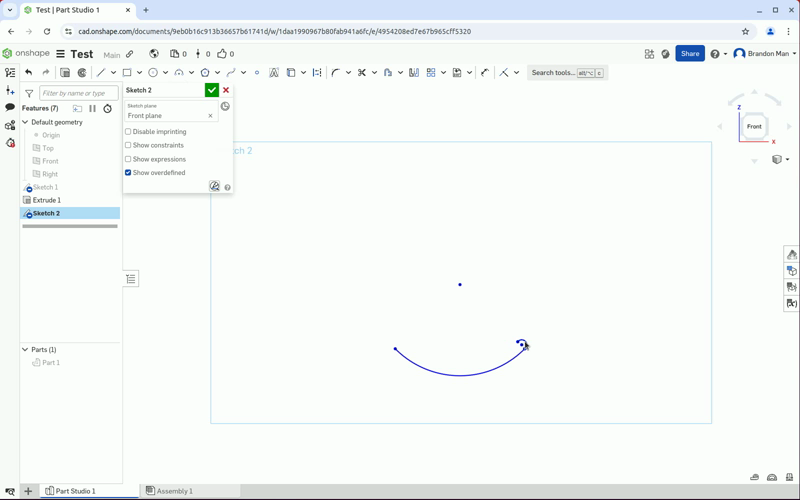
key(l)
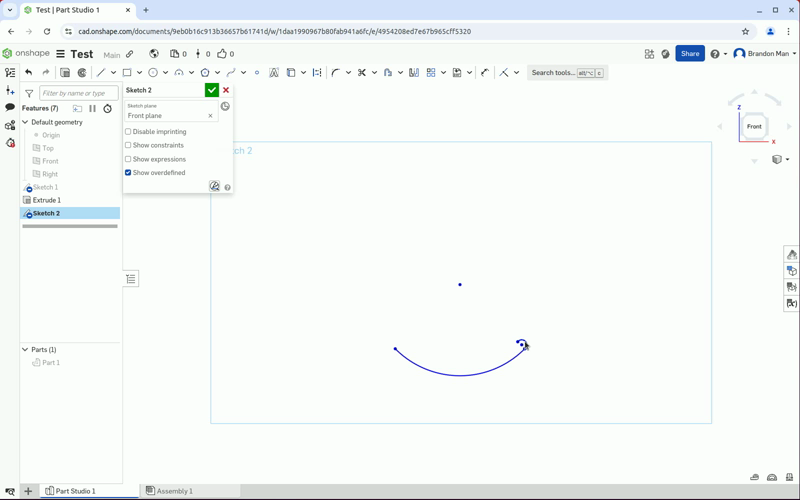
mouse_move(517, 341)
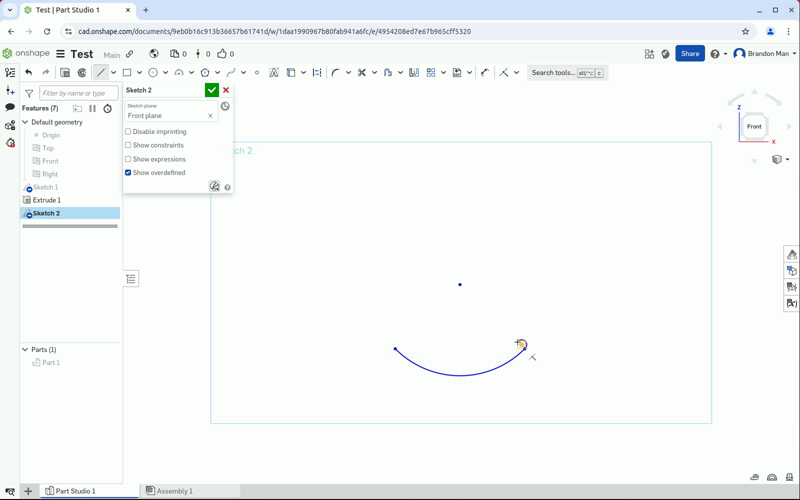
click(517, 341)
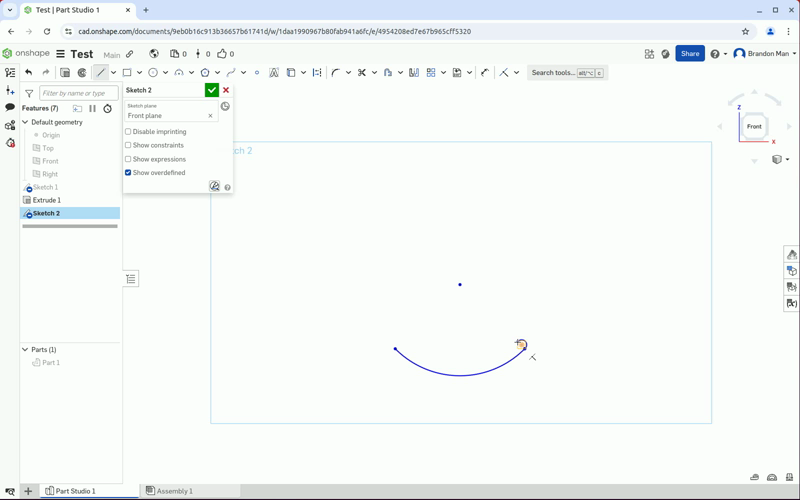
key_down(shift)
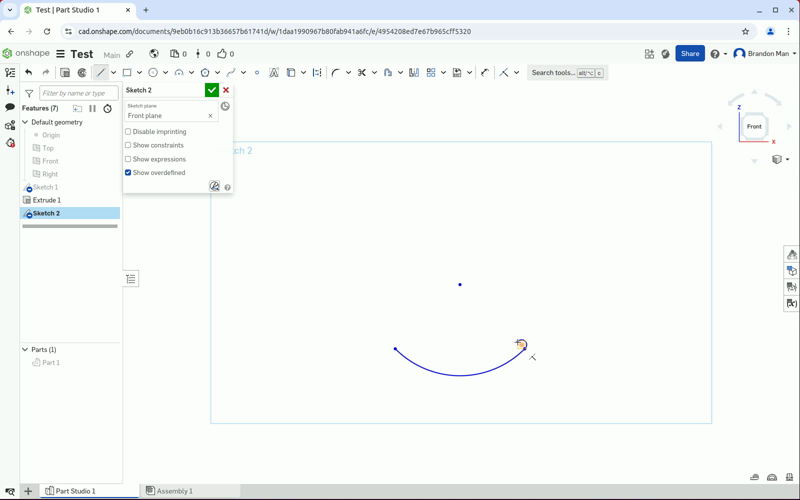
mouse_move(547, 341)
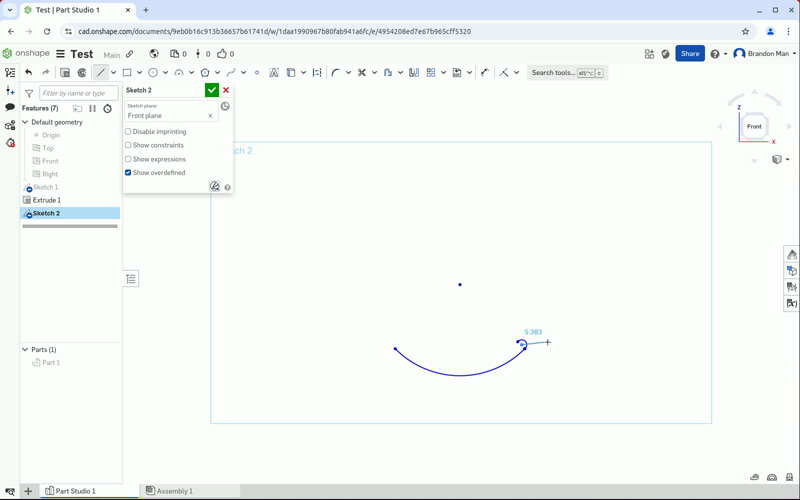
mouse_move(516, 340)
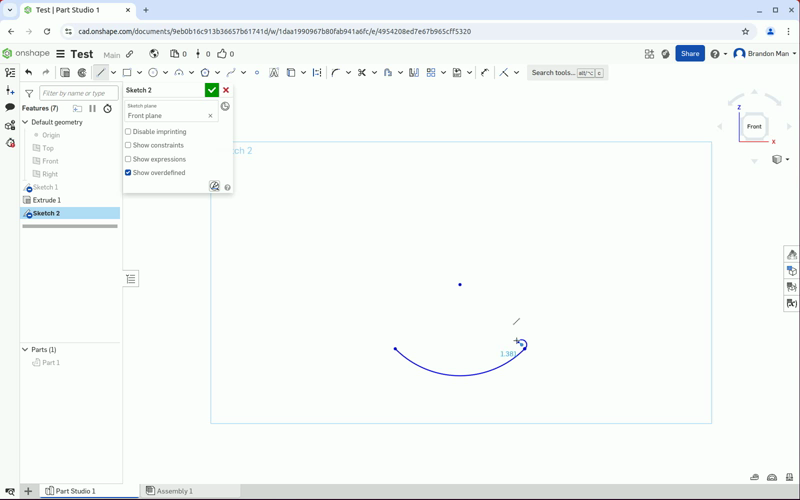
scroll(6)
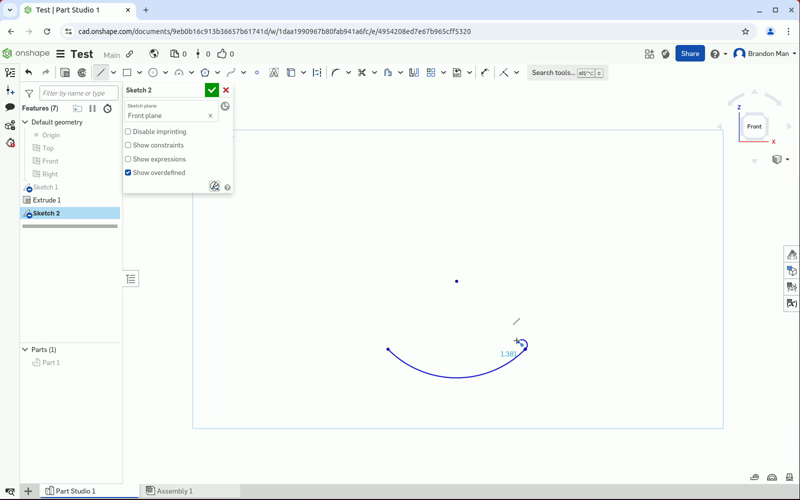
scroll(6)
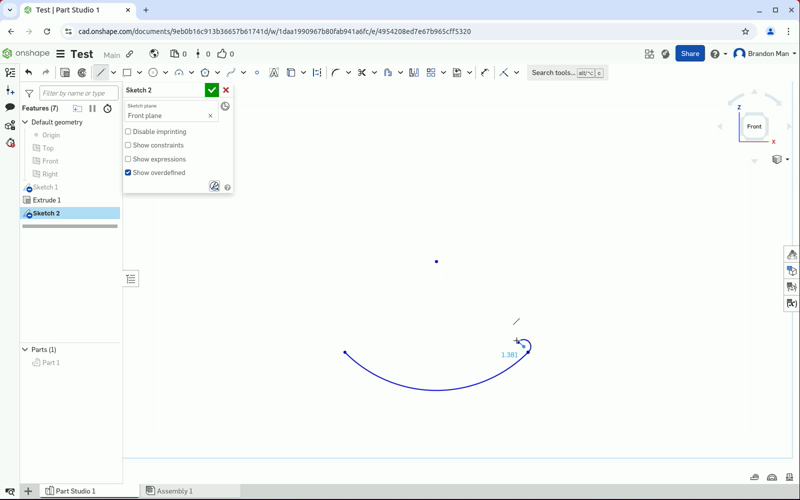
scroll(6)
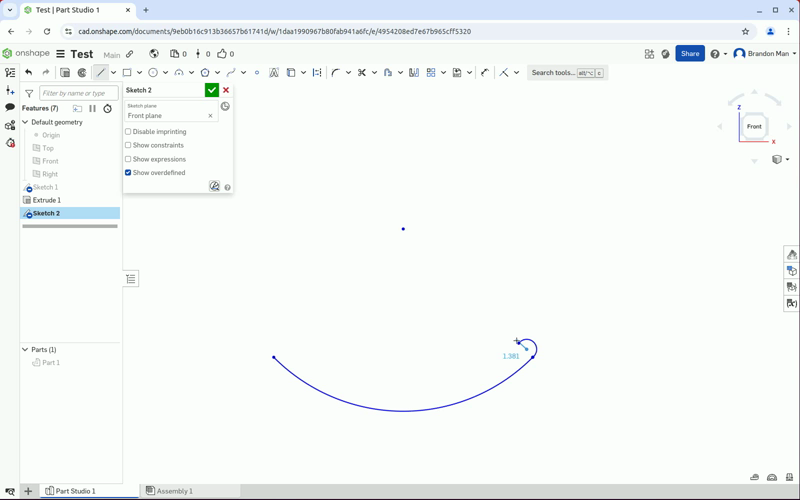
scroll(6)
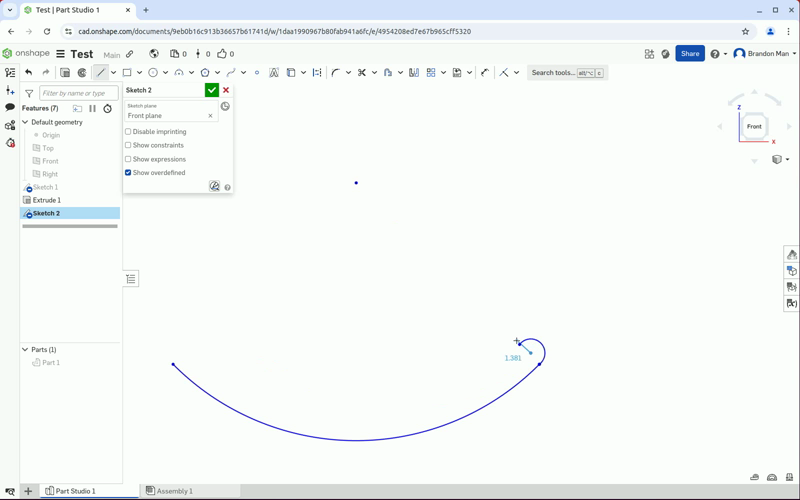
scroll(6)
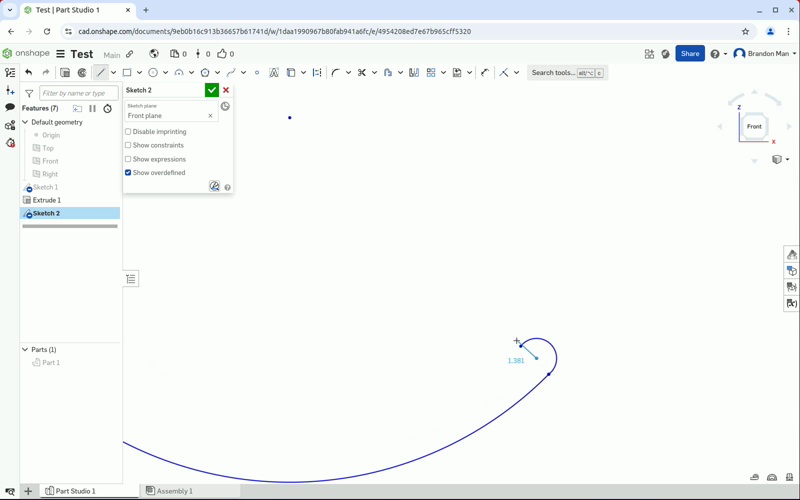
scroll(6)
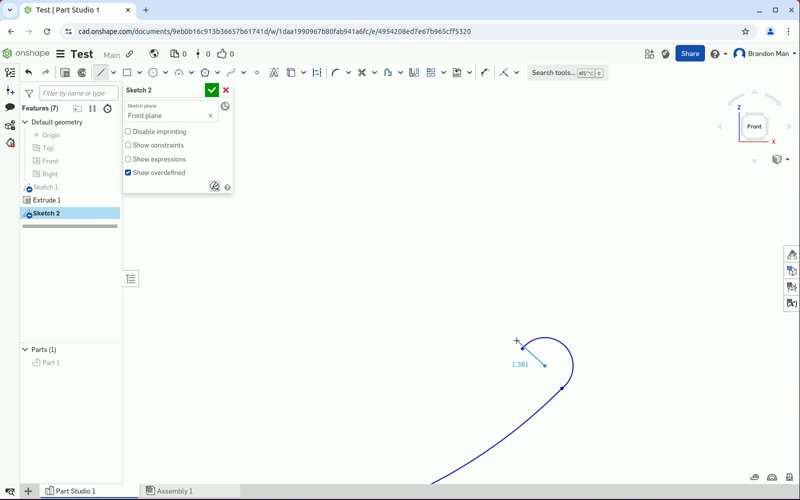
scroll(6)
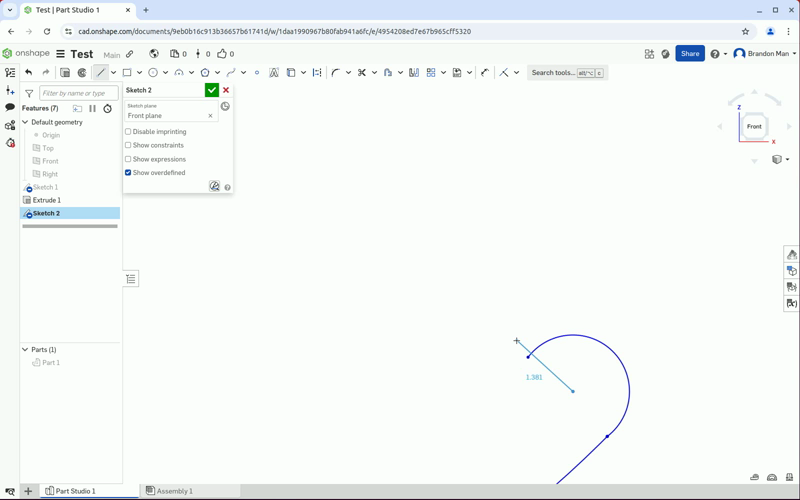
click(516, 340)
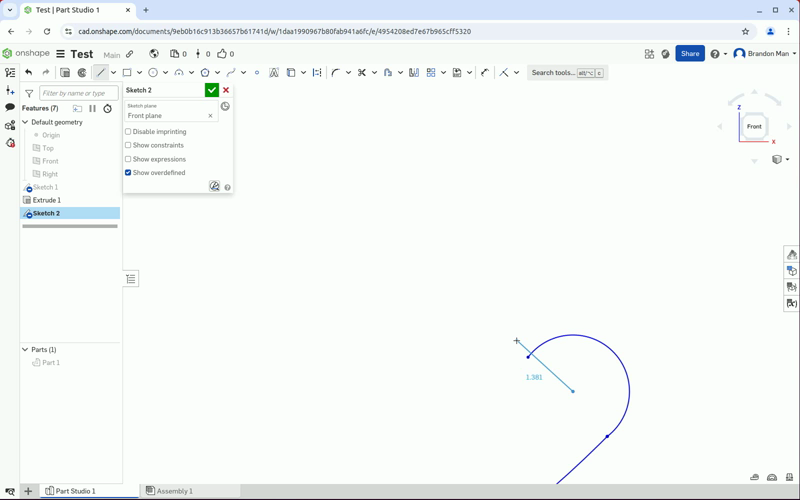
scroll(-6)
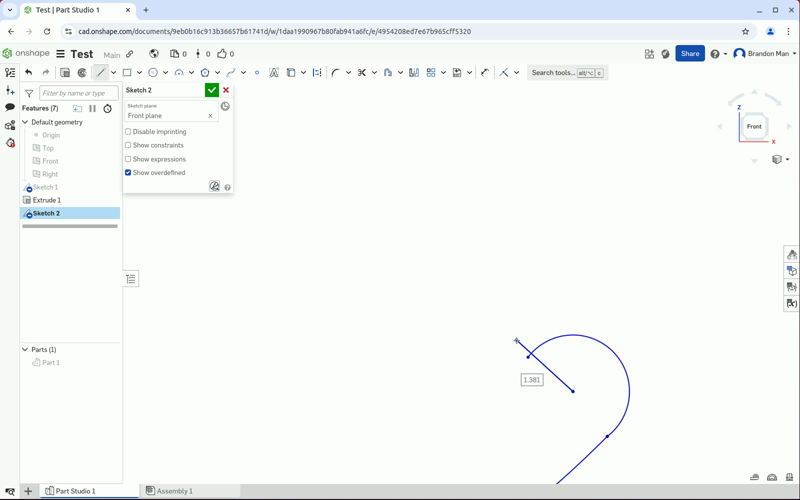
scroll(-6)
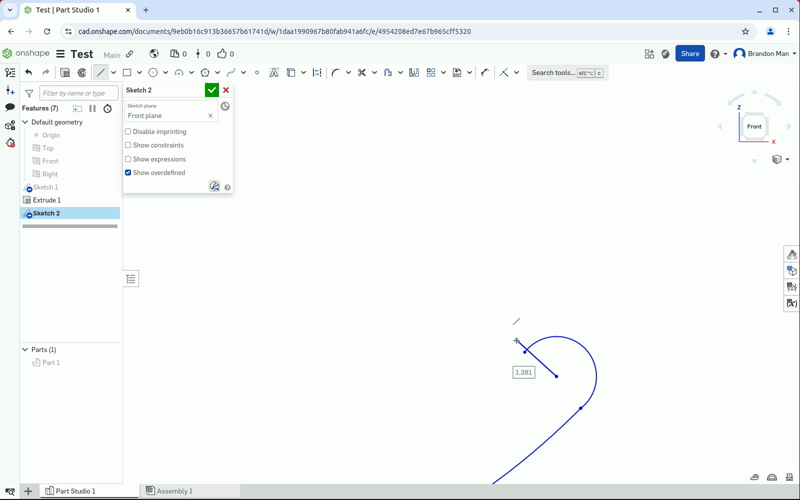
scroll(-6)
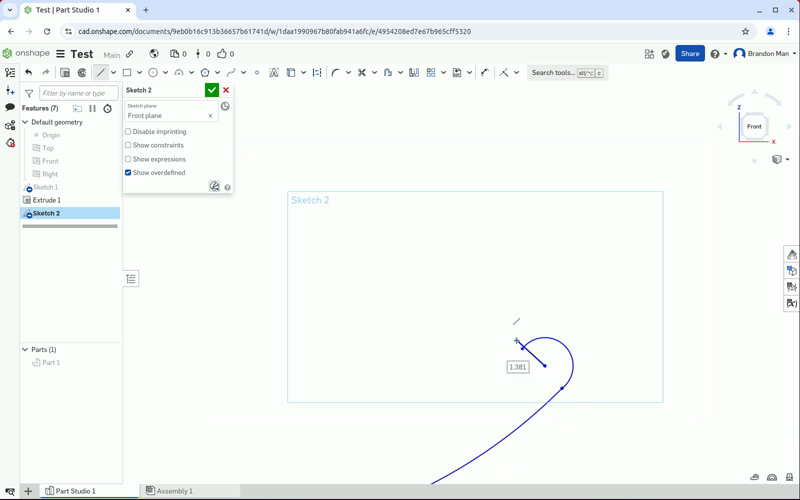
scroll(-6)
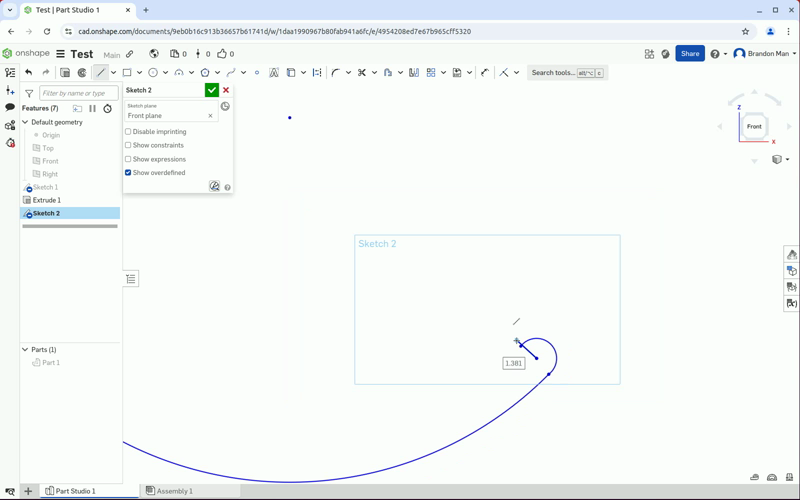
scroll(-6)
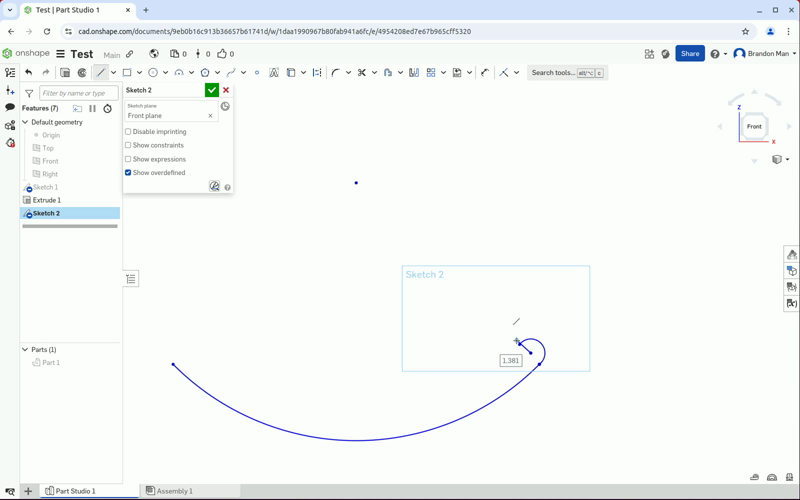
scroll(-6)
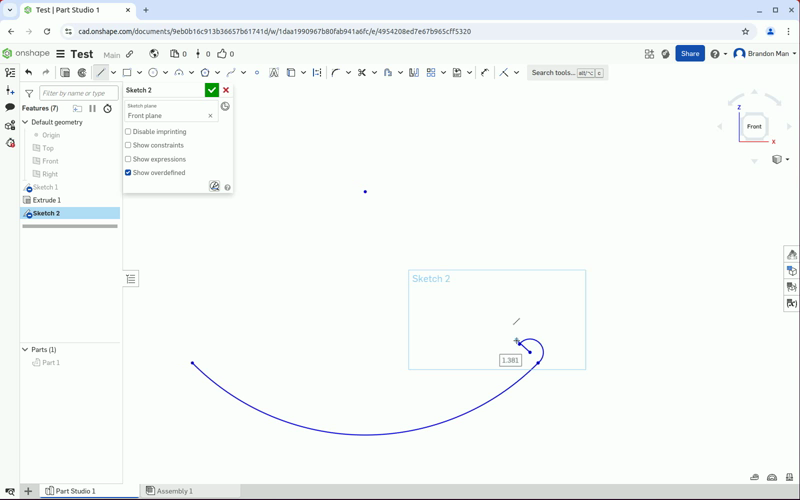
scroll(-6)
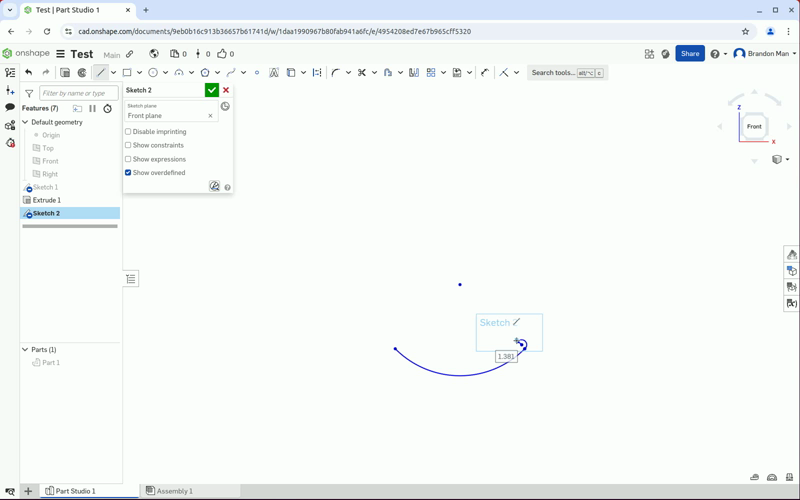
key_up(shift)
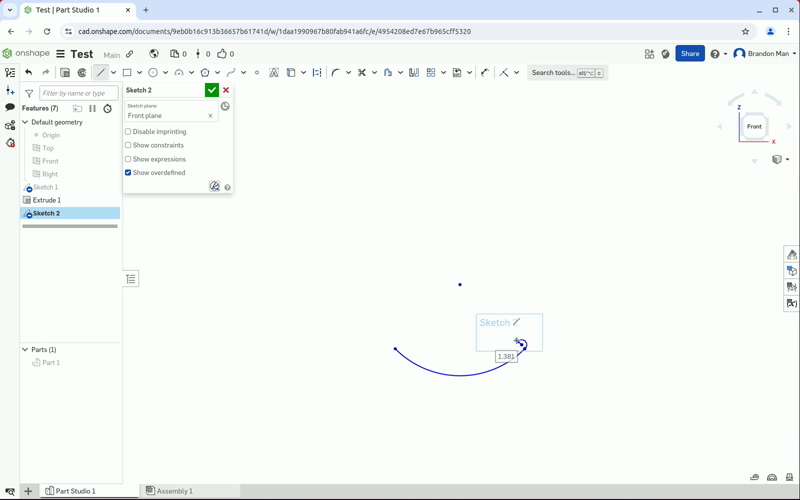
key(esc)
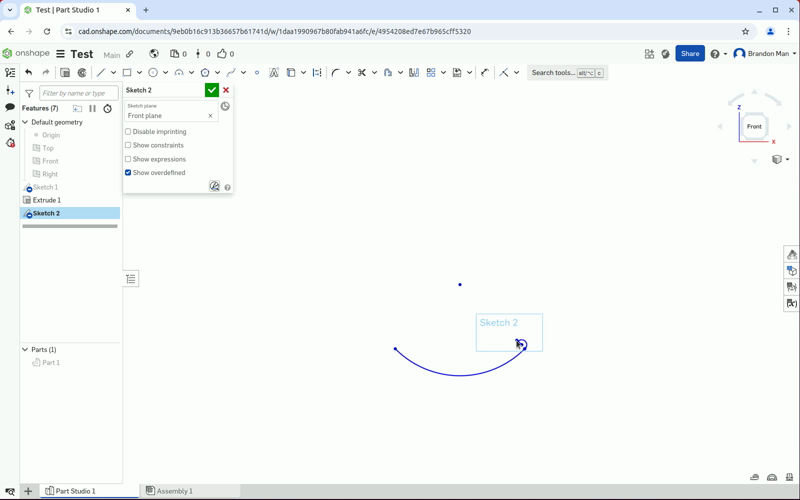
key(a)
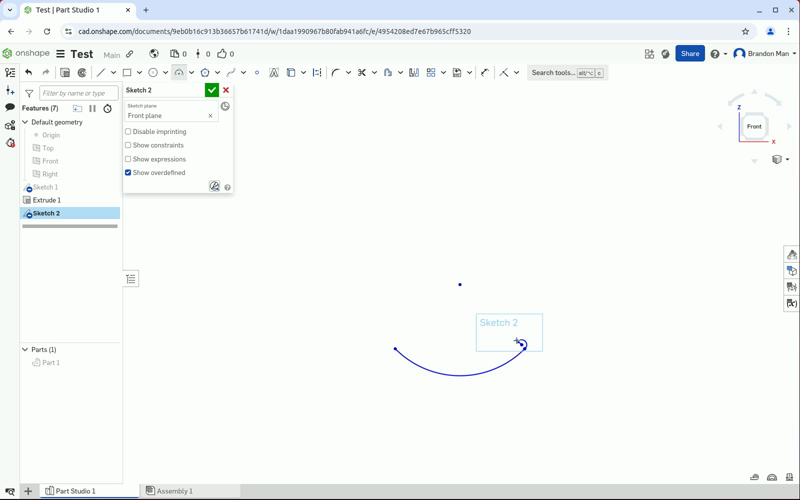
mouse_move(516, 340)
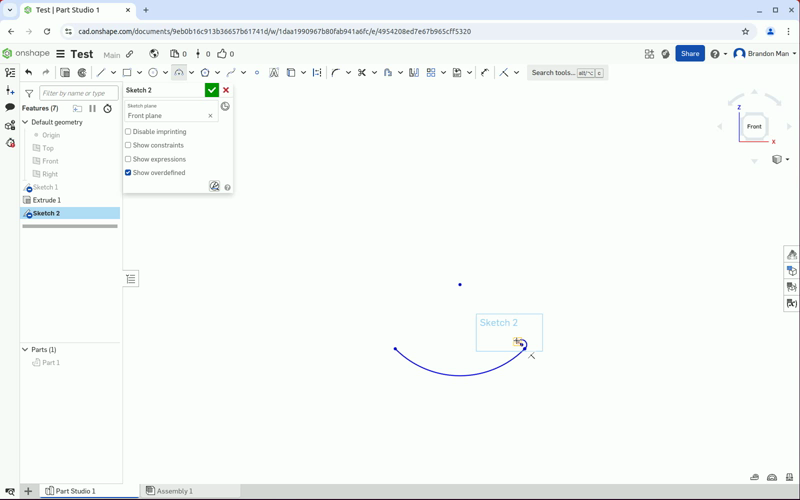
scroll(6)
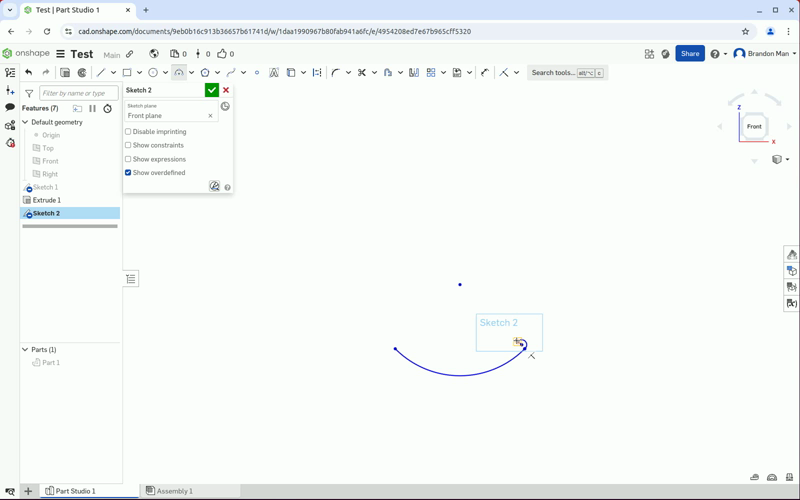
scroll(6)
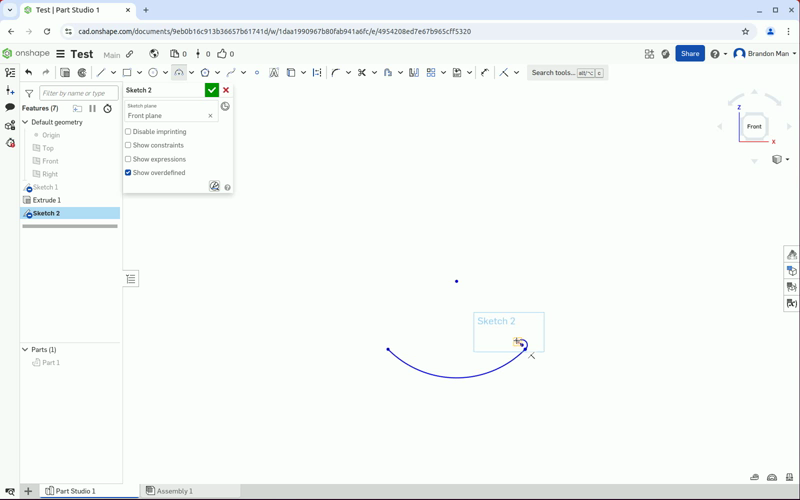
scroll(6)
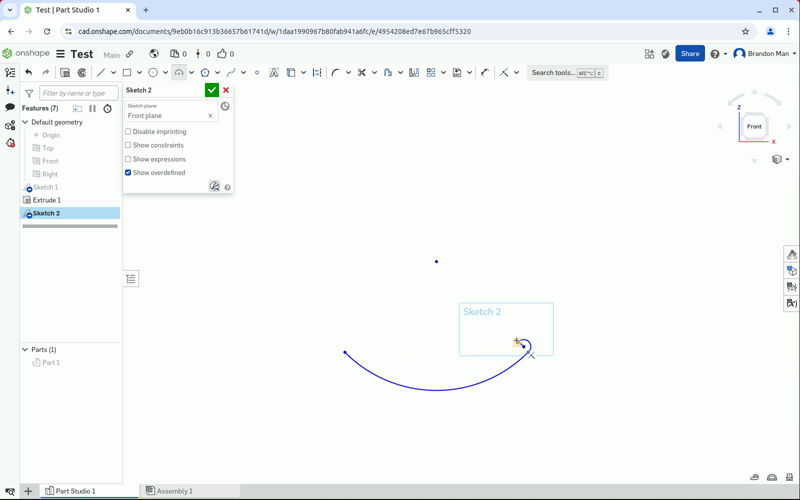
scroll(6)
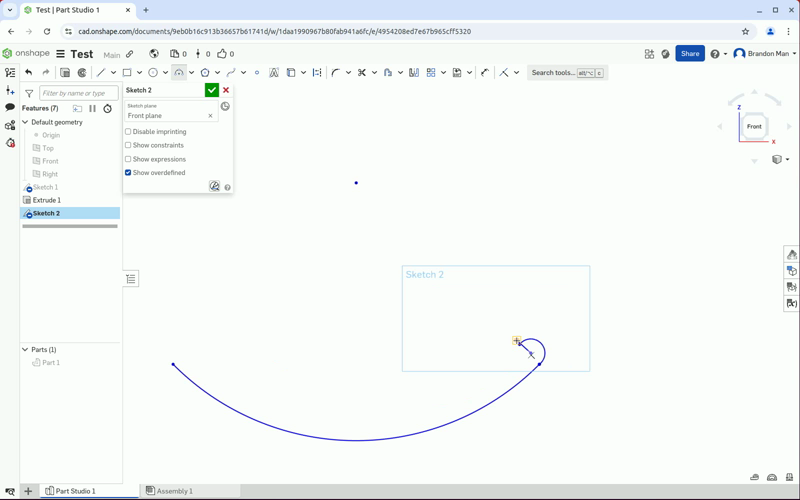
scroll(6)
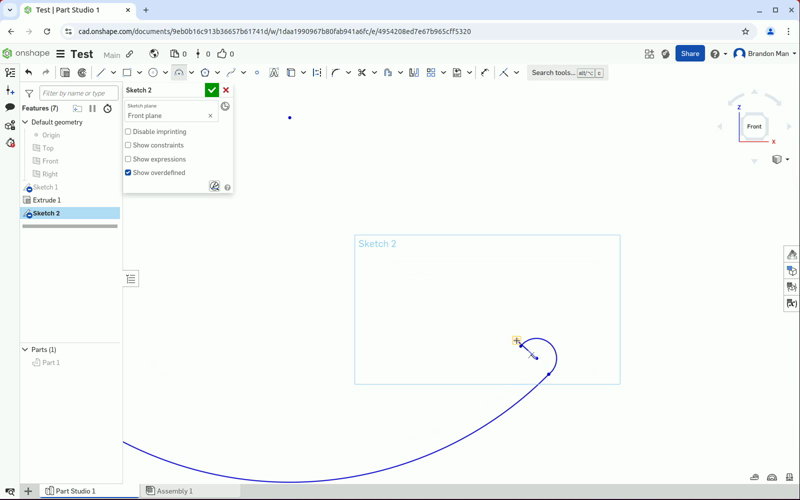
scroll(6)
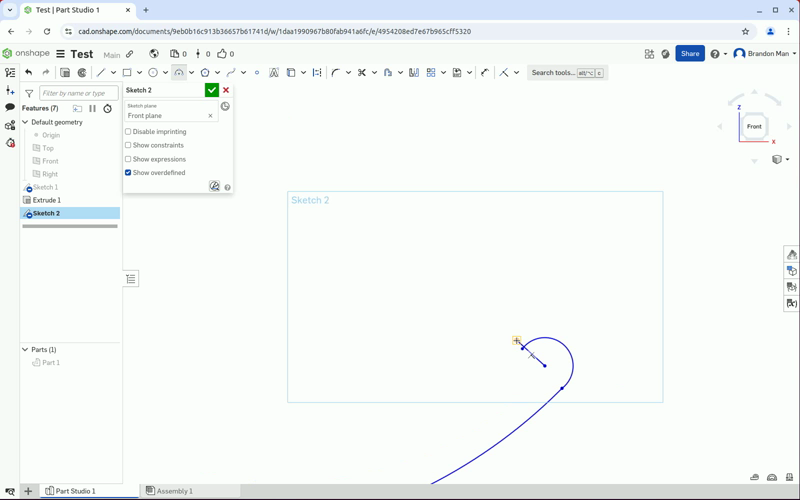
scroll(6)
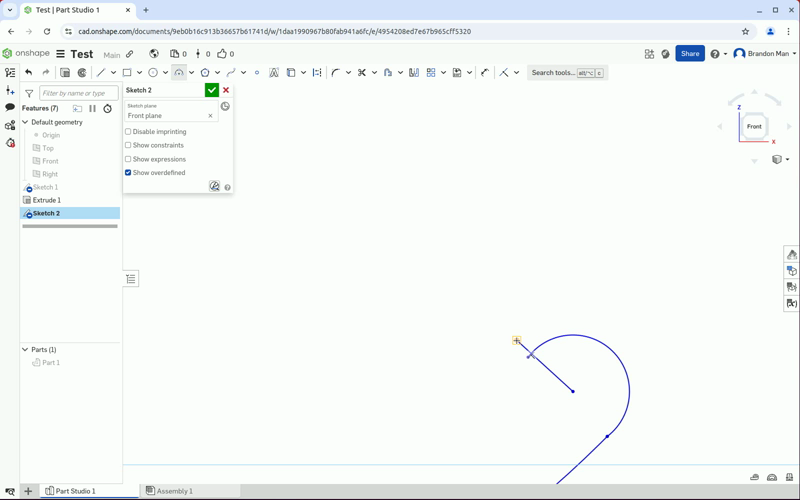
click(516, 340)
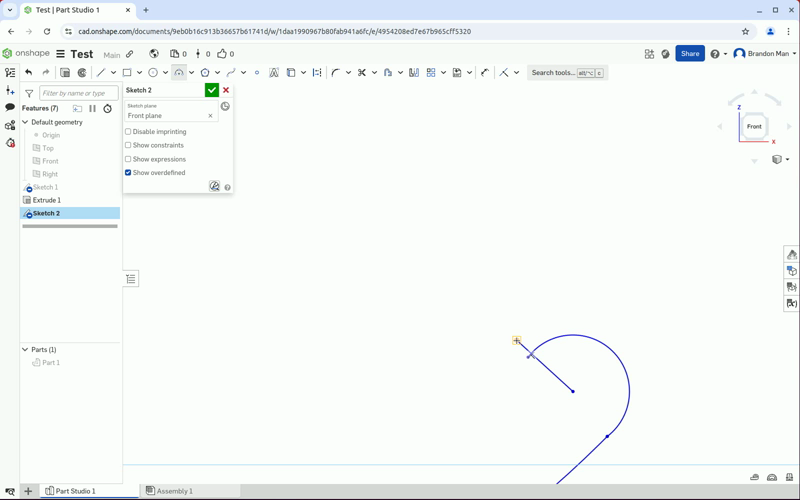
scroll(-6)
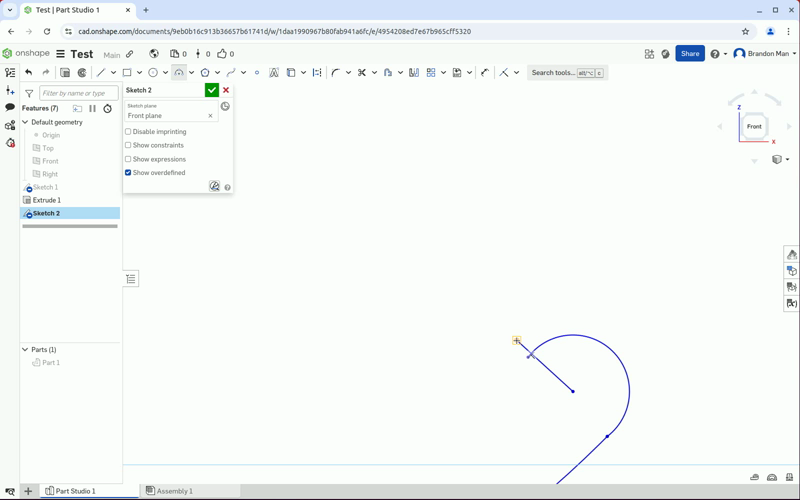
scroll(-6)
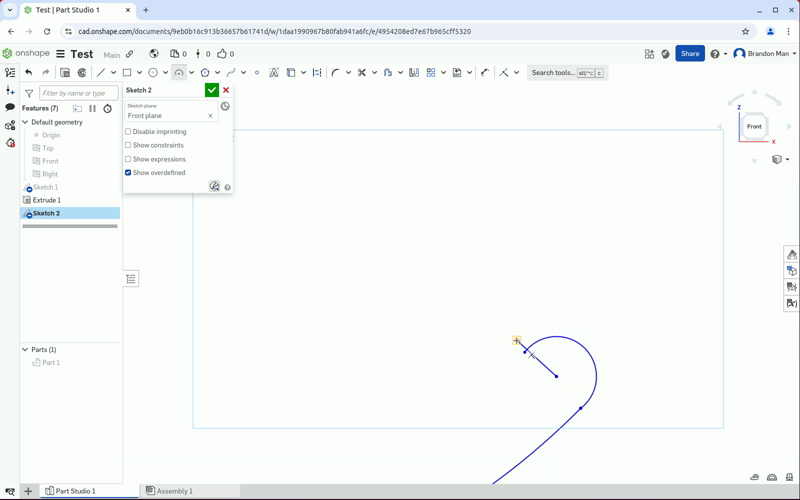
scroll(-6)
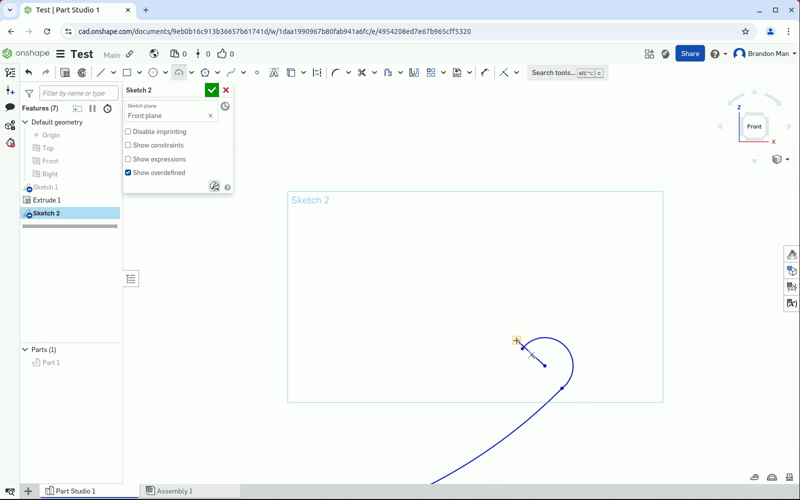
scroll(-6)
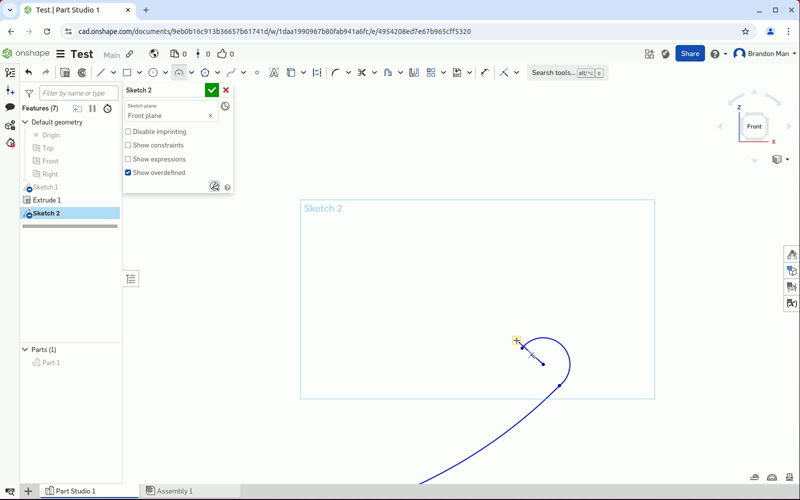
scroll(-6)
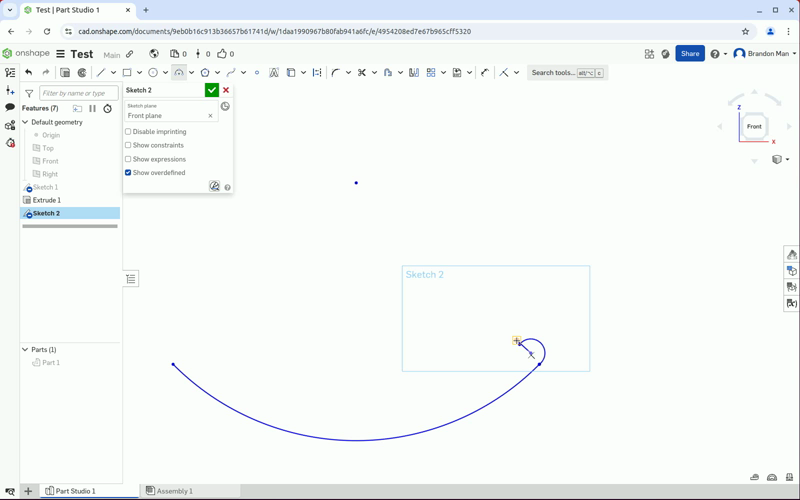
scroll(-6)
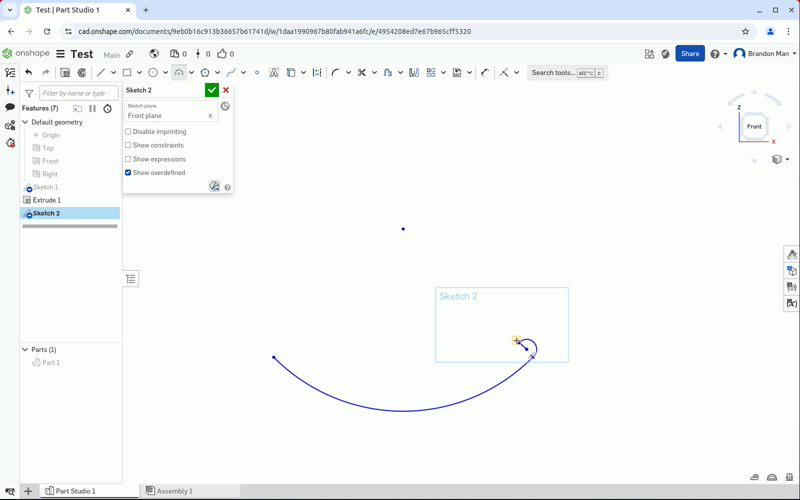
scroll(-6)
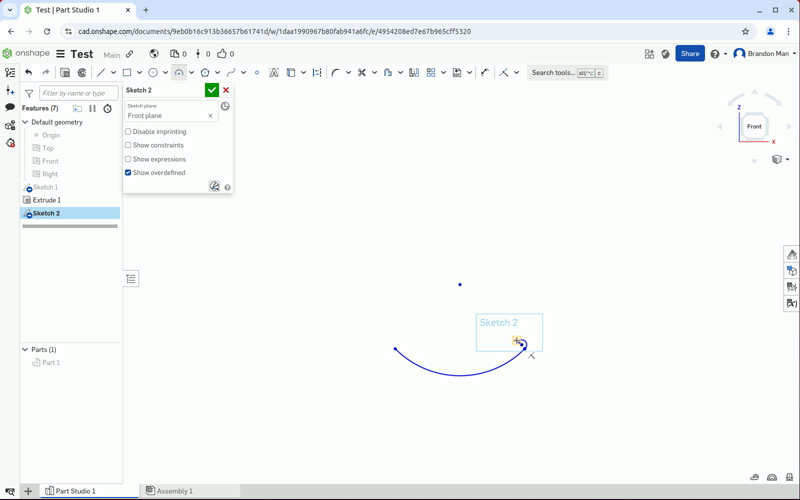
key_down(shift)
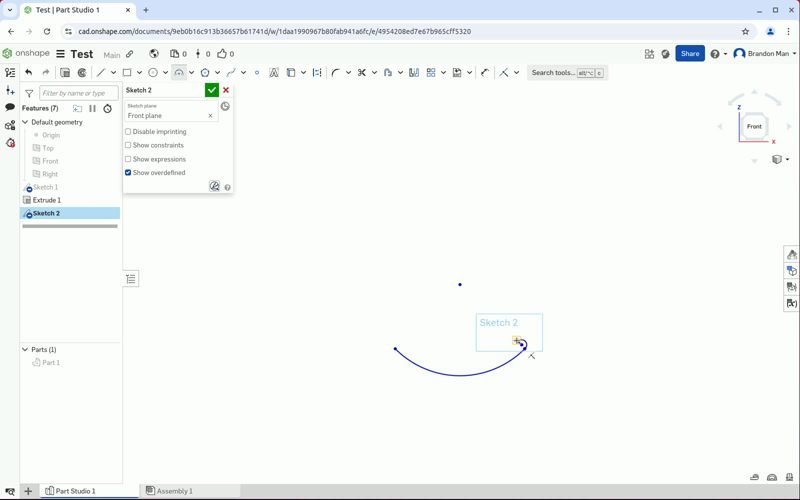
mouse_move(403, 340)
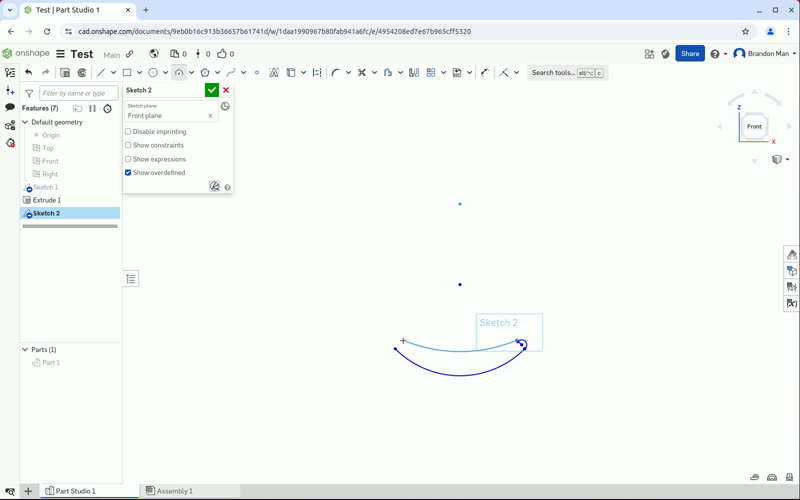
click(403, 340)
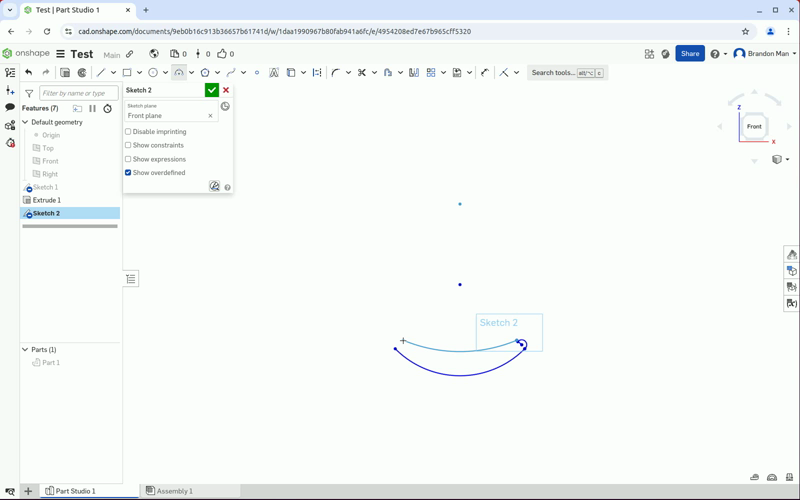
mouse_move(459, 363)
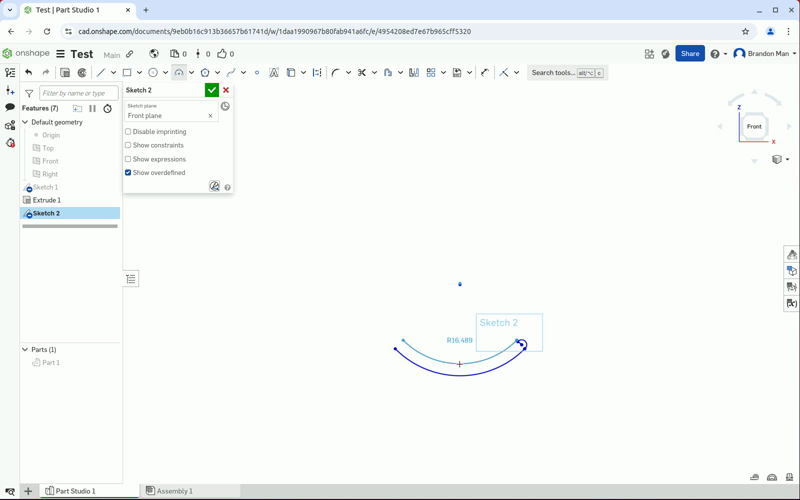
click(459, 363)
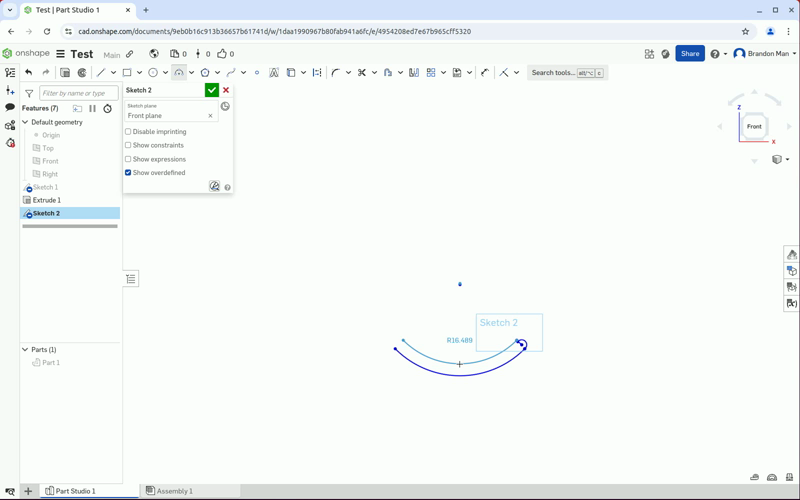
key_up(shift)
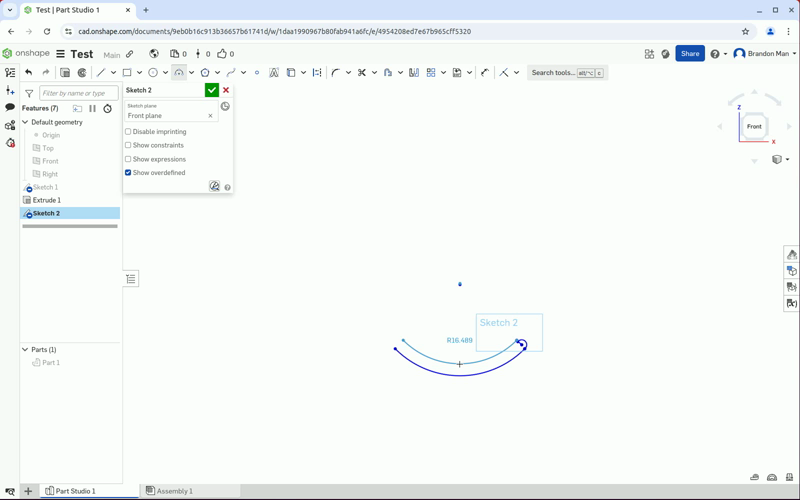
key(esc)
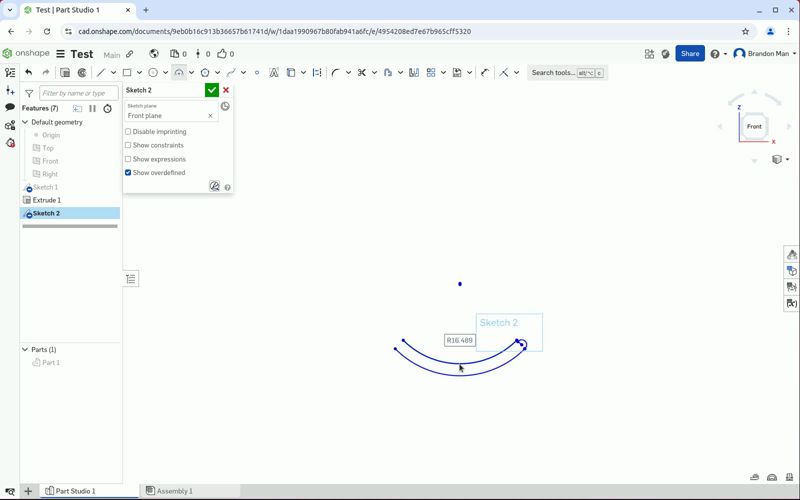
key(l)
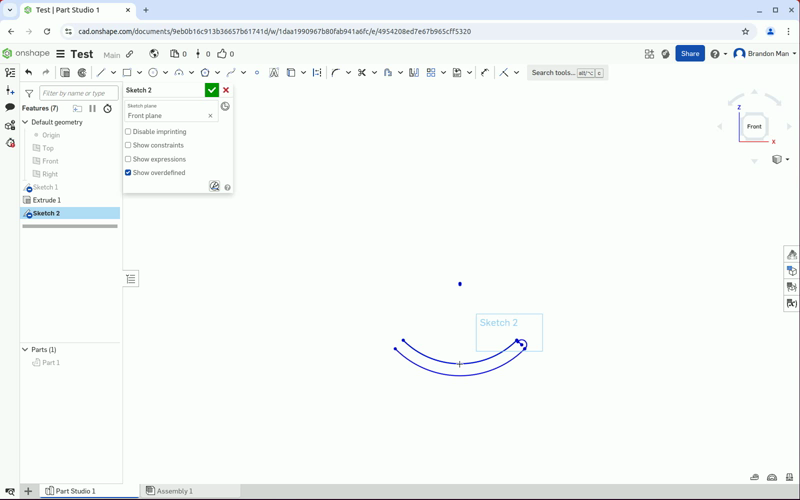
mouse_move(403, 340)
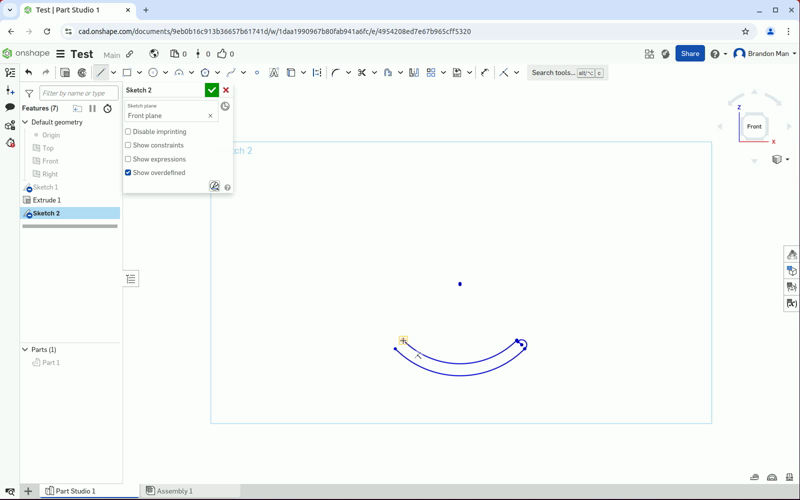
click(403, 340)
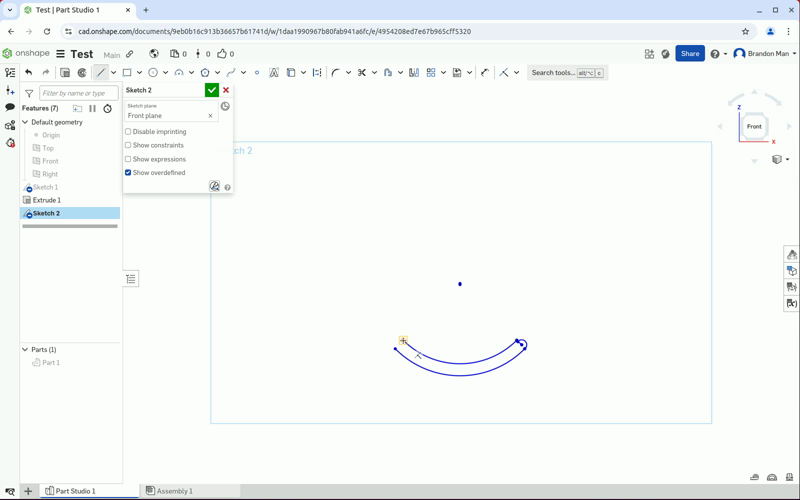
mouse_move(433, 340)
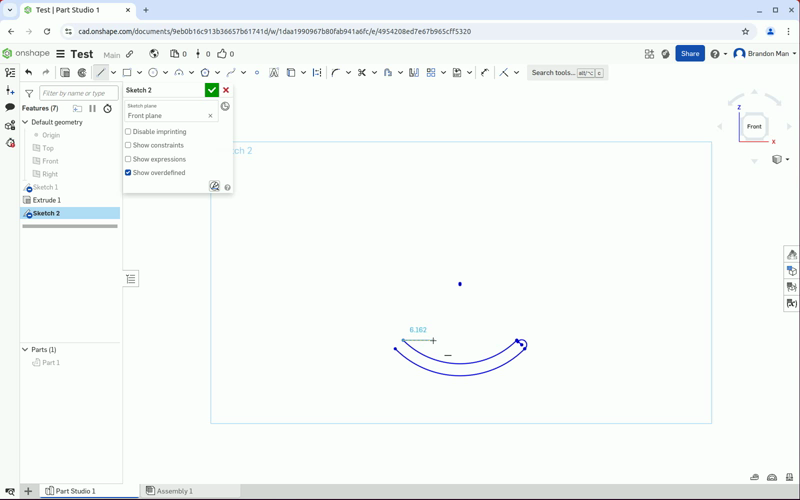
key_down(shift)
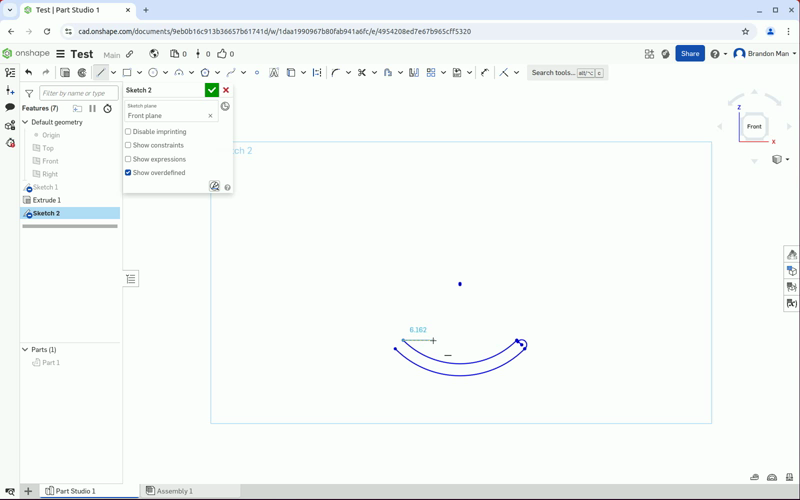
mouse_move(395, 348)
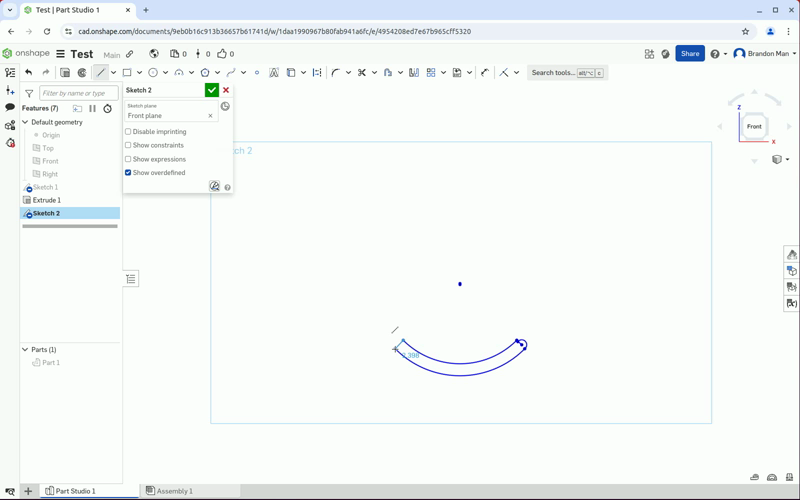
key_up(shift)
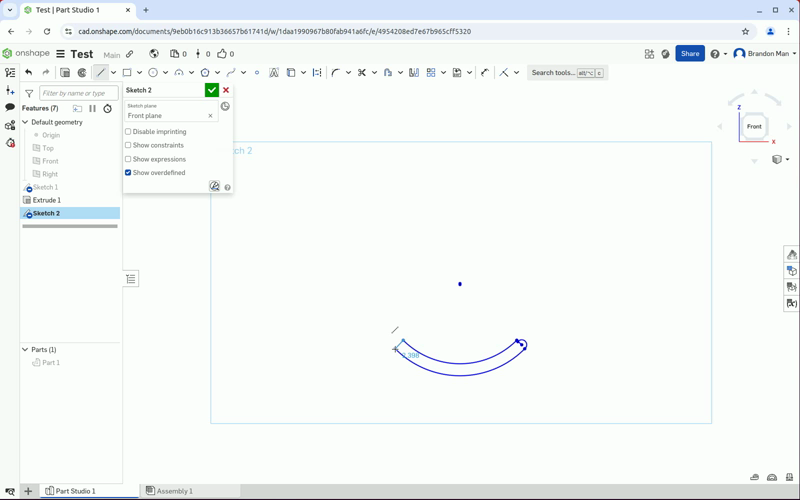
click(395, 348)
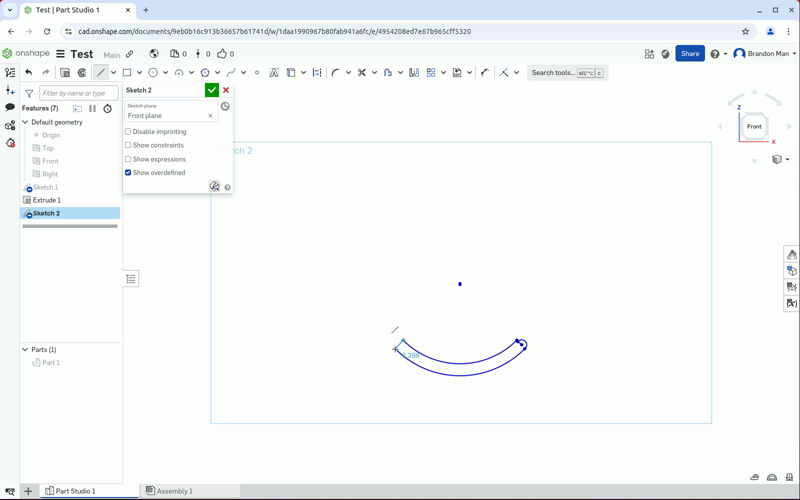
key(esc)
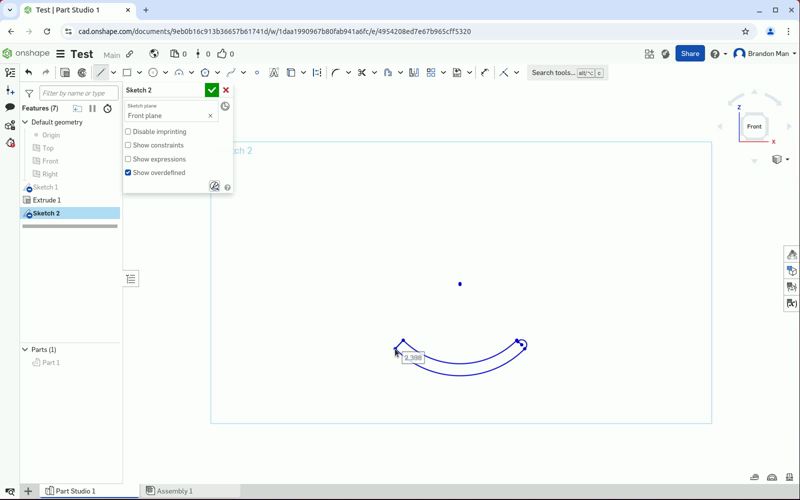
mouse_move(493, 359)
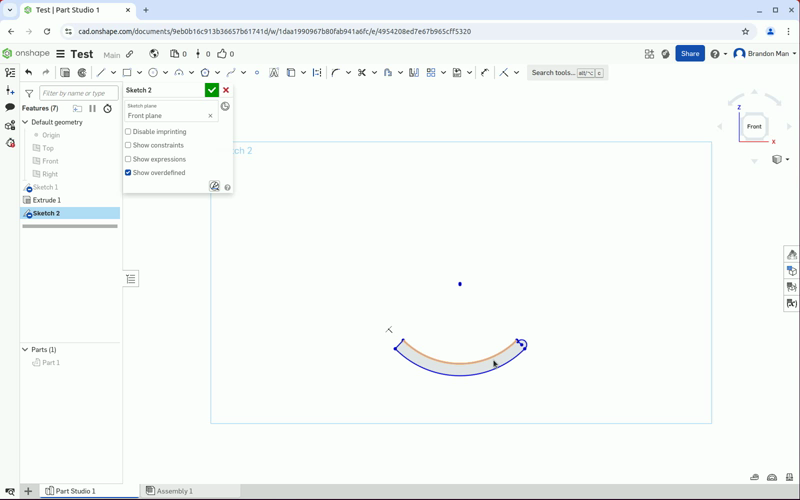
scroll(6)
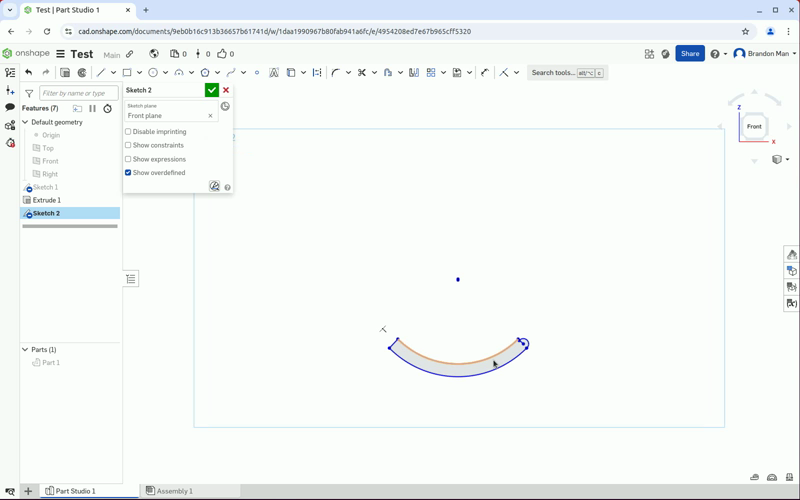
scroll(6)
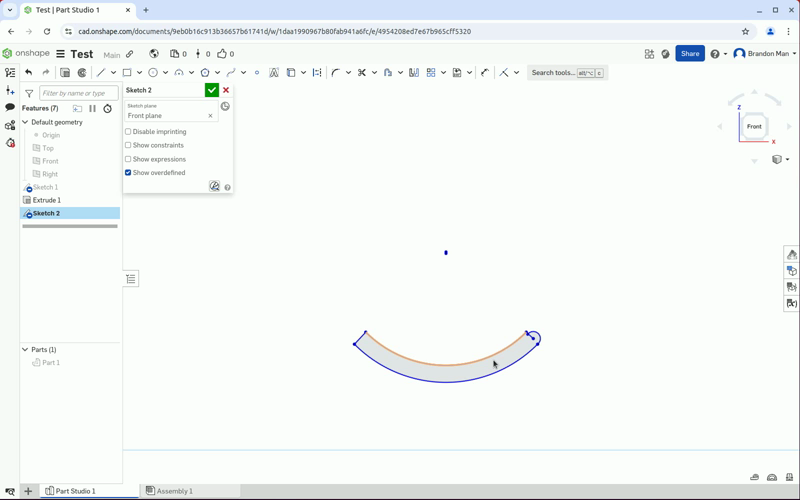
scroll(6)
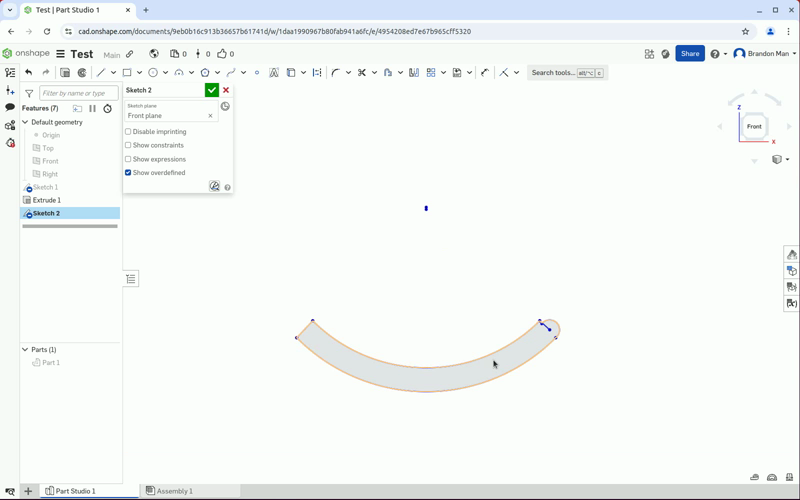
scroll(6)
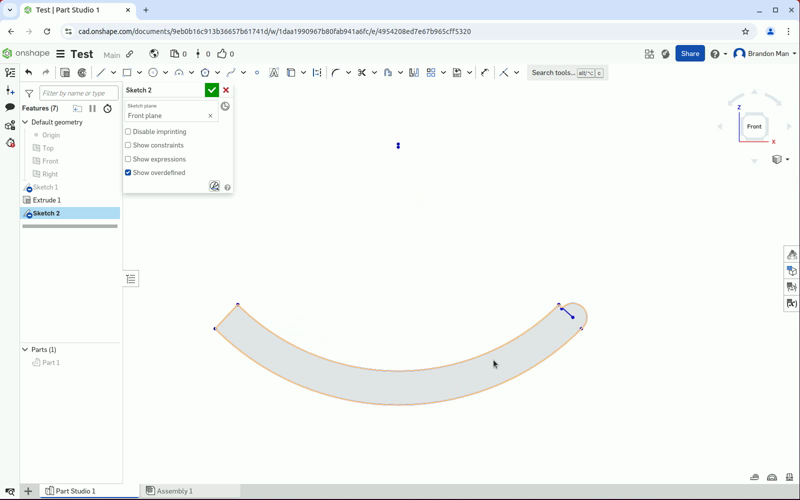
scroll(6)
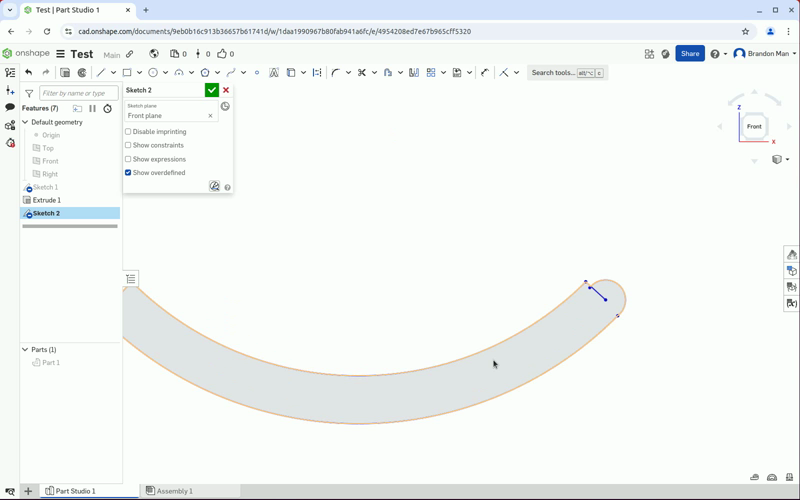
scroll(6)
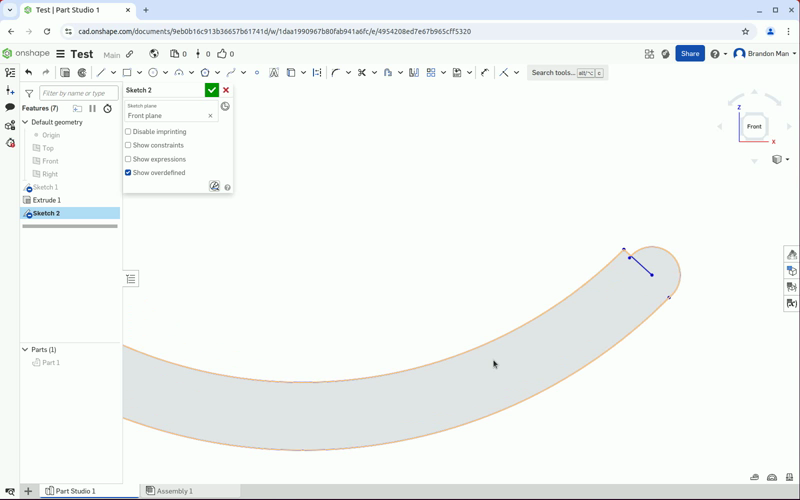
scroll(6)
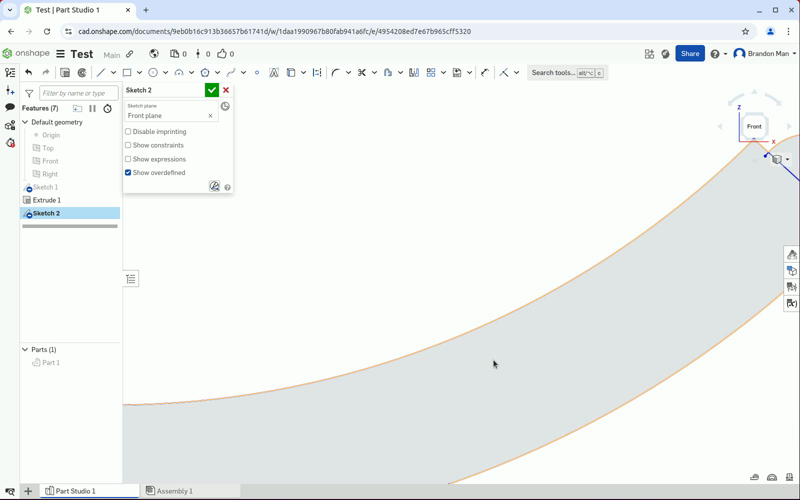
click(493, 359)
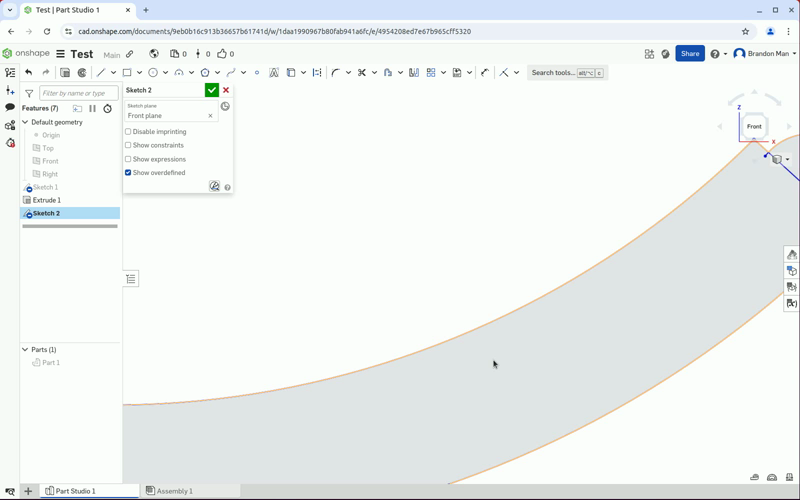
scroll(-6)
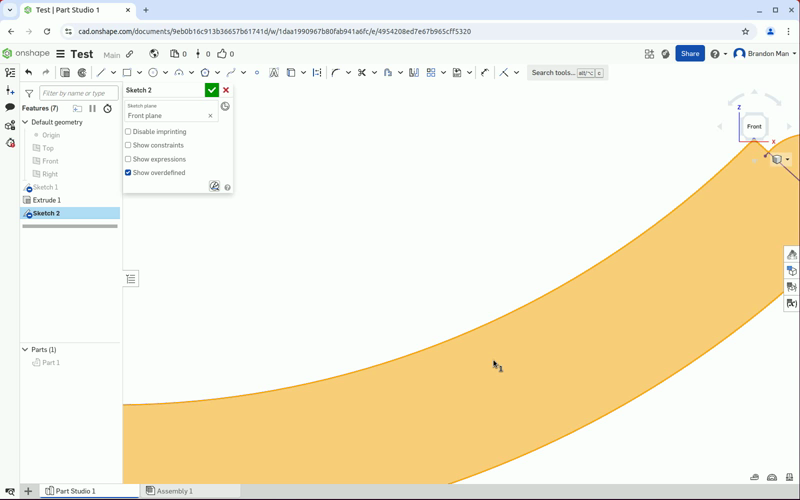
scroll(-6)
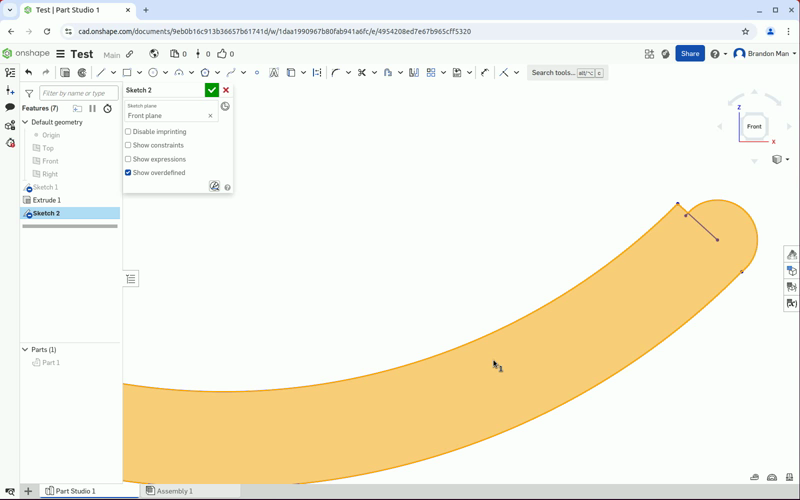
scroll(-6)
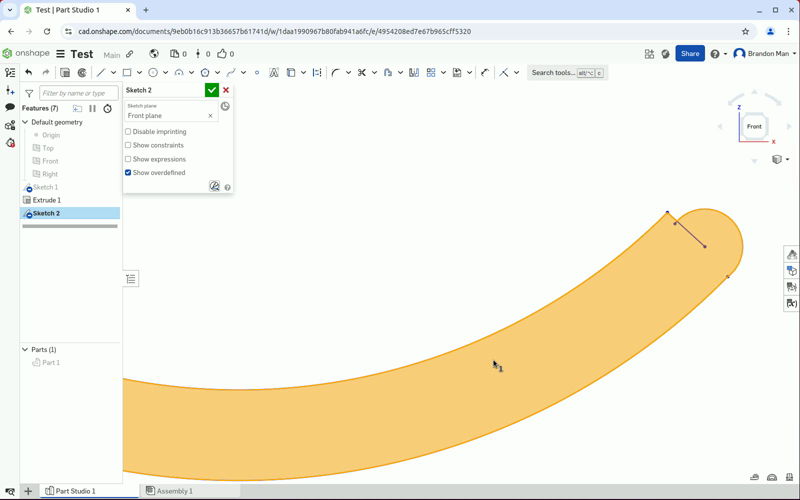
scroll(-6)
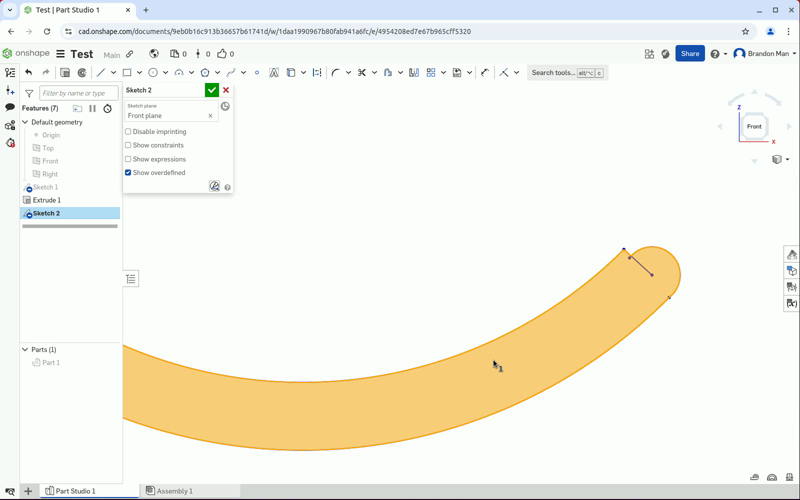
scroll(-6)
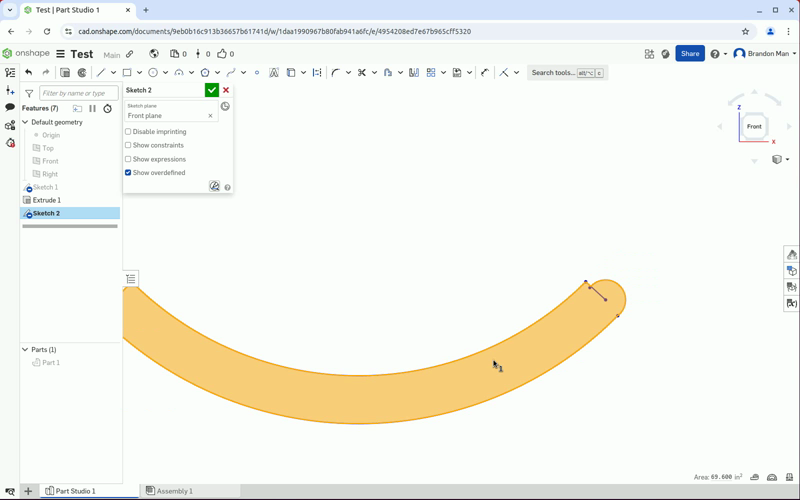
scroll(-6)
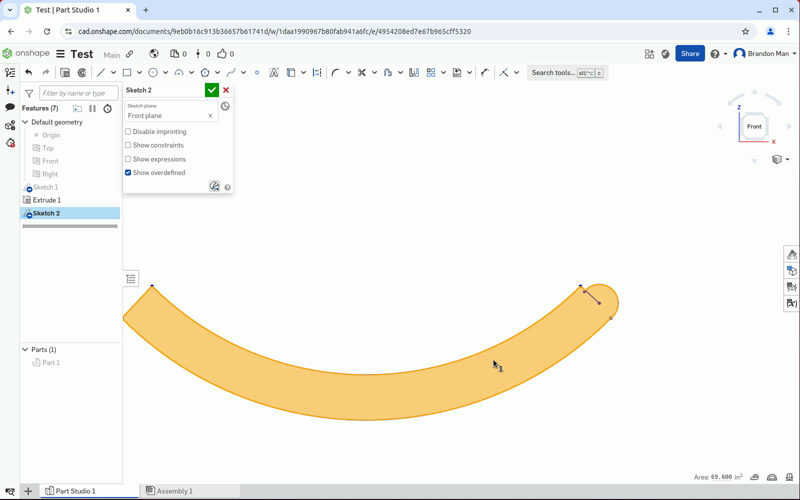
scroll(-6)
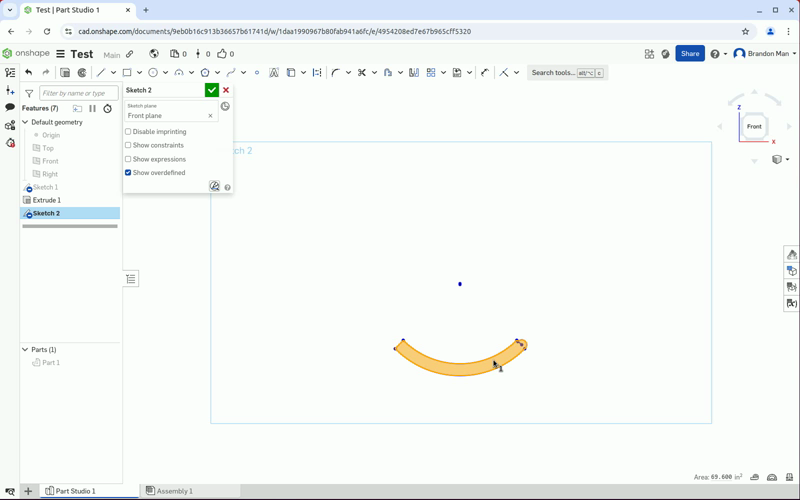
mouse_move(73, 352)
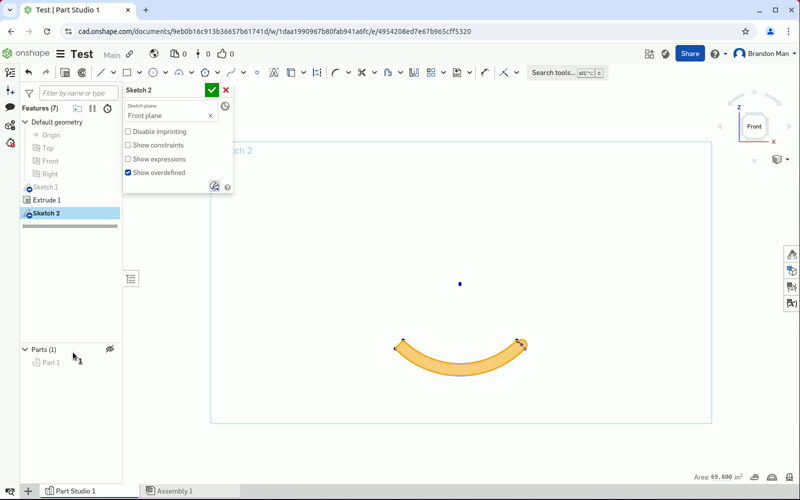
key(shift+y)
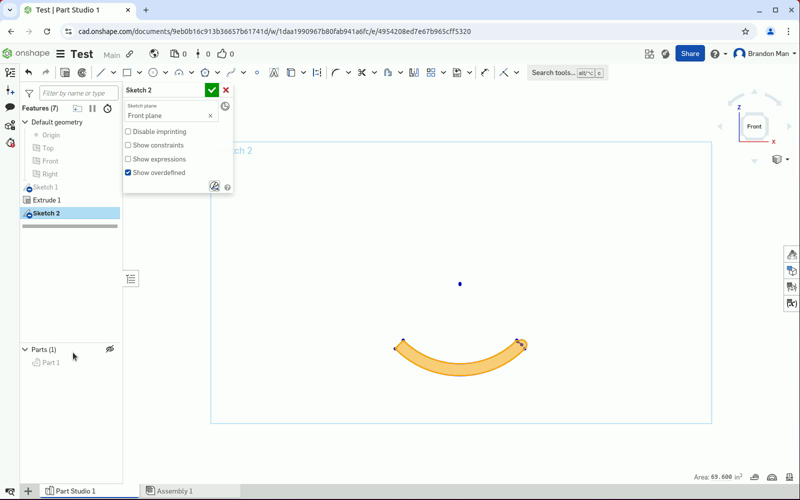
key(shift+e)
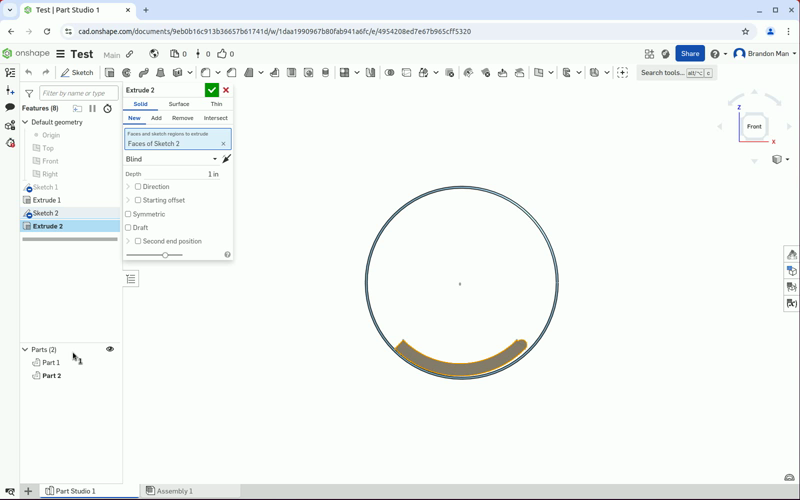
mouse_move(143, 106)
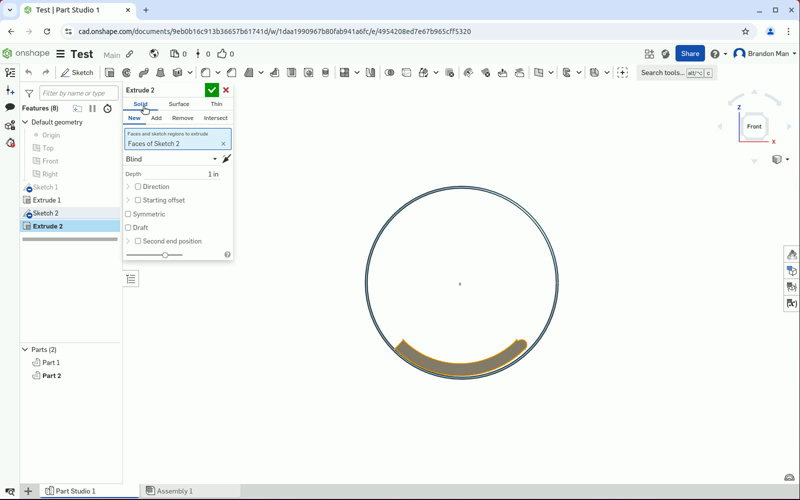
click(143, 106)
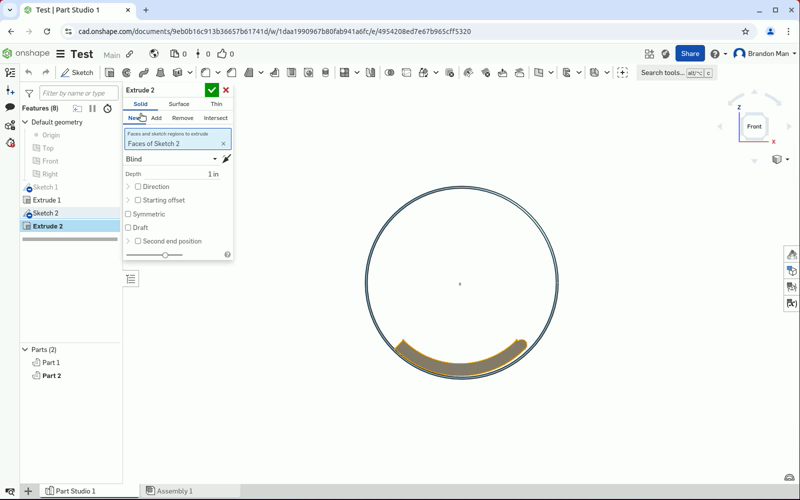
mouse_move(137, 120)
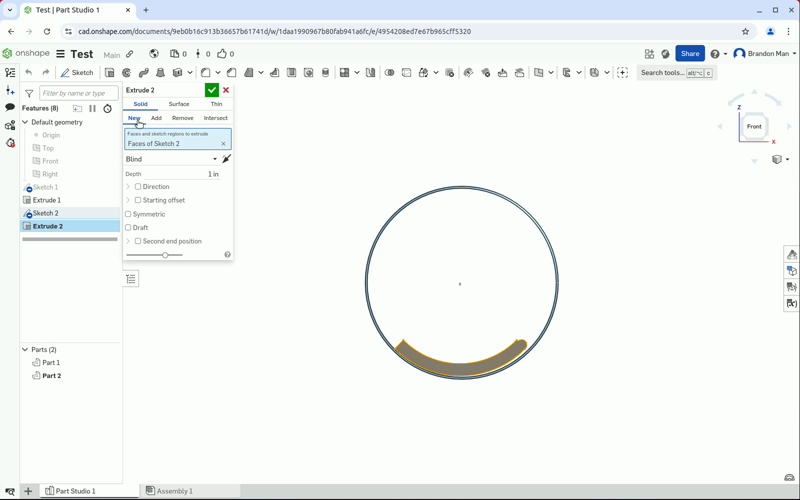
click(137, 120)
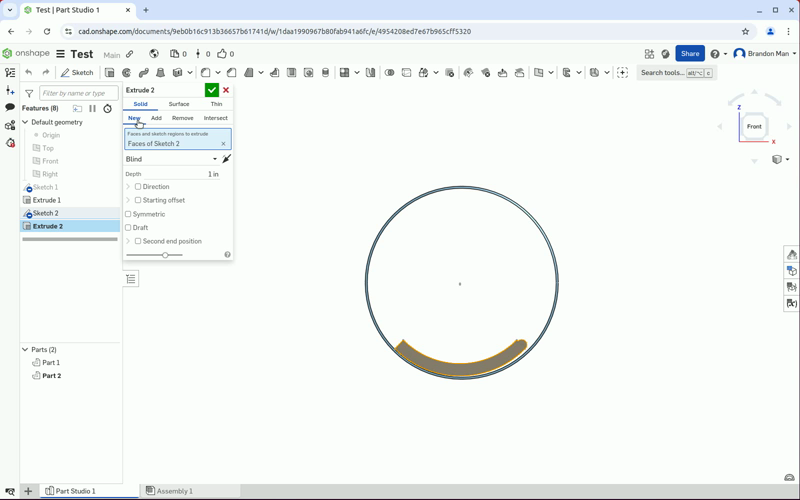
key(tab, 4)
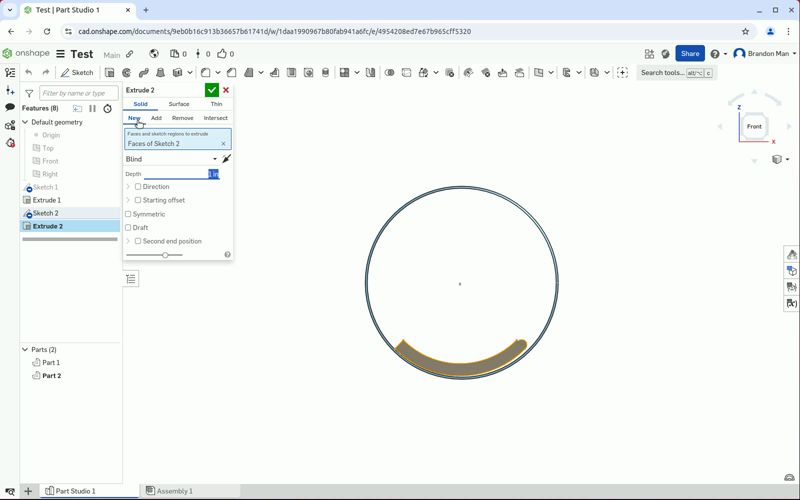
text(4.814)
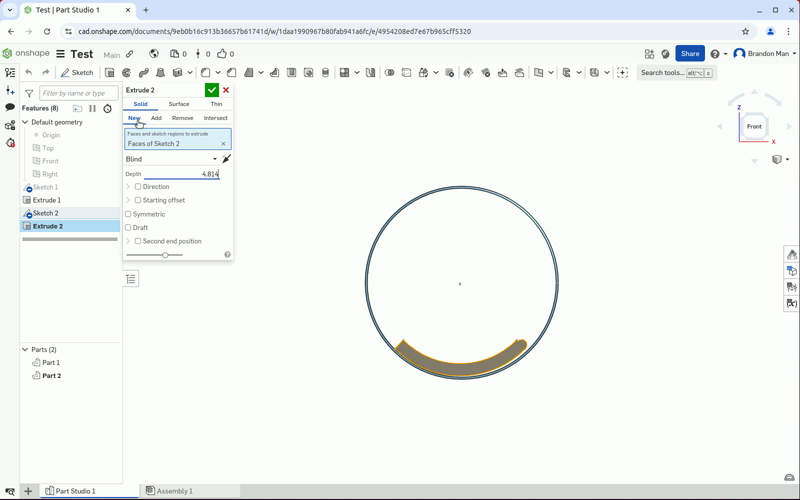
key(tab, 3)
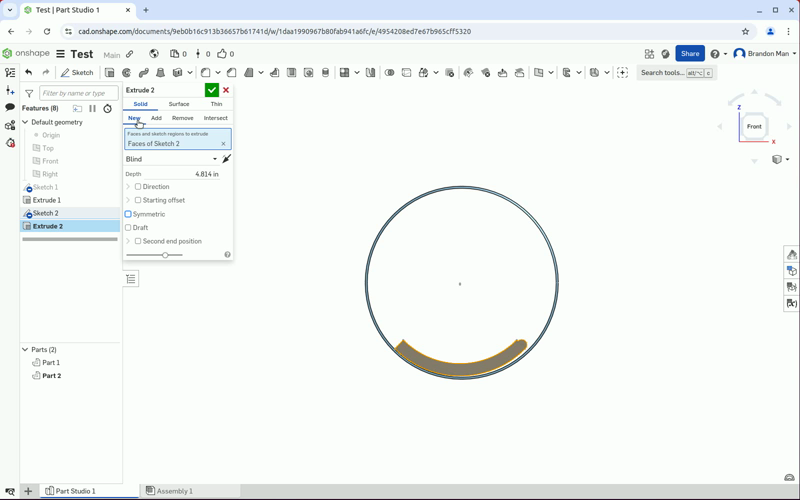
key(space)
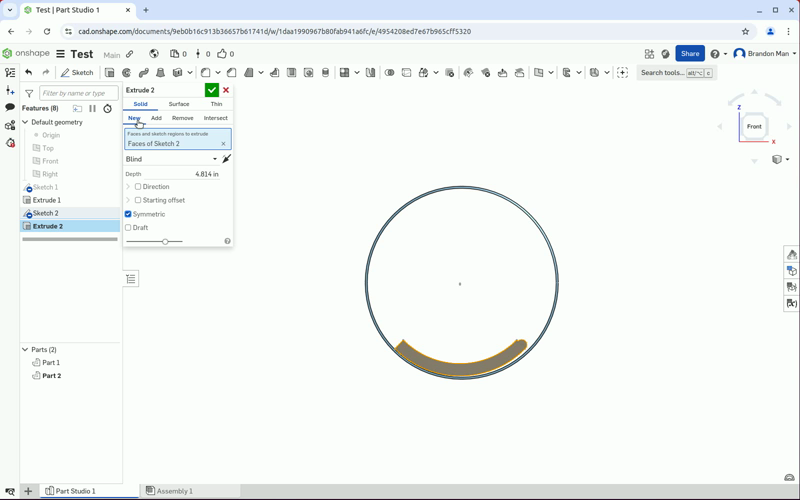
key(enter)
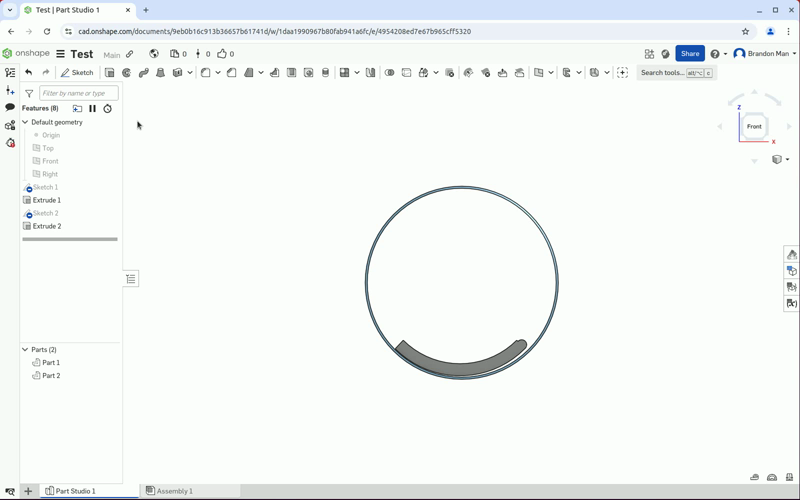
key(shift+h)
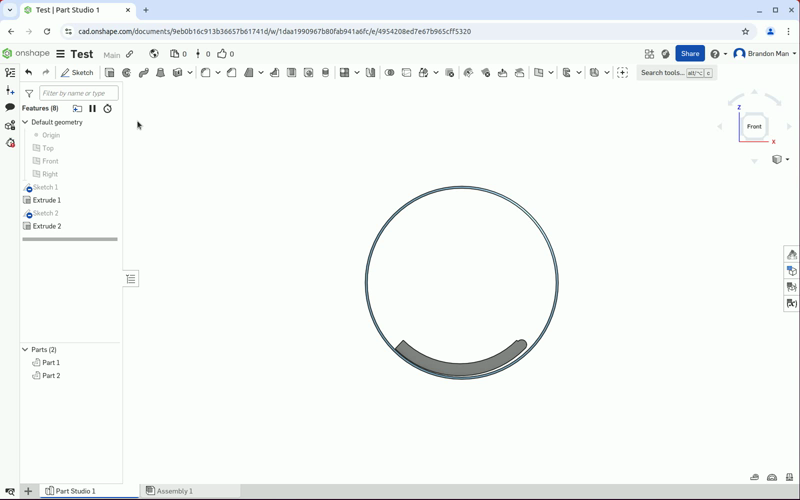
key(shift+h)
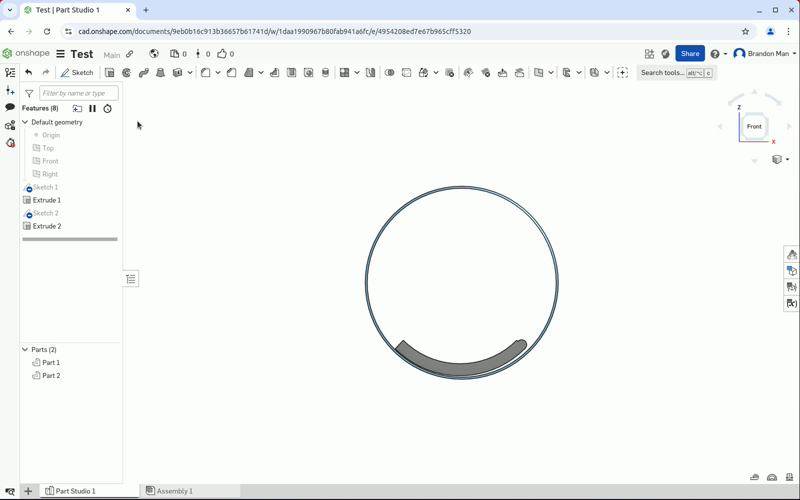
mouse_move(73, 189)
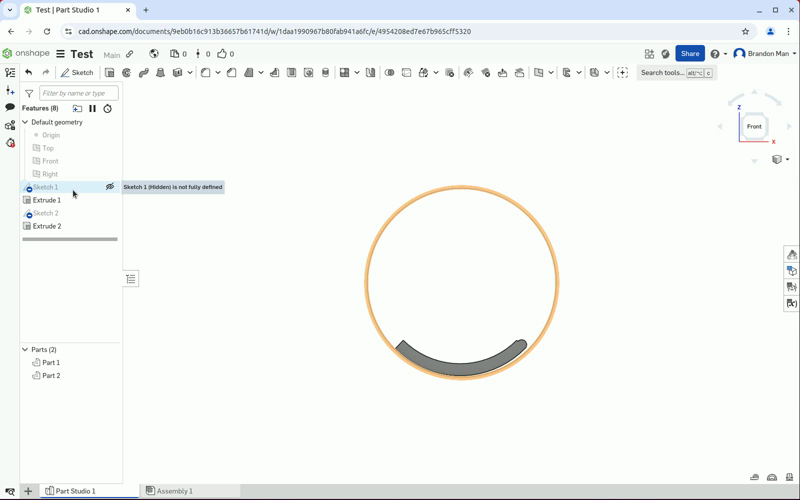
click(73, 189)
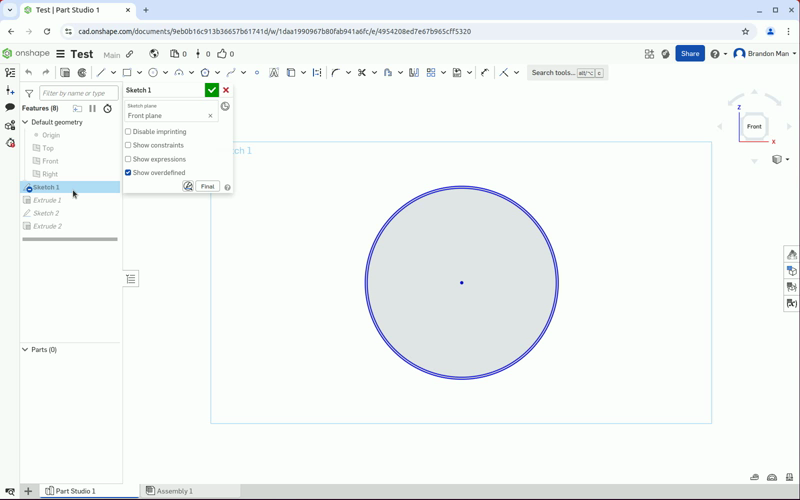
mouse_move(229, 92)
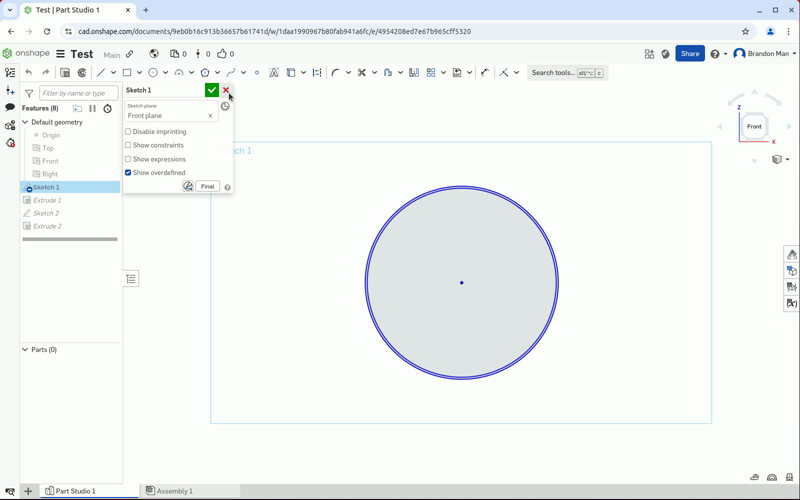
click(229, 92)
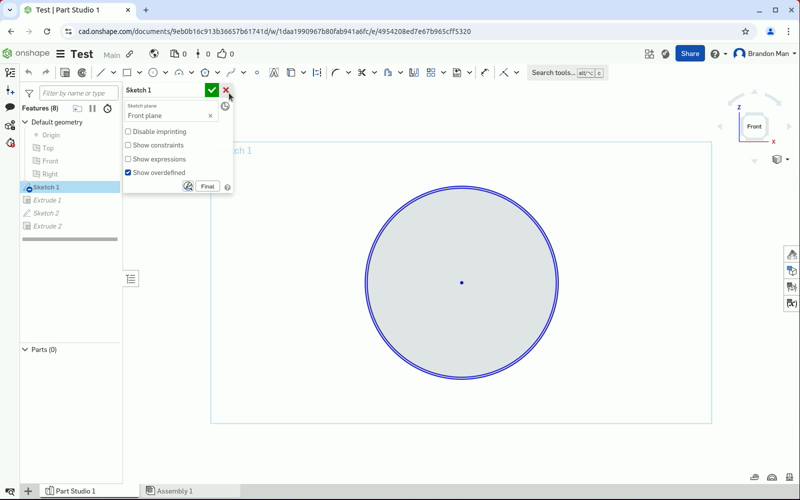
key(shift+s)
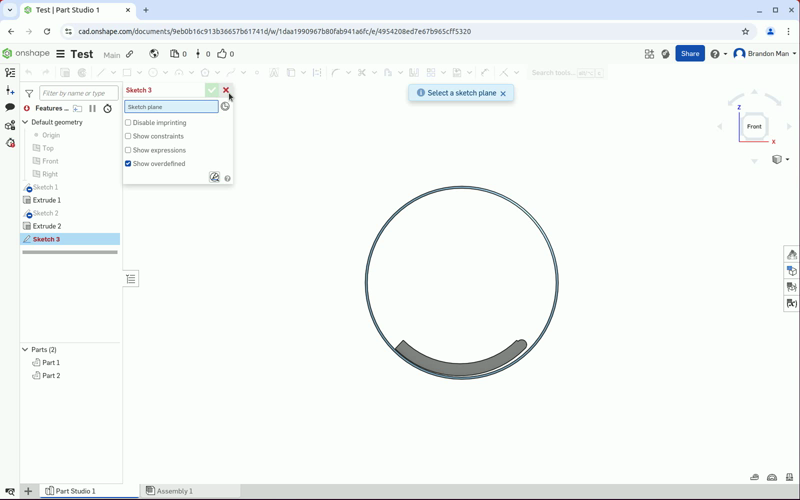
mouse_move(73, 163)
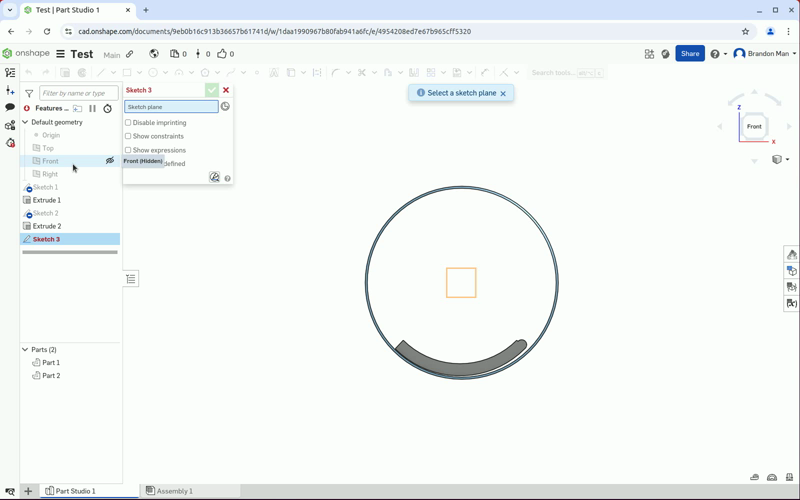
click(73, 163)
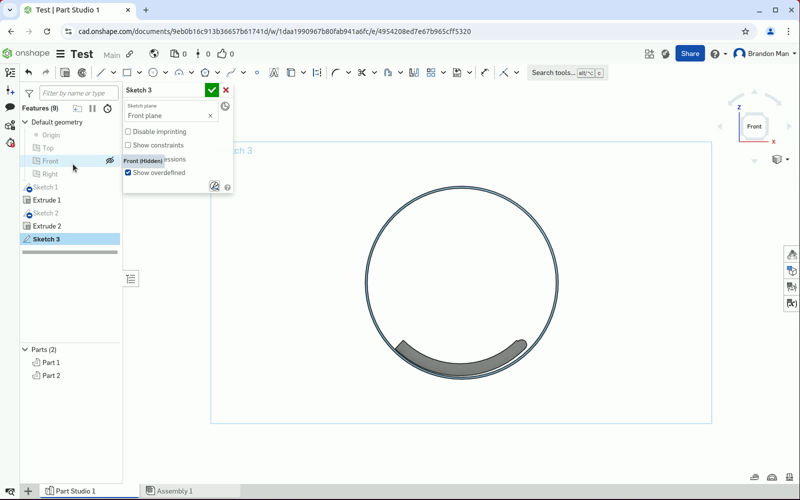
mouse_move(73, 352)
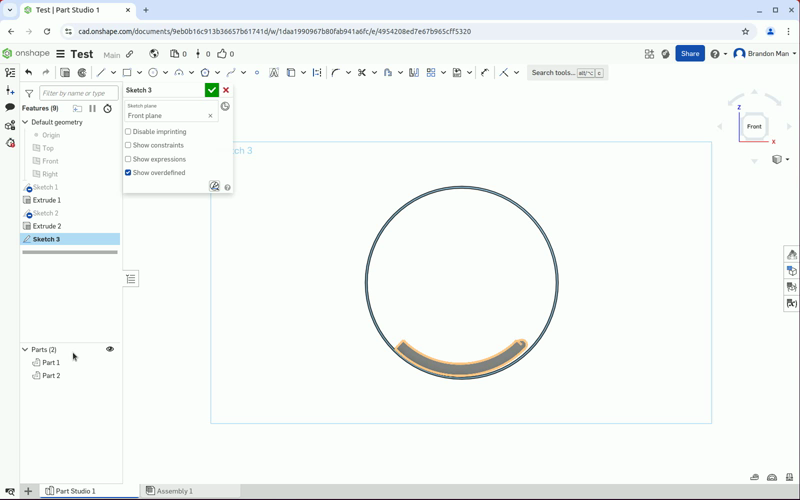
key(y)
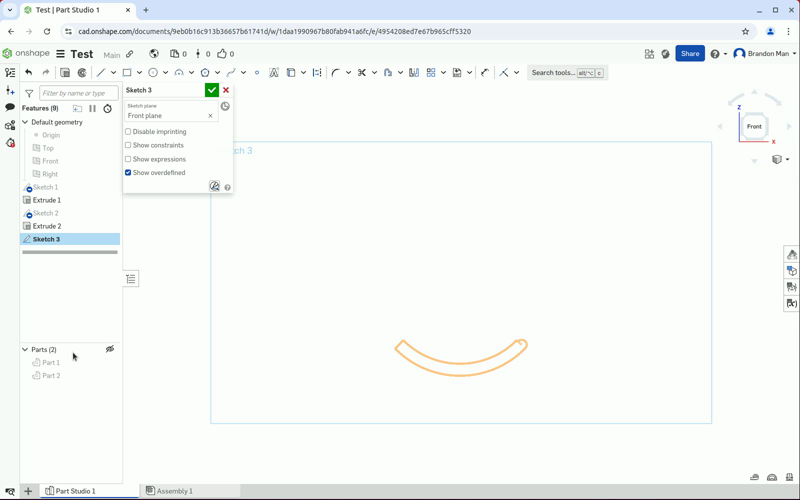
key(a)
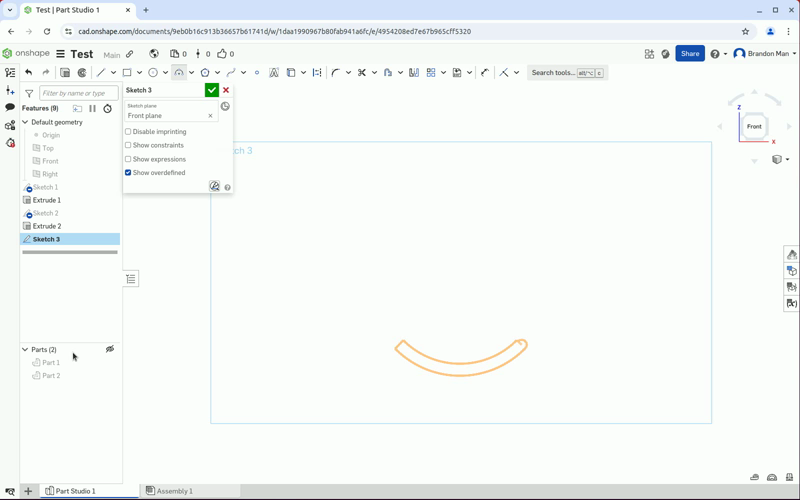
key_down(shift)
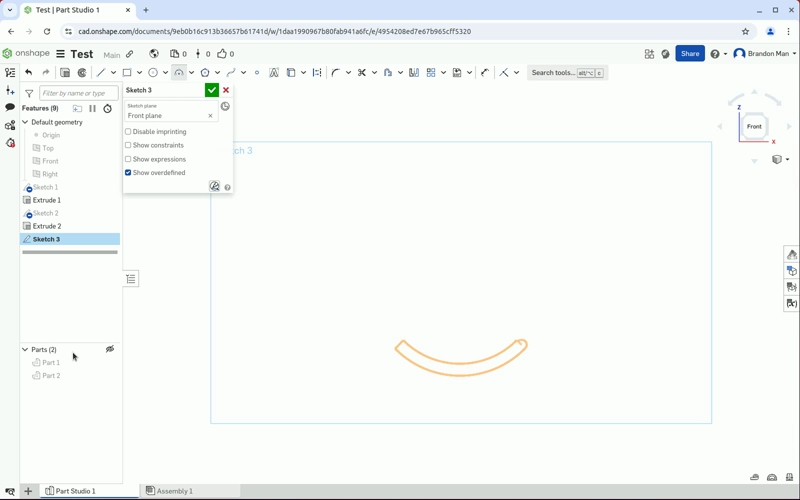
mouse_move(380, 362)
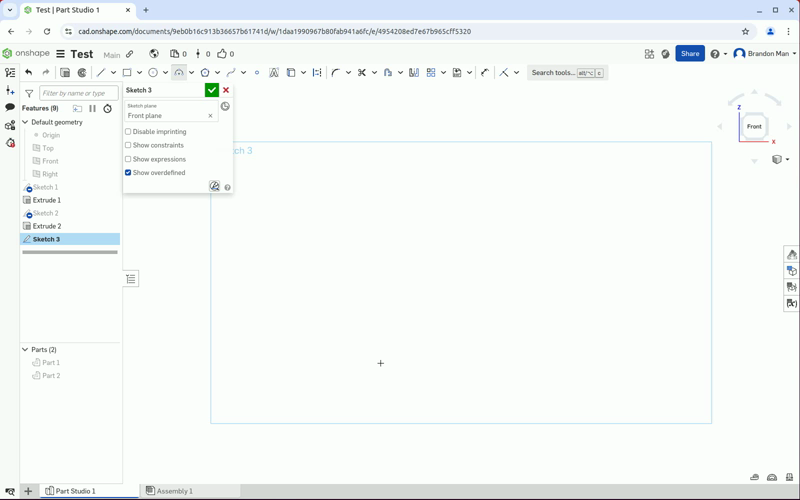
click(380, 362)
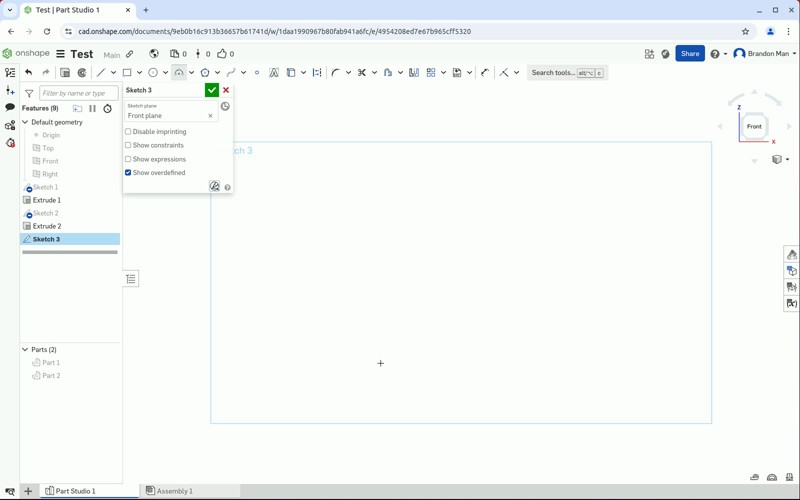
key_up(shift)
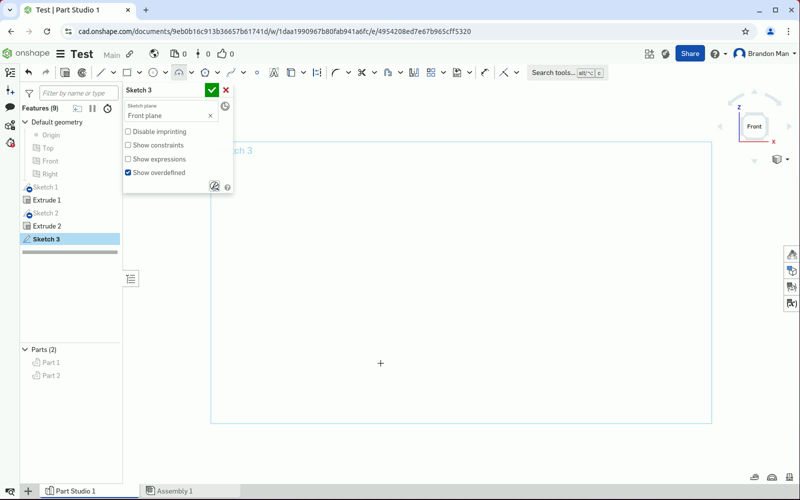
key_down(shift)
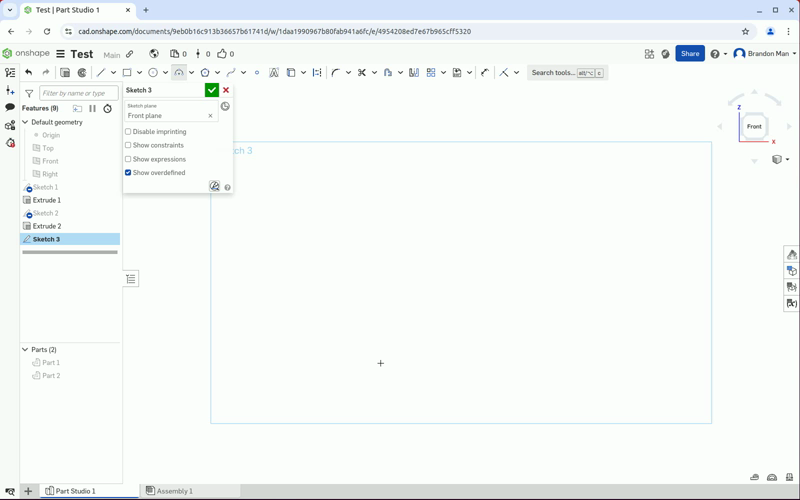
mouse_move(540, 362)
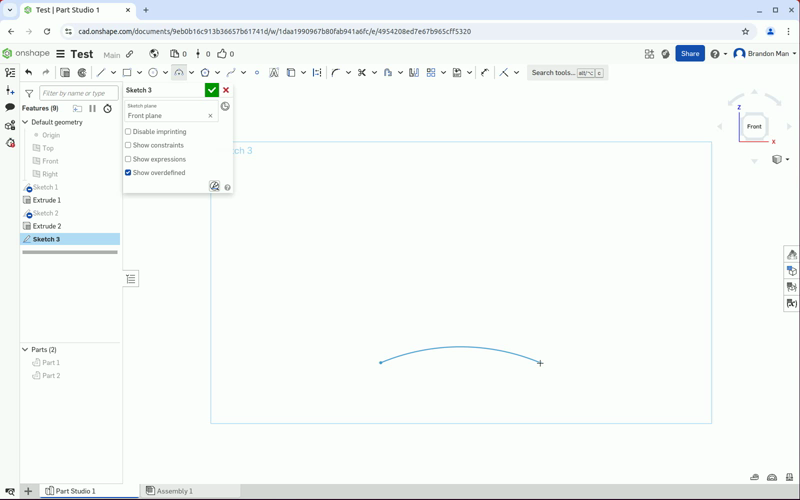
click(540, 362)
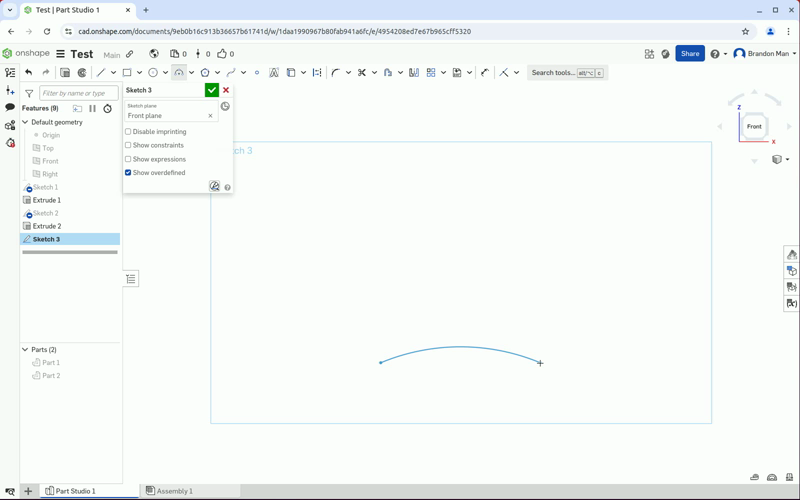
mouse_move(460, 395)
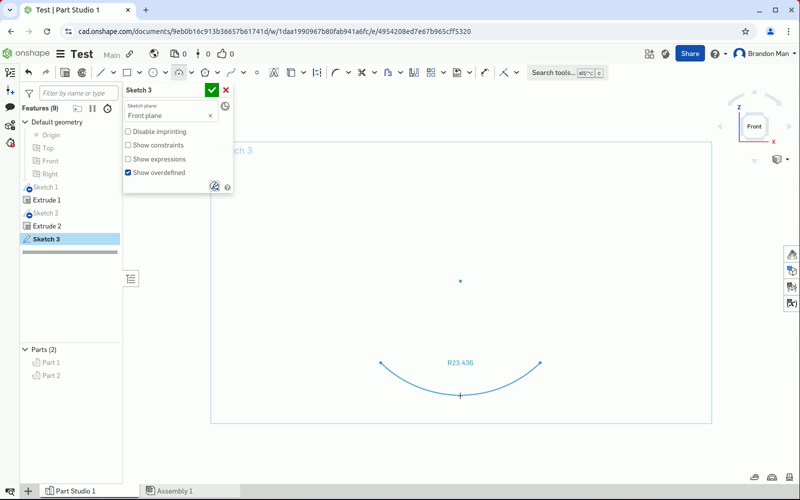
click(460, 395)
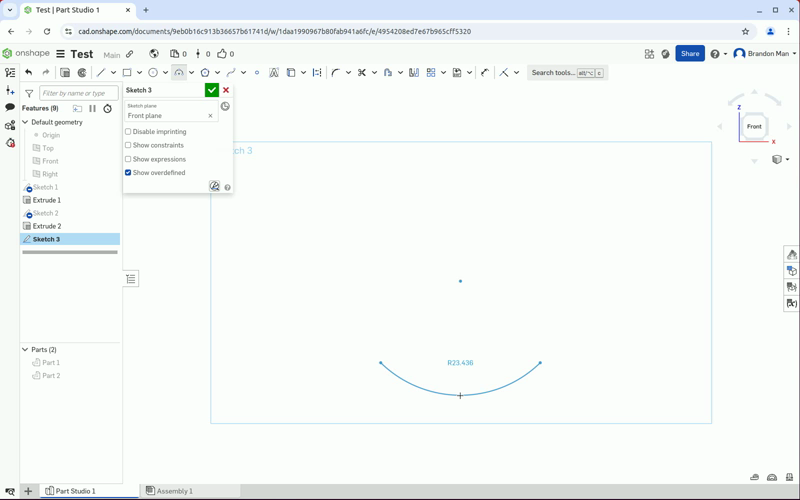
key_up(shift)
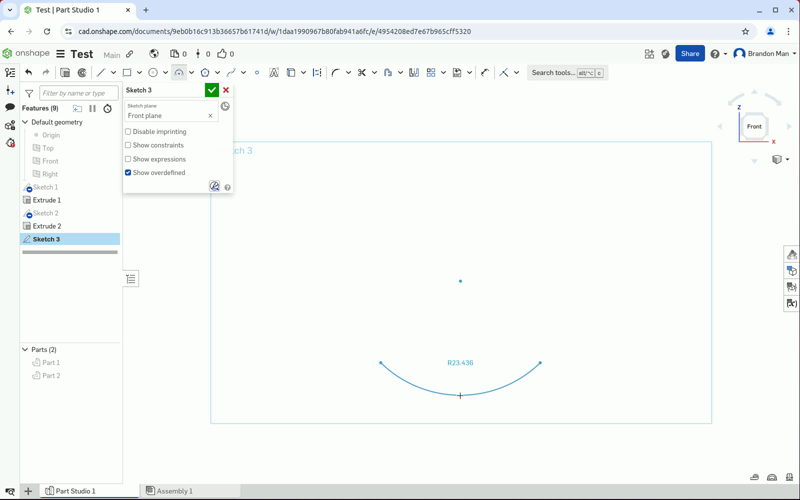
key(esc)
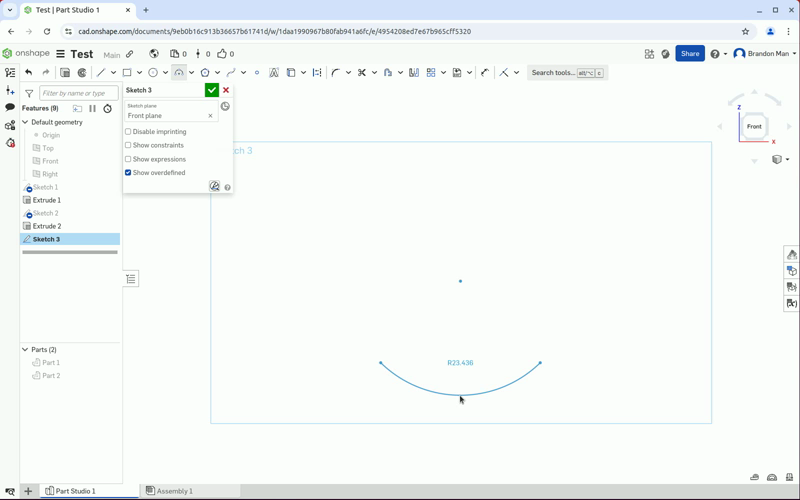
key(l)
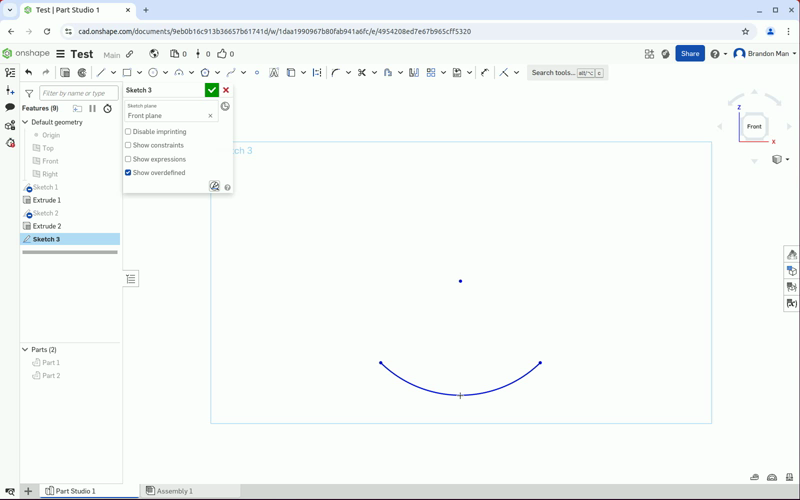
mouse_move(540, 362)
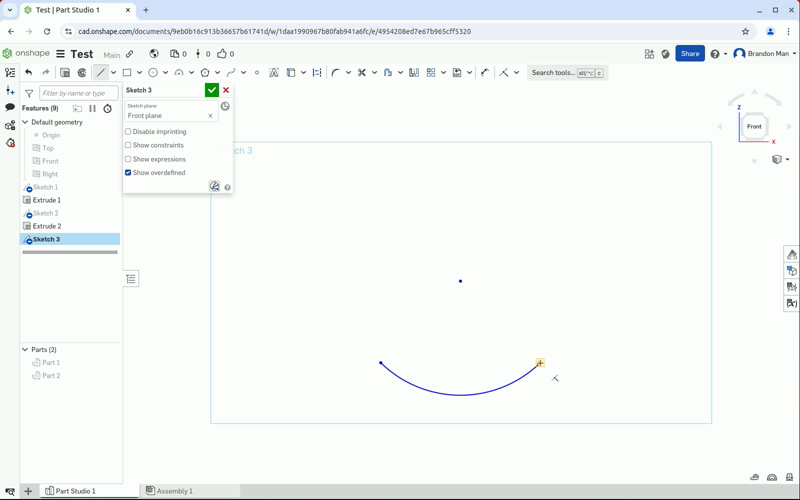
click(540, 362)
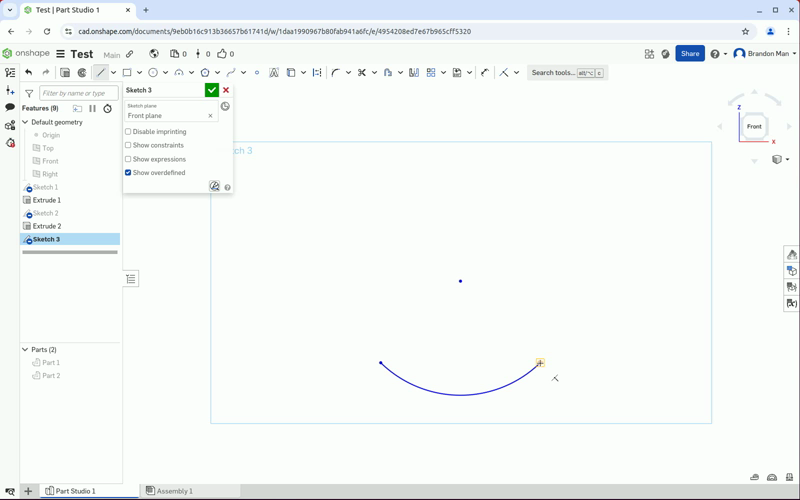
key_down(shift)
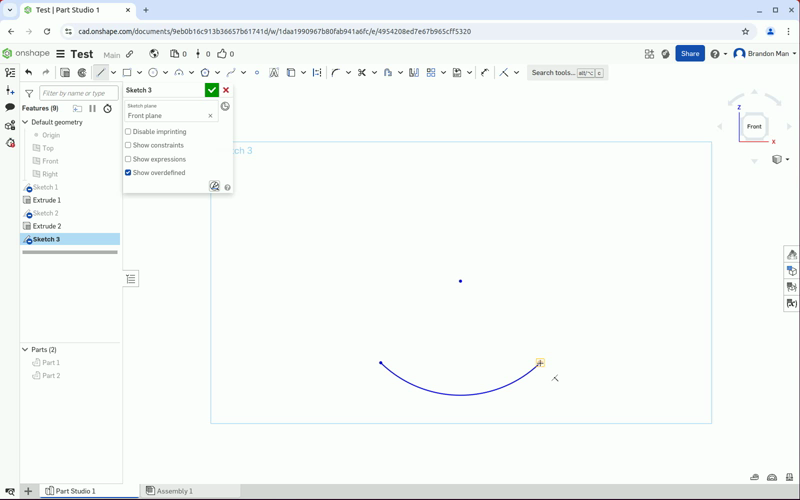
mouse_move(570, 362)
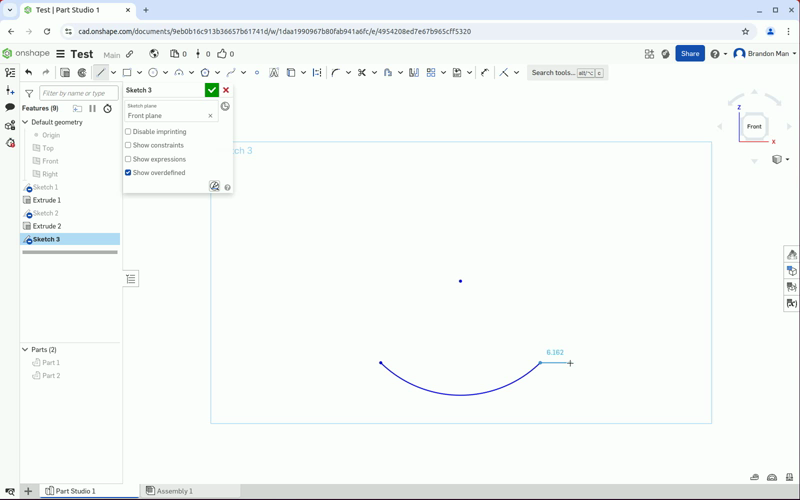
mouse_move(528, 350)
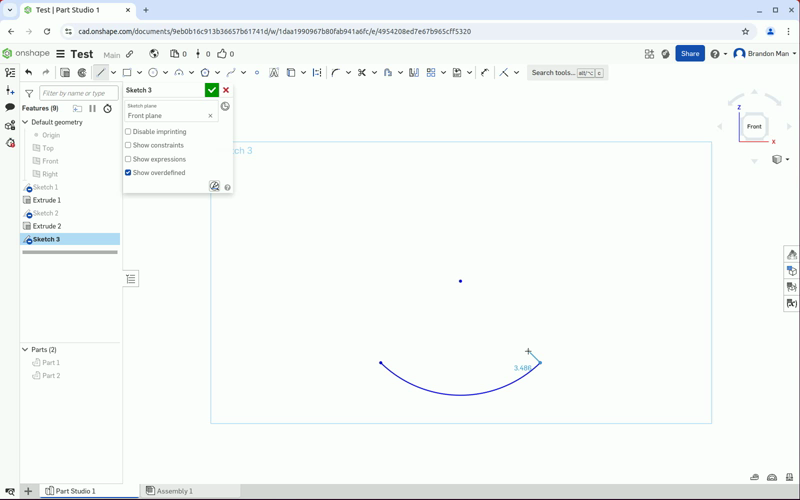
click(528, 350)
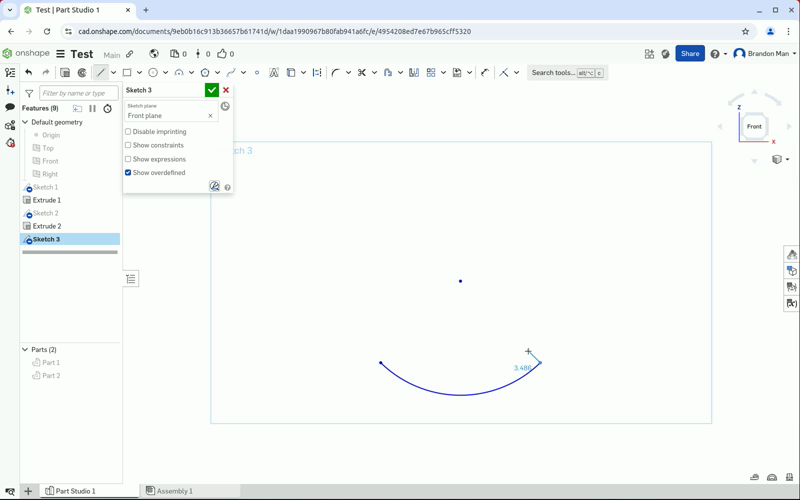
key_up(shift)
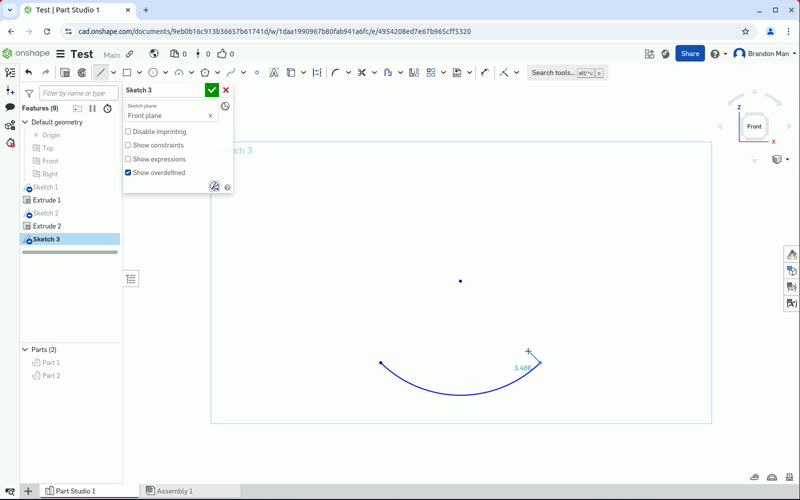
key(esc)
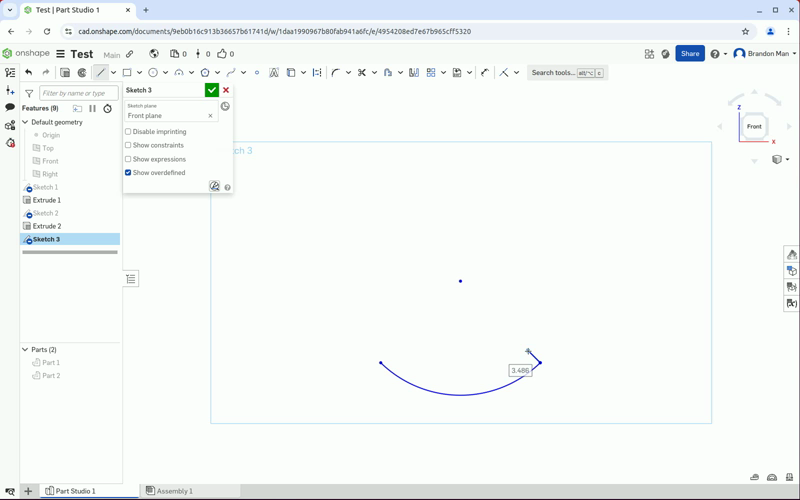
key(a)
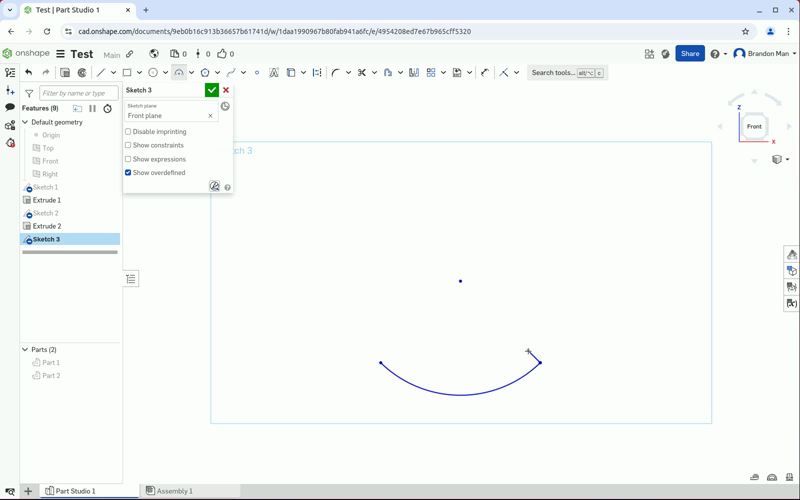
mouse_move(528, 350)
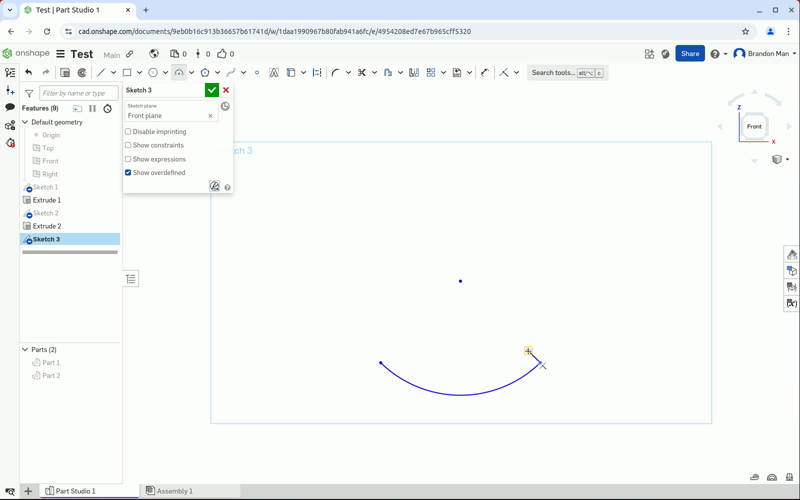
click(528, 350)
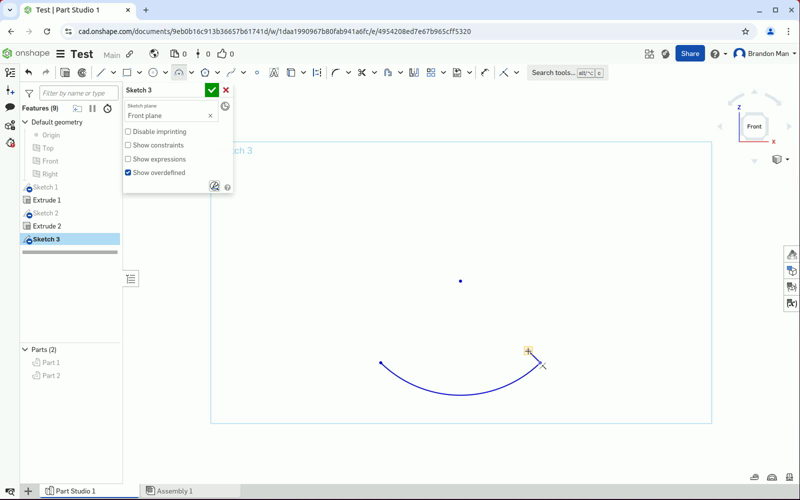
key_down(shift)
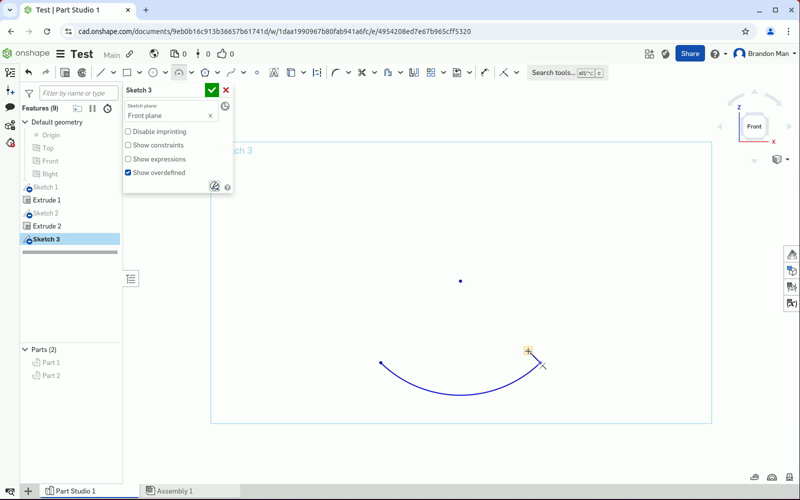
mouse_move(392, 350)
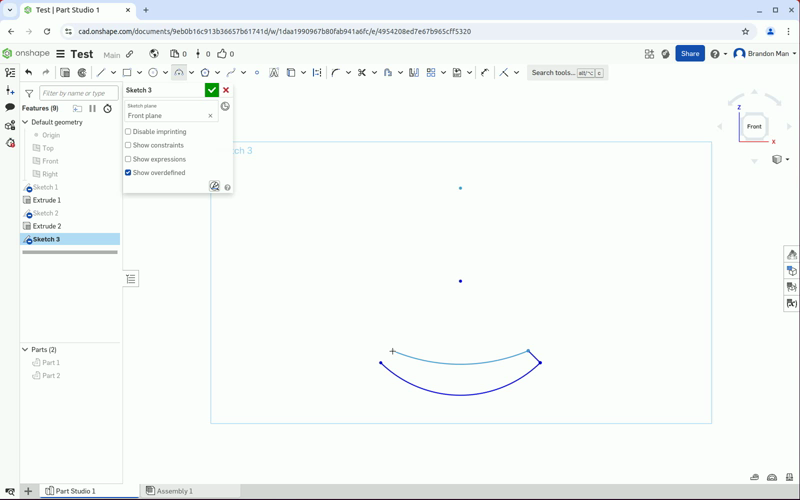
click(392, 350)
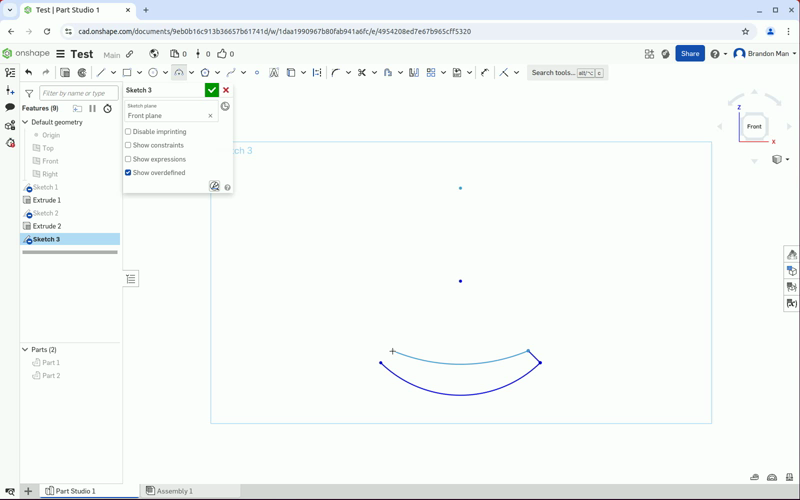
mouse_move(460, 378)
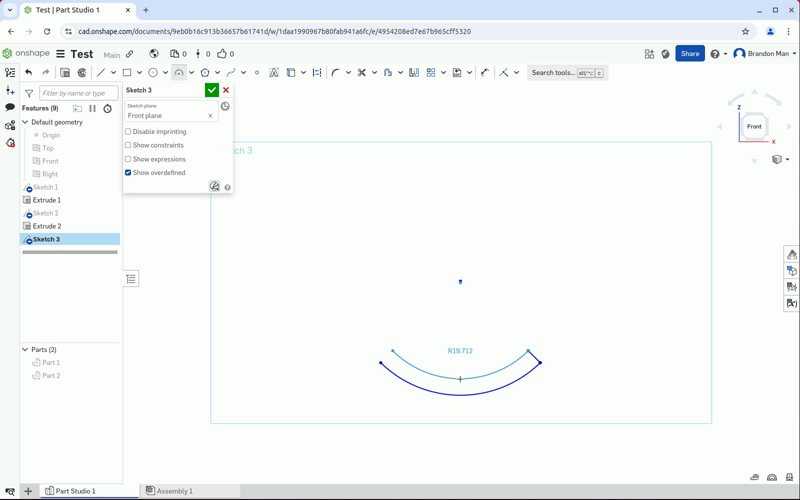
click(460, 378)
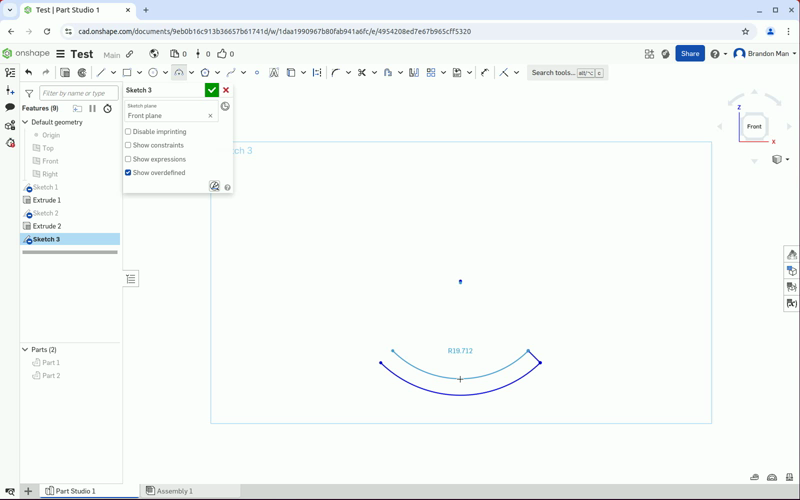
key_up(shift)
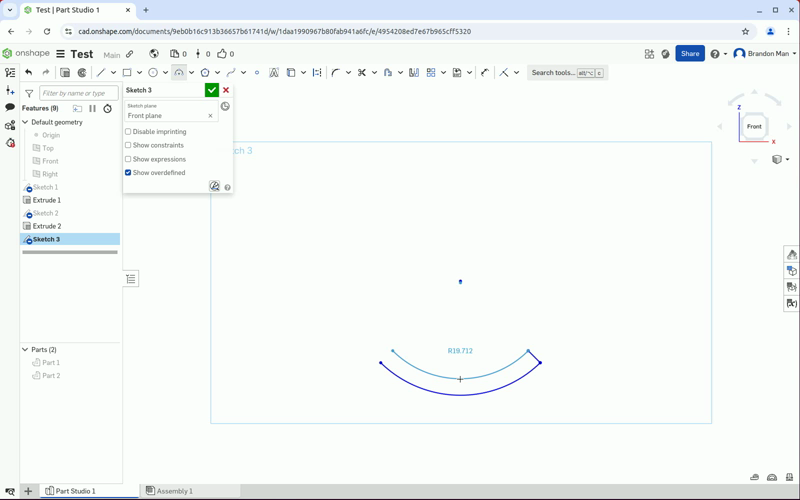
key(esc)
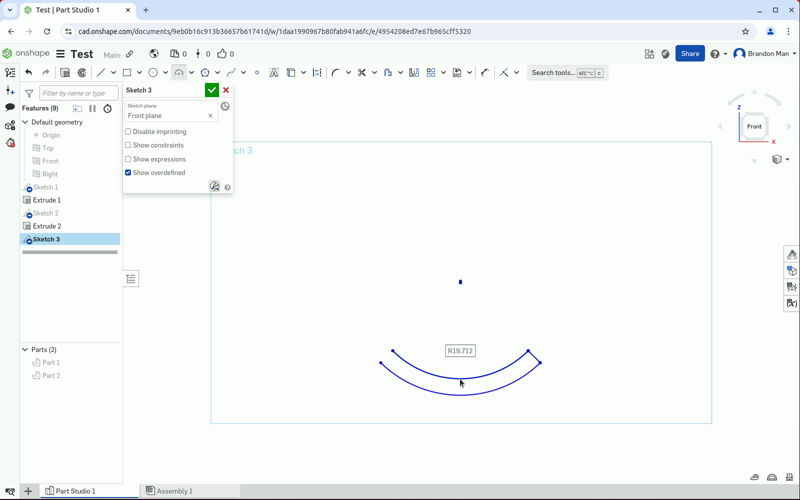
key(l)
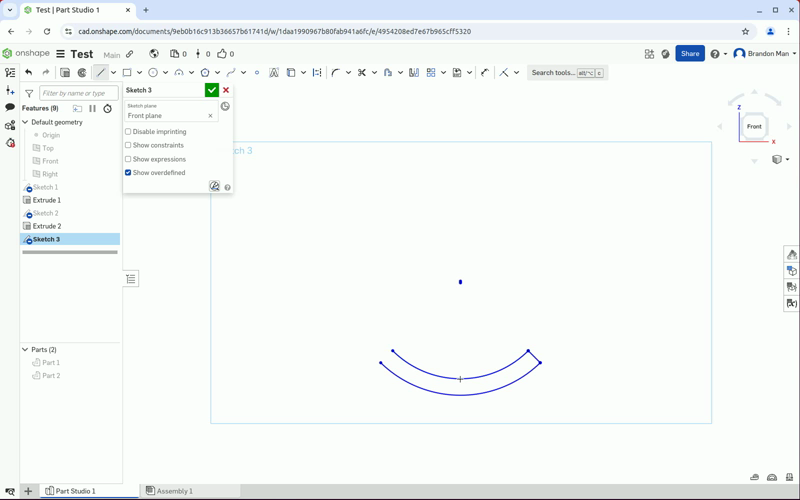
mouse_move(392, 350)
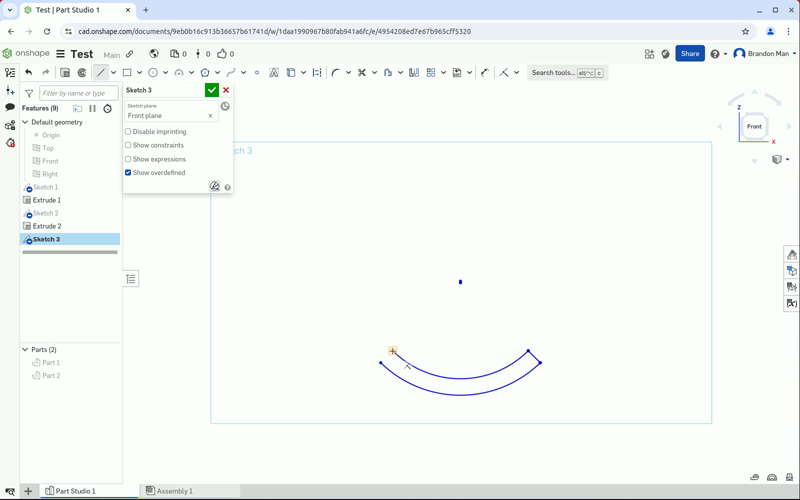
click(392, 350)
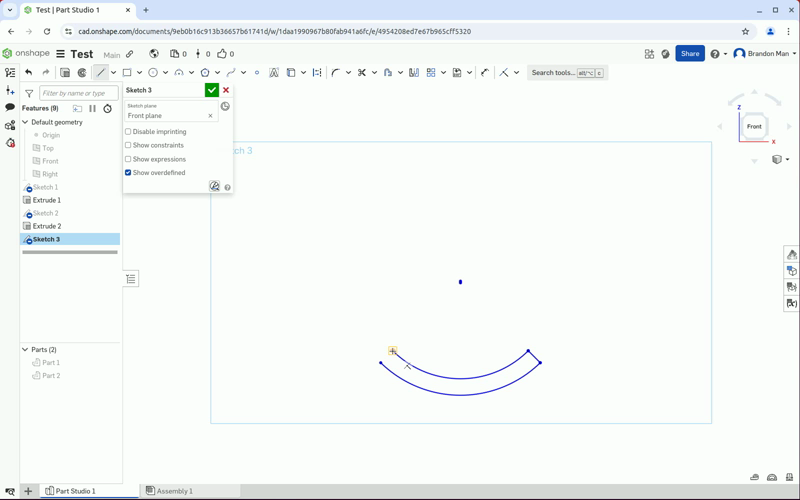
mouse_move(422, 350)
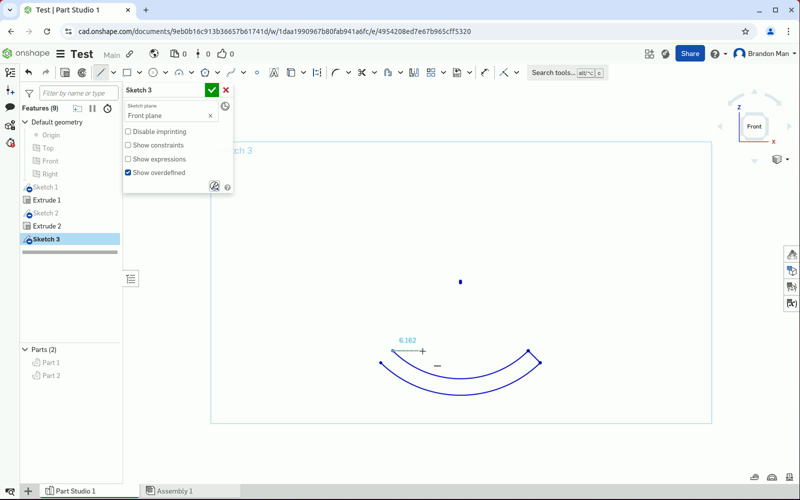
key_down(shift)
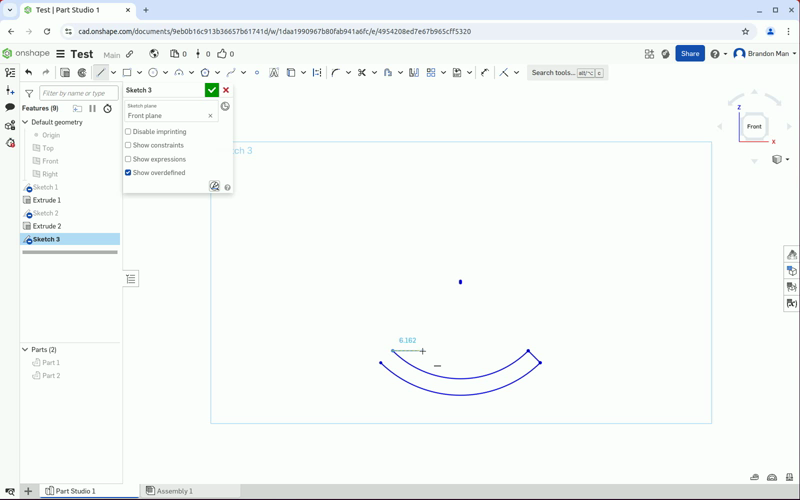
mouse_move(380, 362)
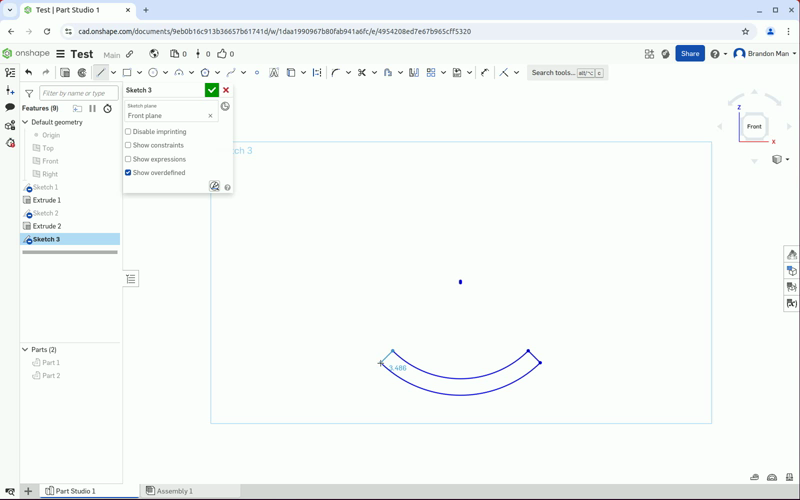
key_up(shift)
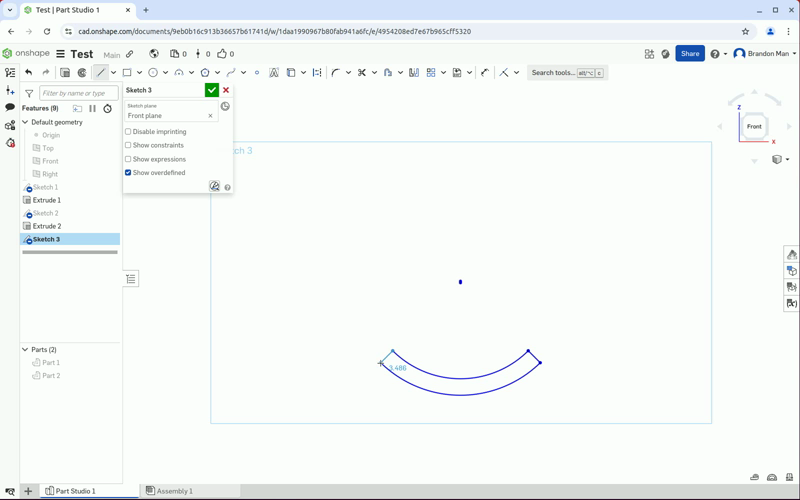
click(380, 362)
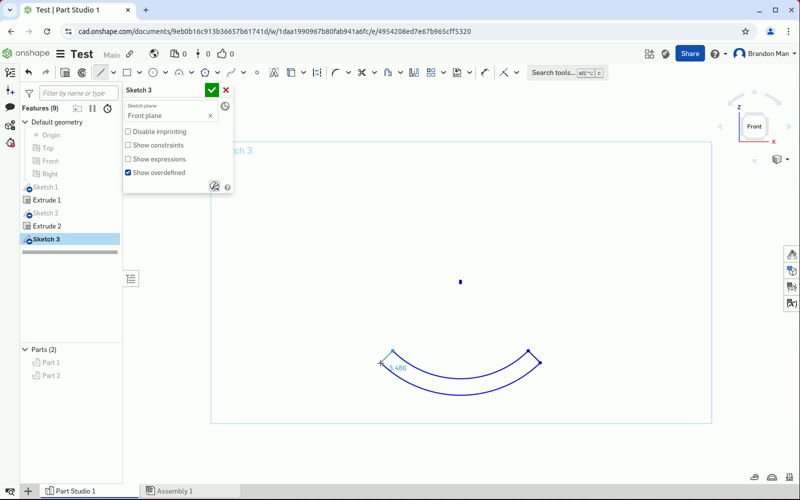
key(esc)
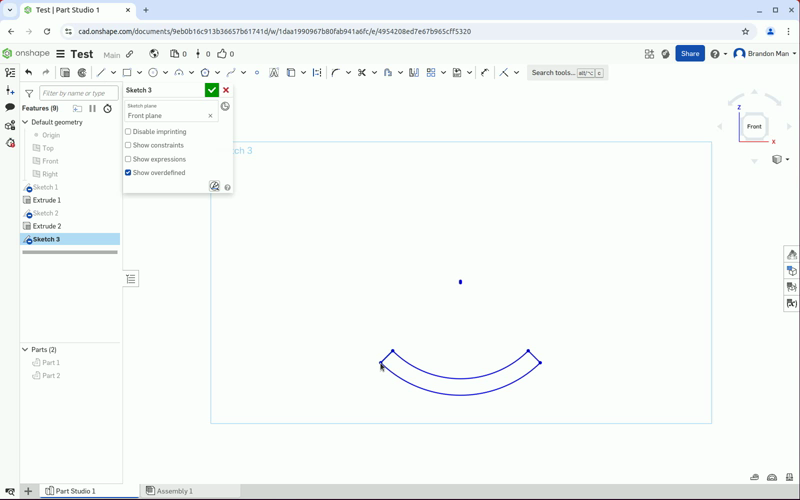
mouse_move(406, 371)
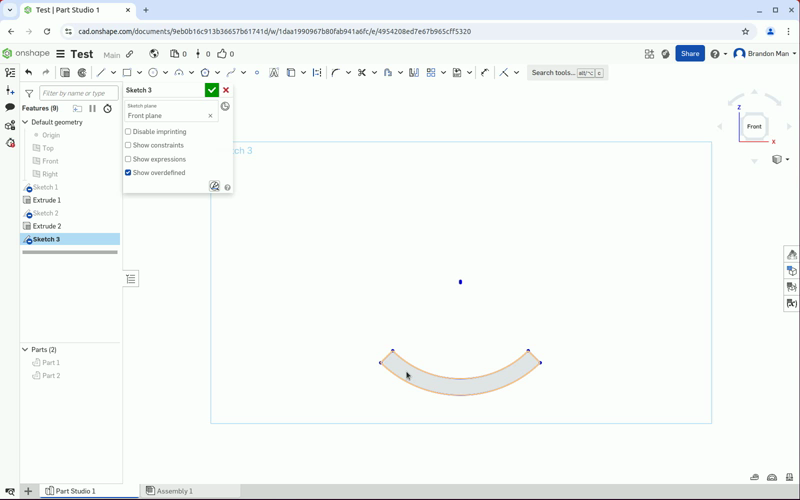
click(406, 371)
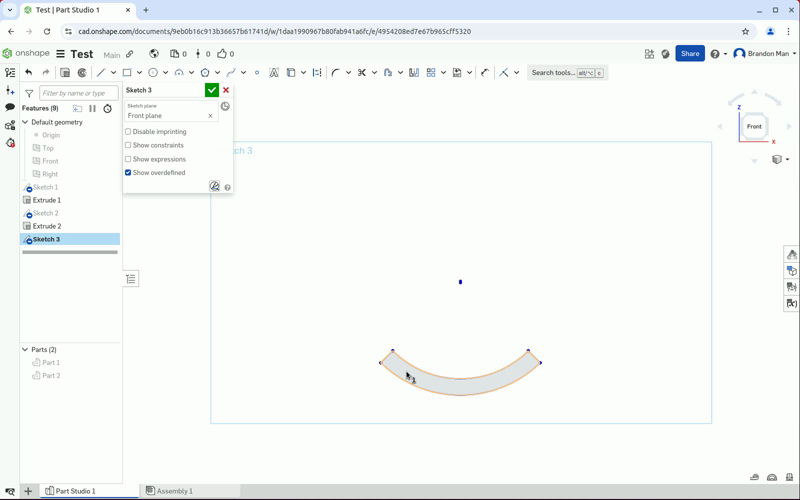
mouse_move(73, 352)
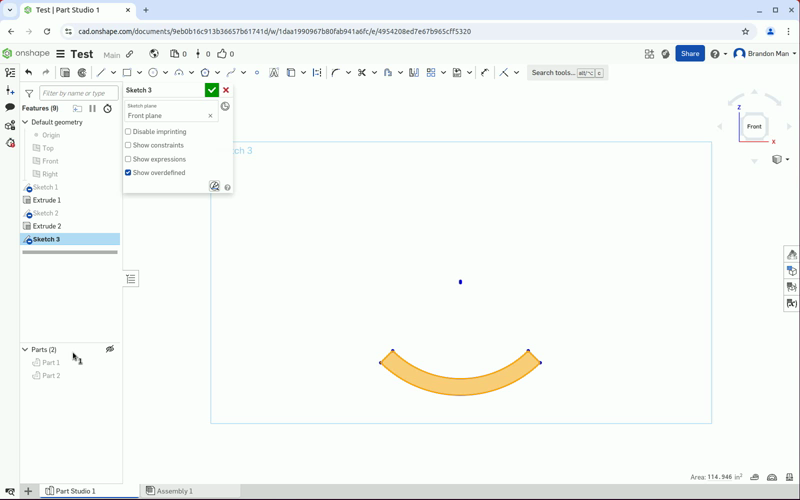
key(shift+y)
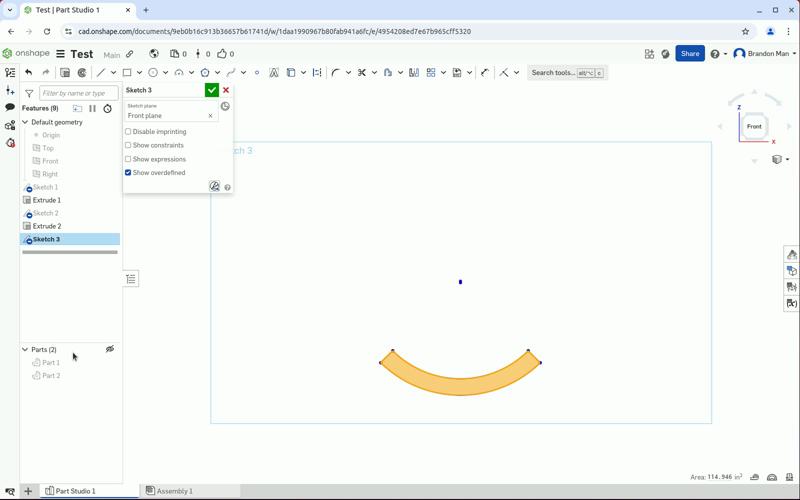
key(shift+e)
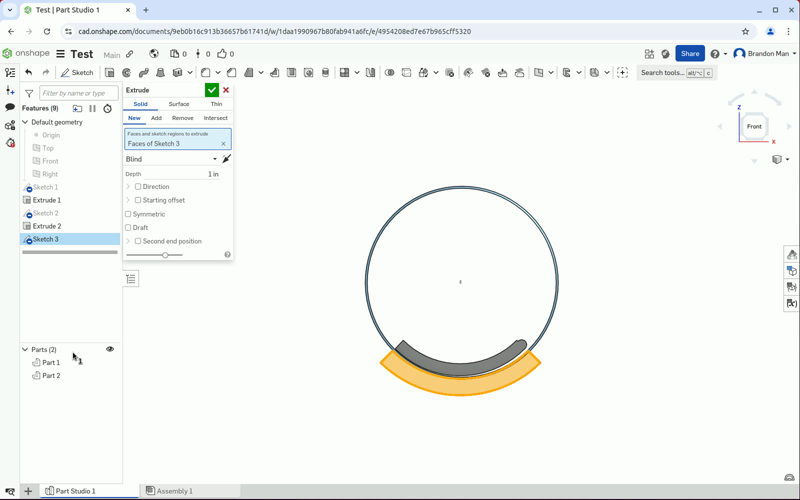
mouse_move(143, 106)
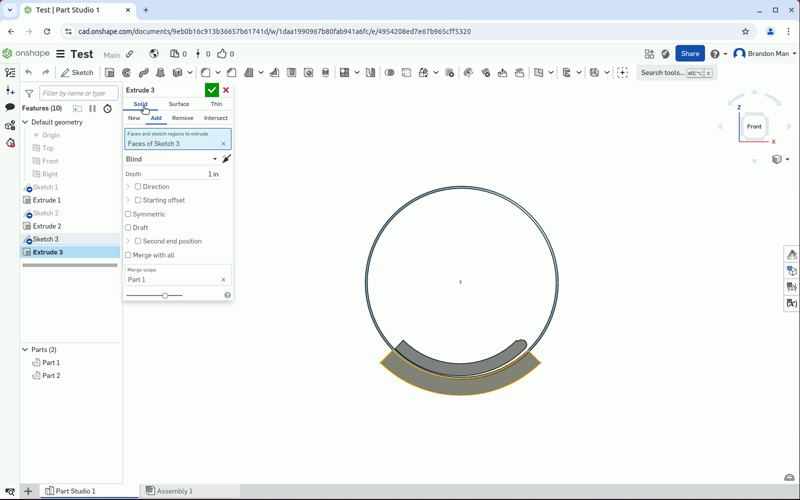
click(143, 106)
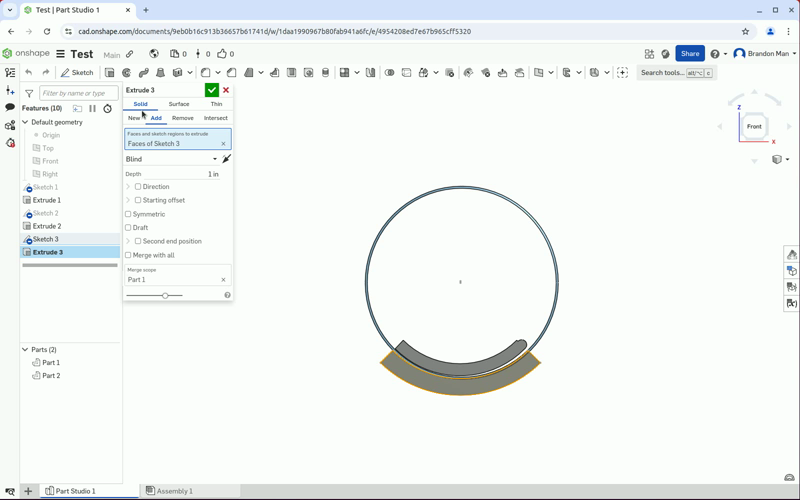
mouse_move(137, 120)
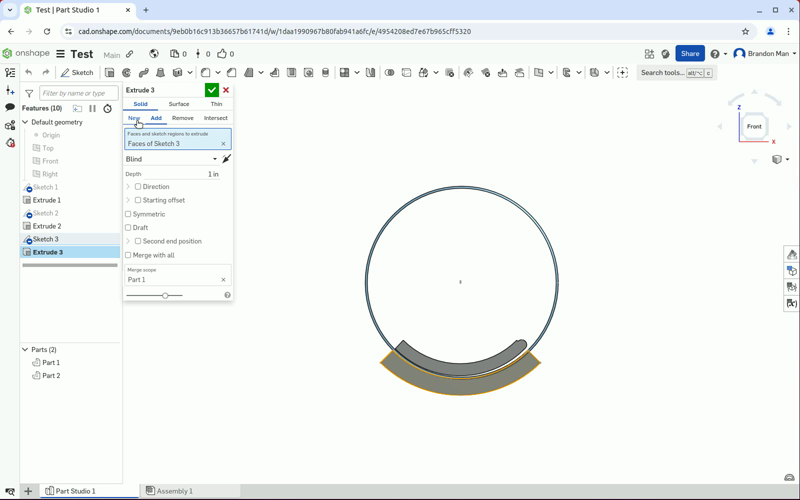
click(137, 120)
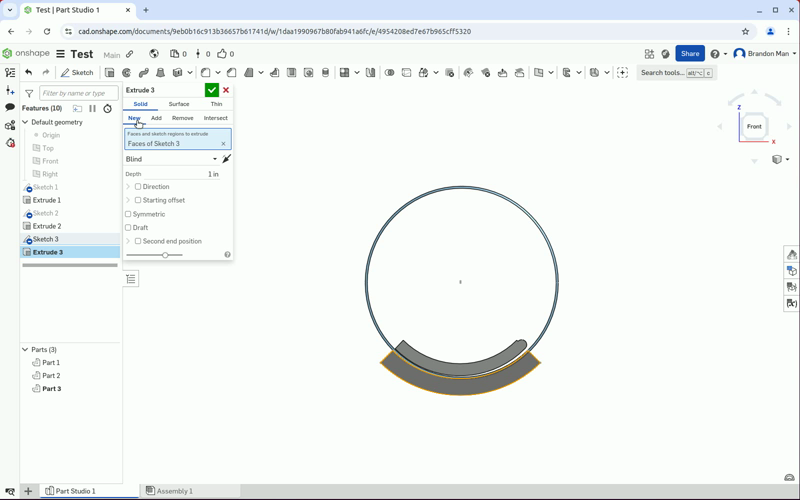
key(tab, 4)
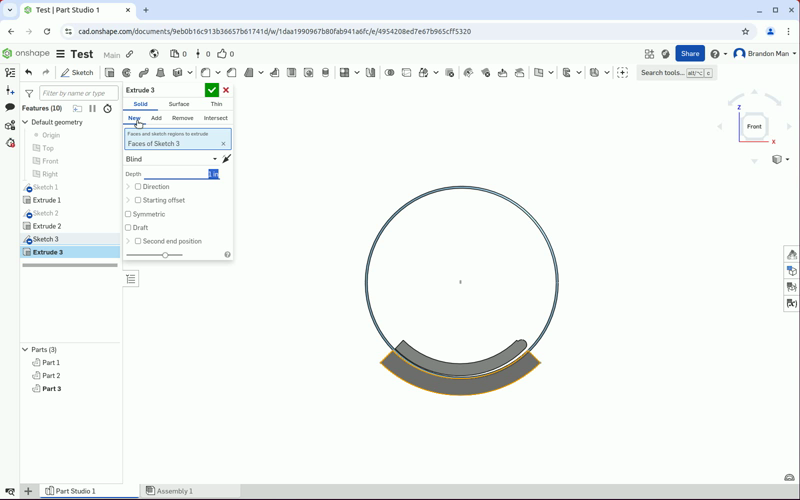
text(4.814)
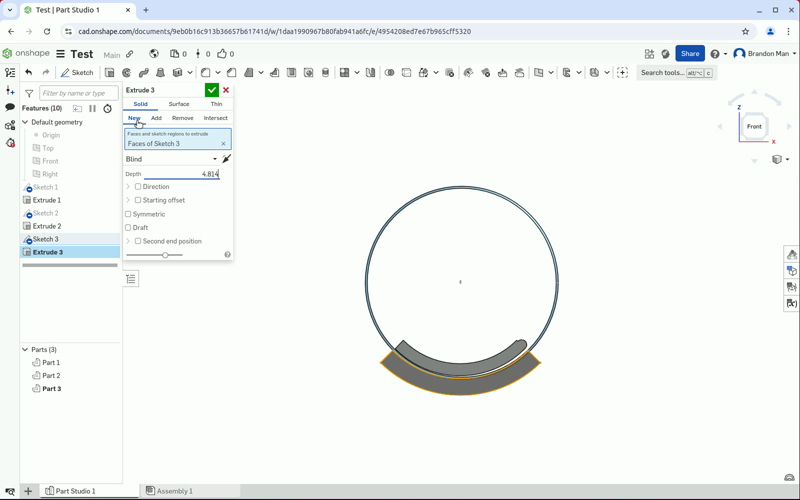
key(tab, 3)
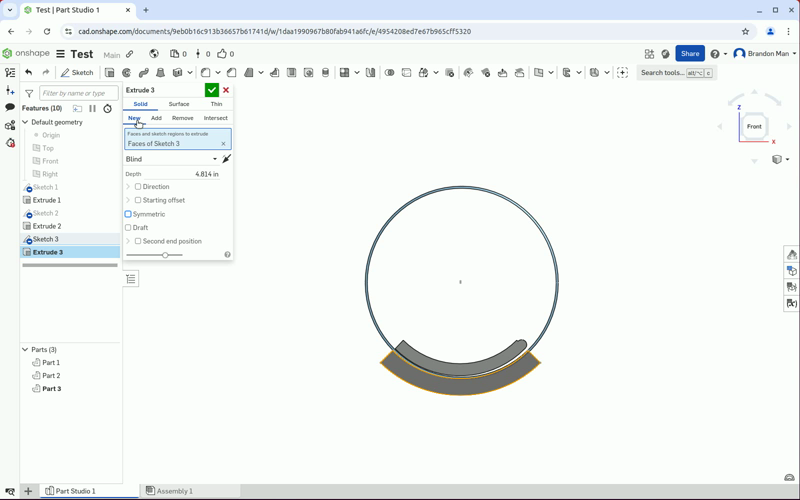
key(space)
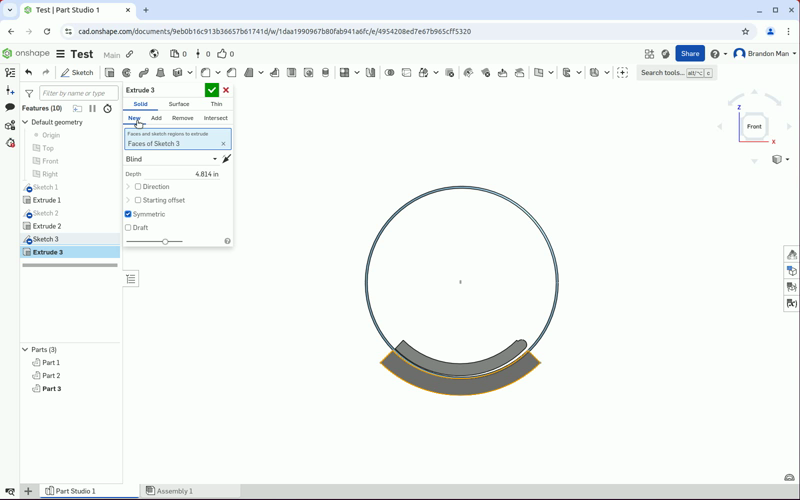
key(enter)
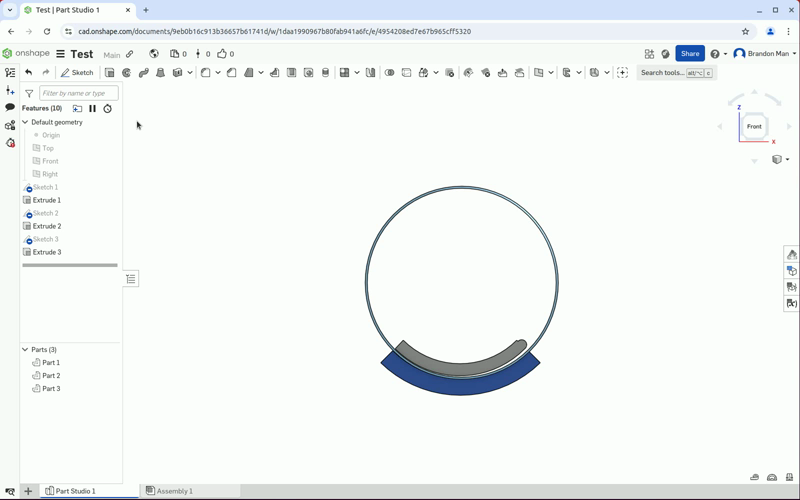
key(shift+h)
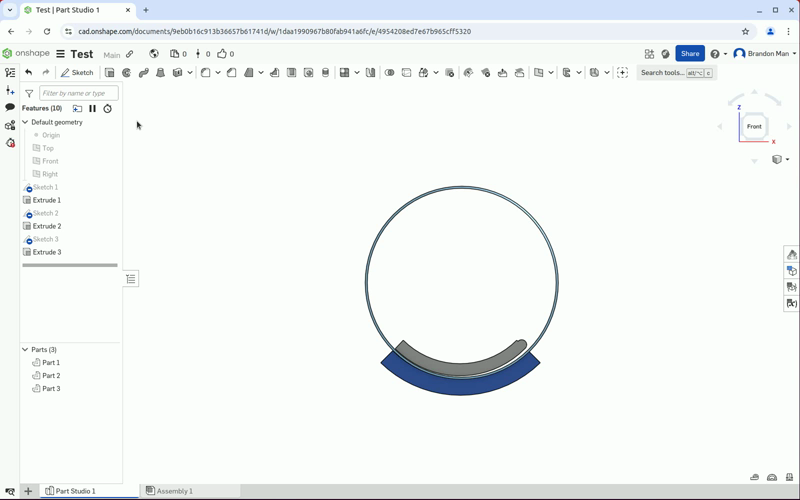
key(shift+h)
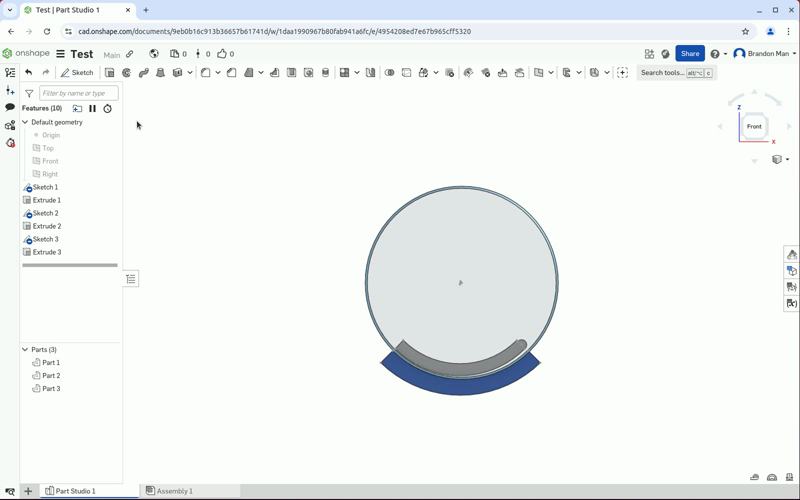
key(shift+7)
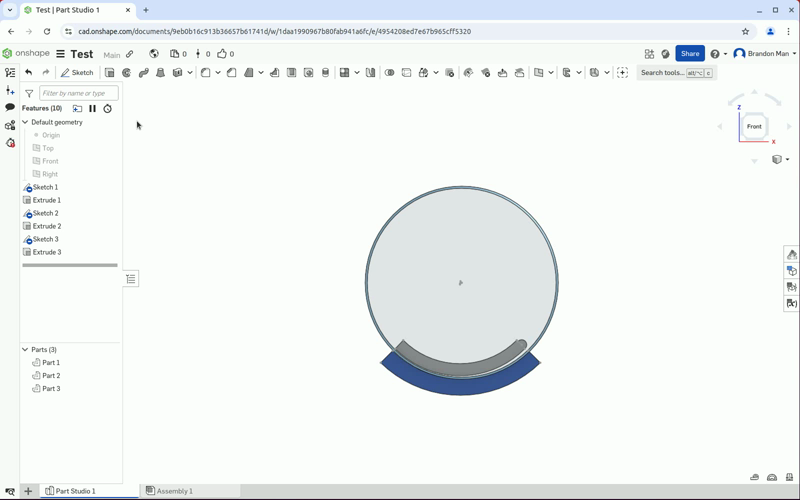
key(left, 2)
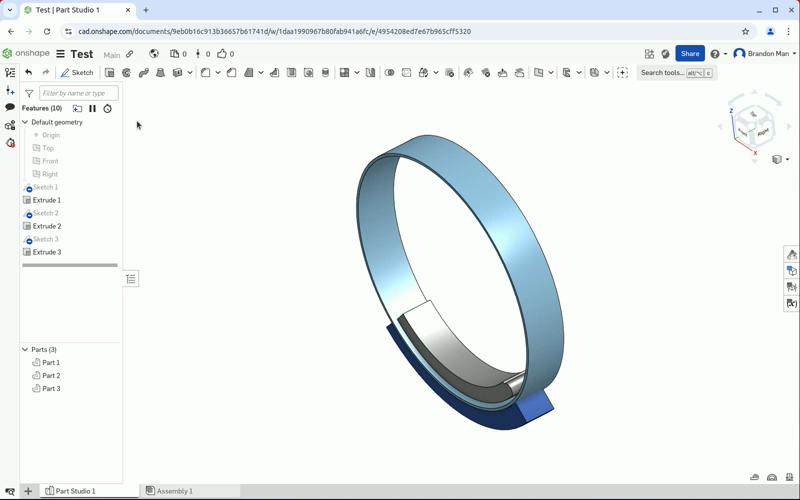
key(down, 2)
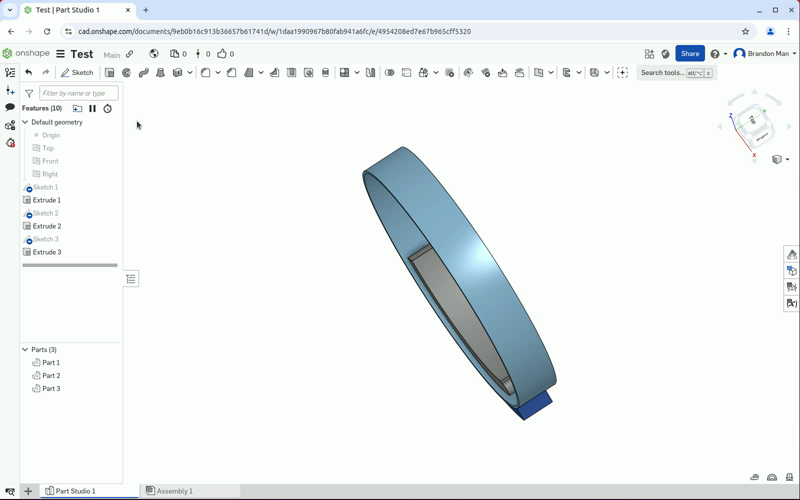
key(up, 2)
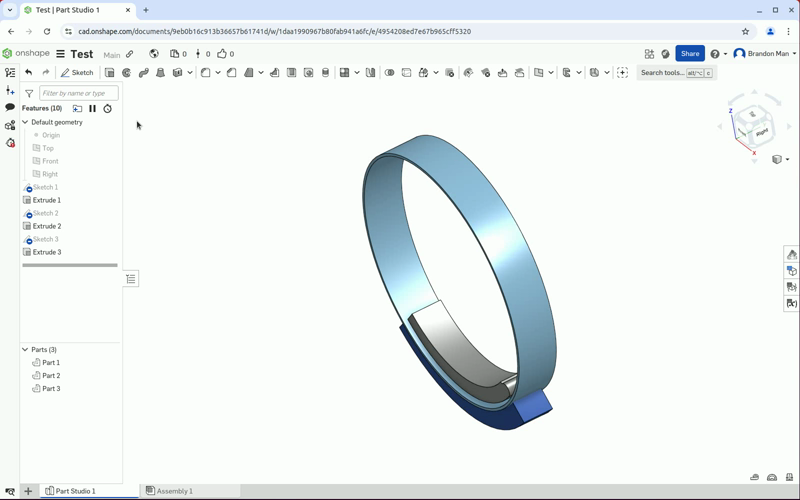
key(right, 2)
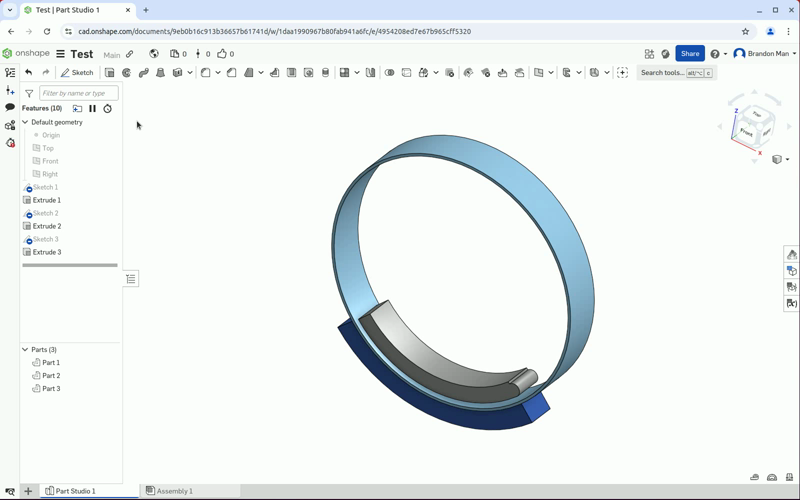
mouse_move(73, 189)
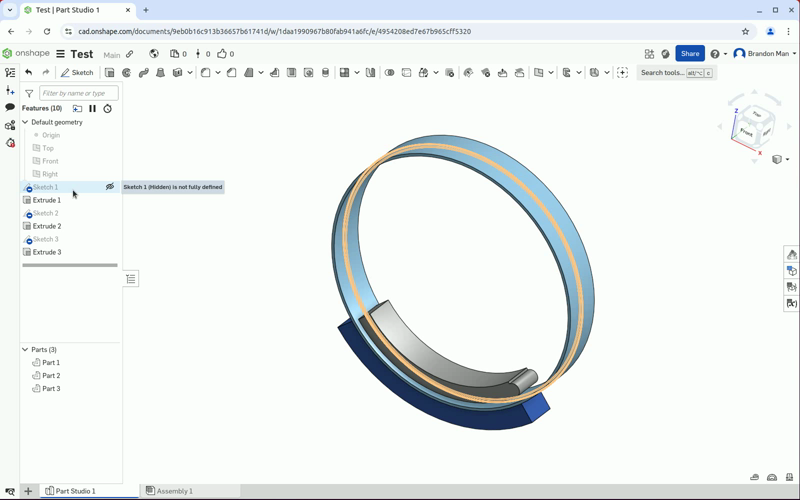
click(73, 189)